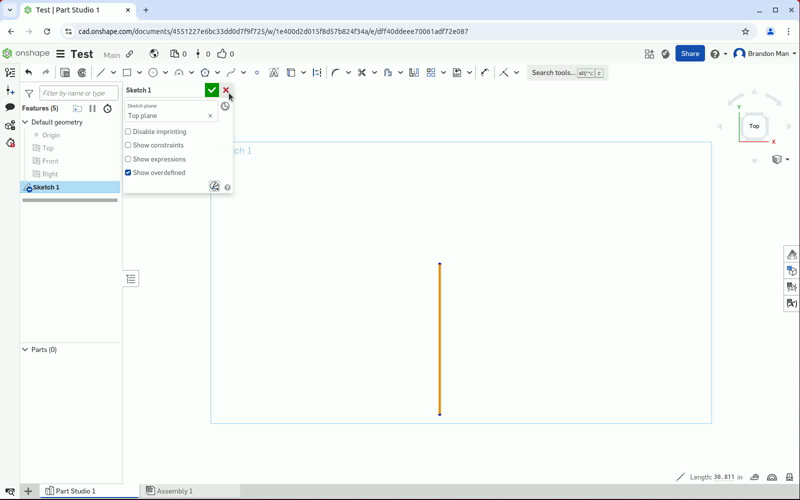
key(shift+h)
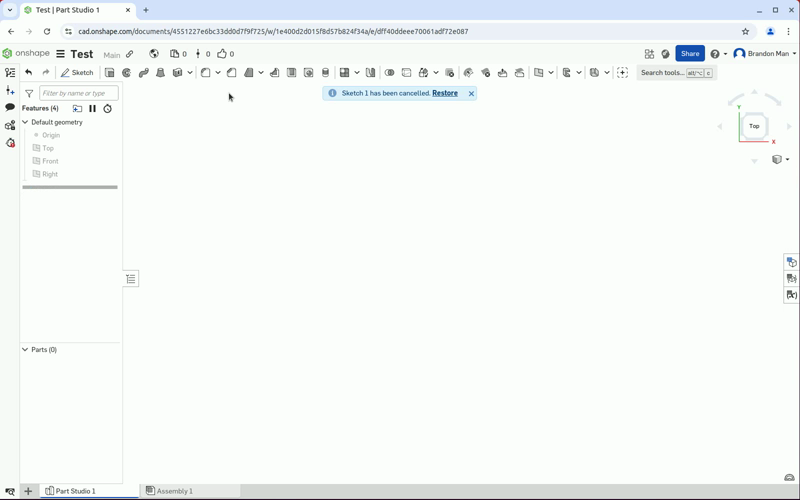
mouse_move(73, 352)
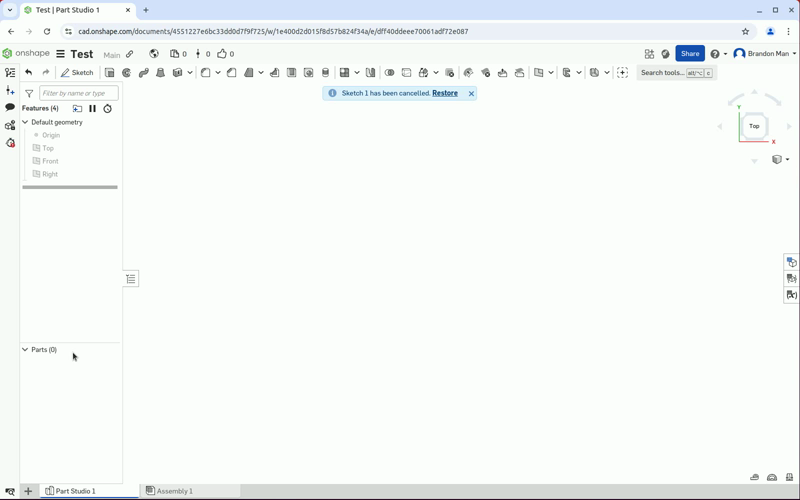
key(y)
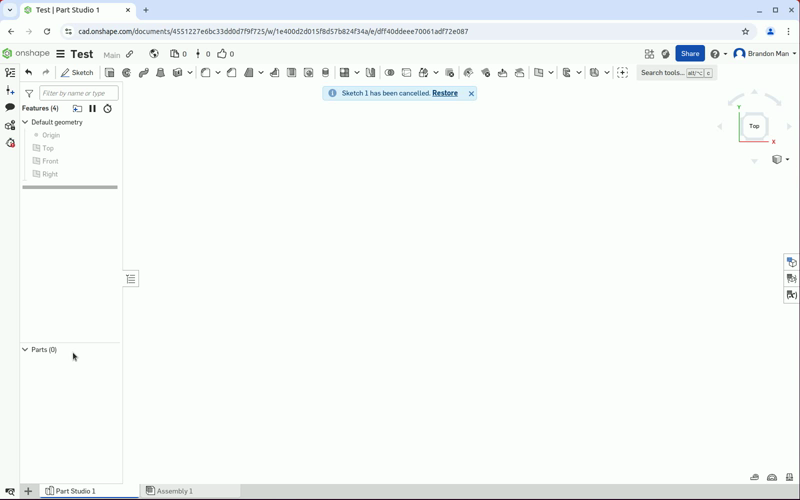
key(shift+p)
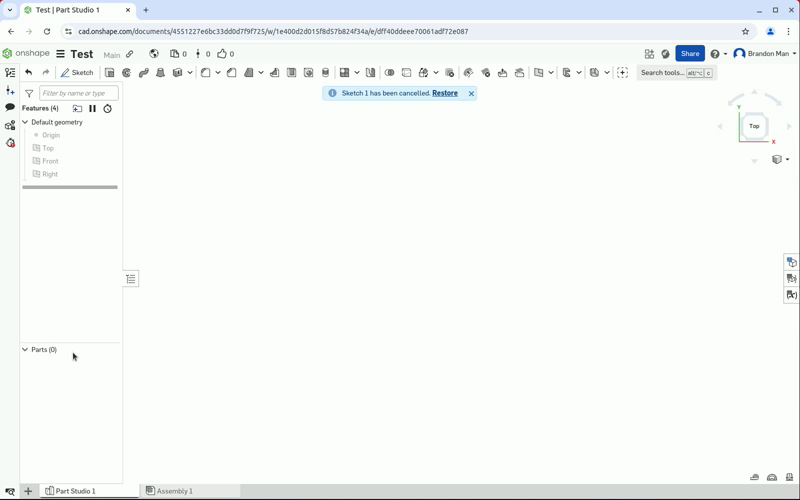
key(space)
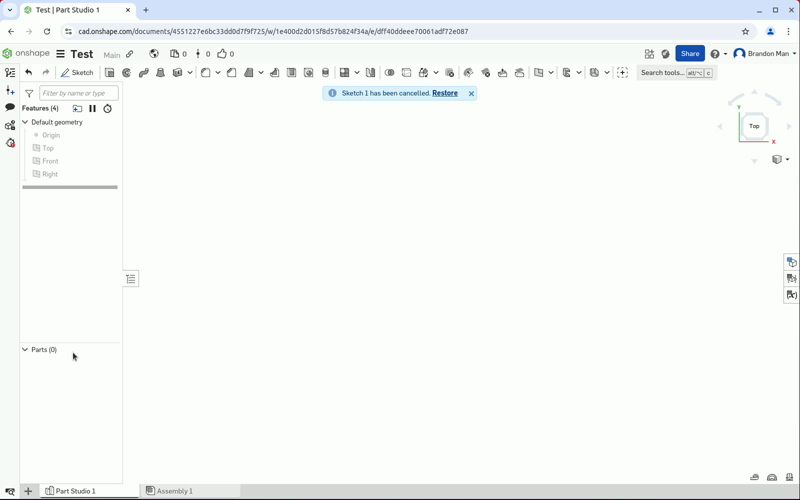
key_down(shift)
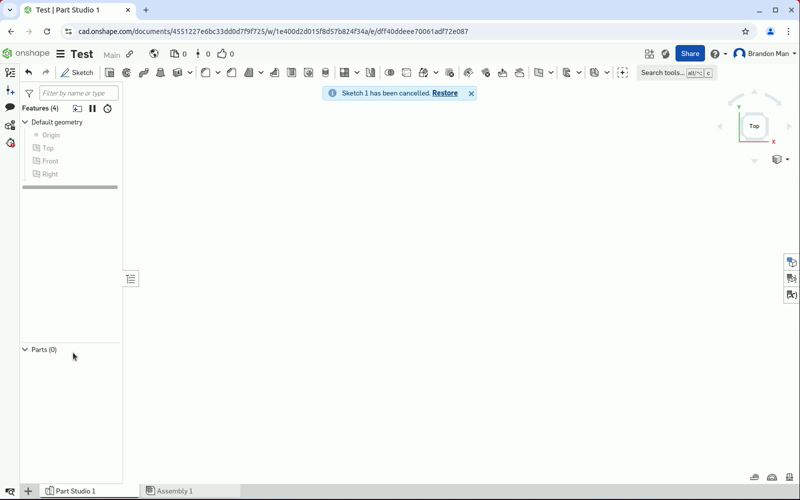
key(up)
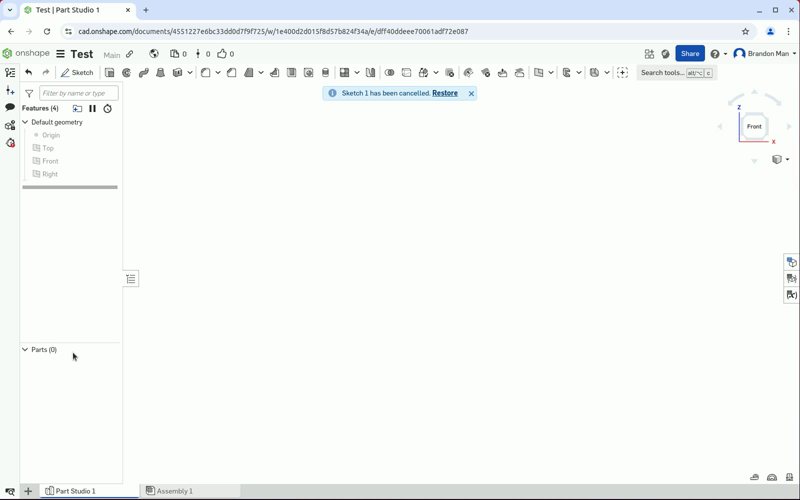
key_up(shift)
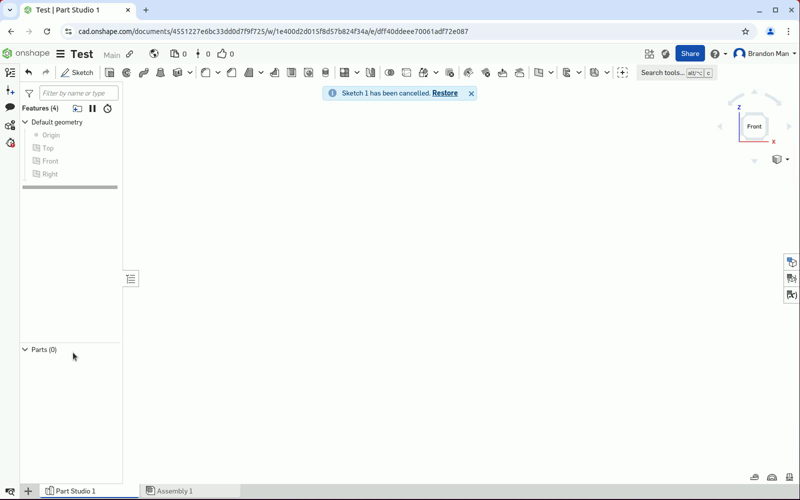
mouse_move(73, 352)
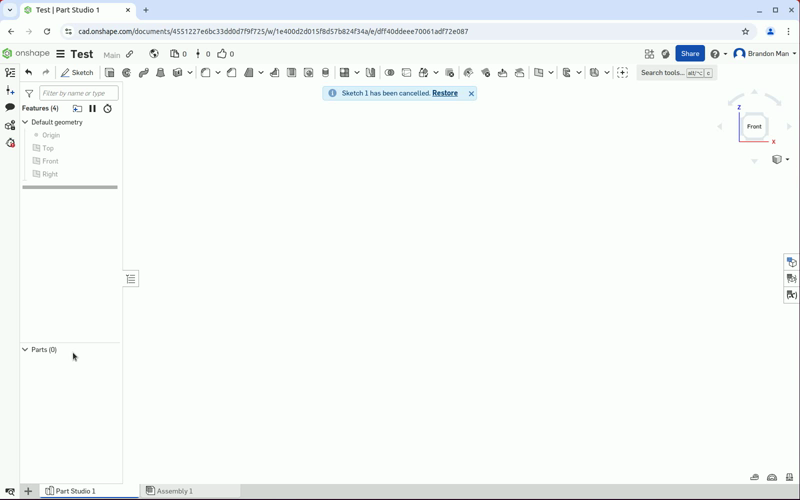
key(shift+y)
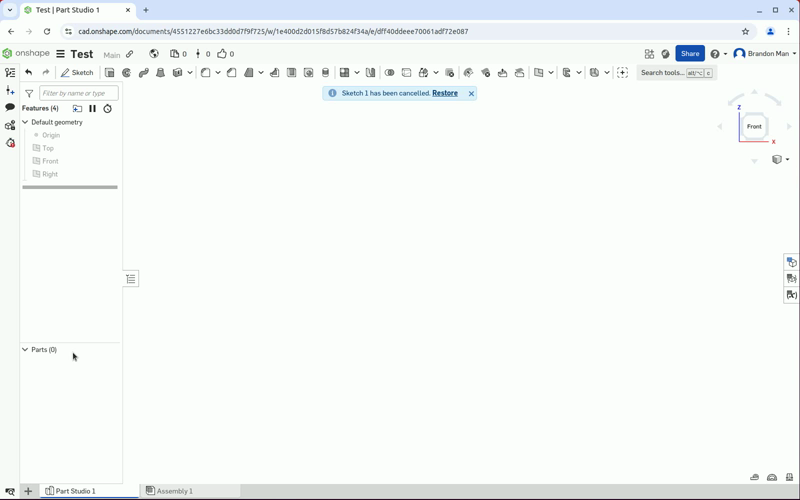
key(shift+s)
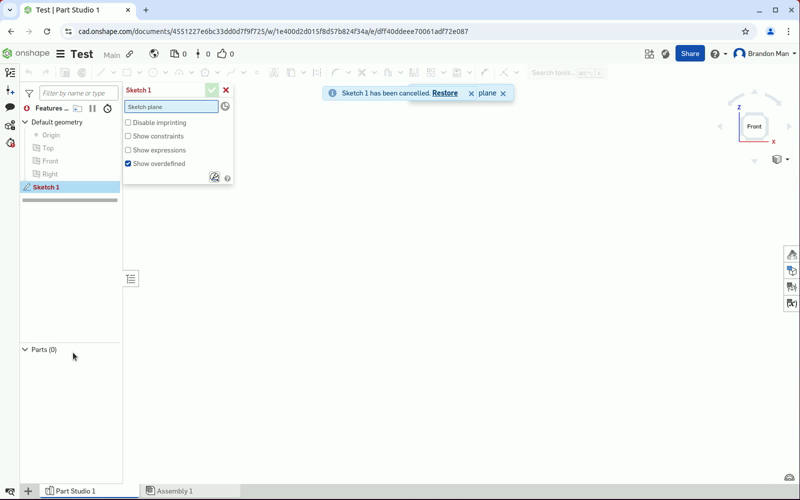
mouse_move(73, 163)
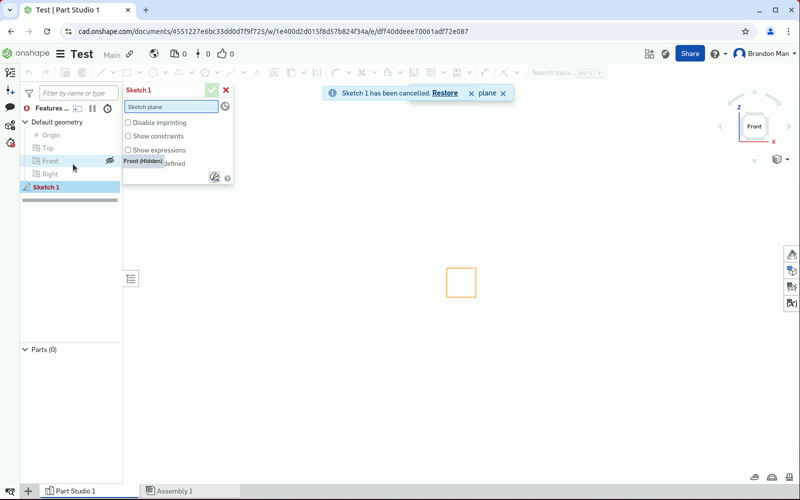
click(73, 163)
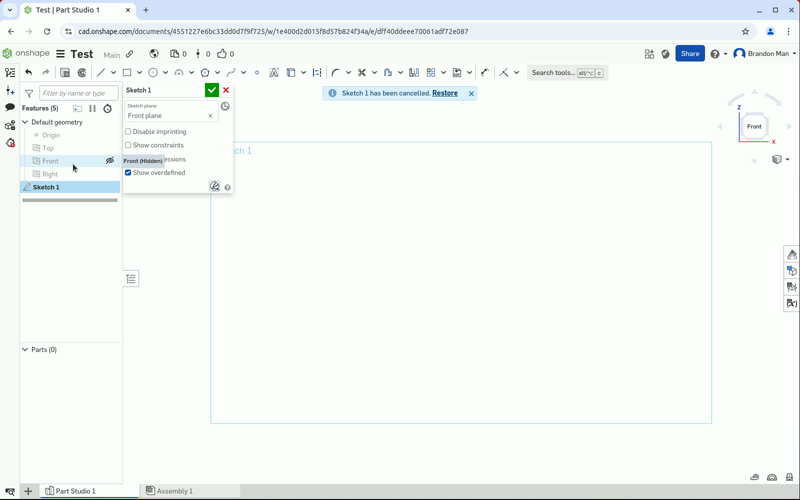
mouse_move(73, 352)
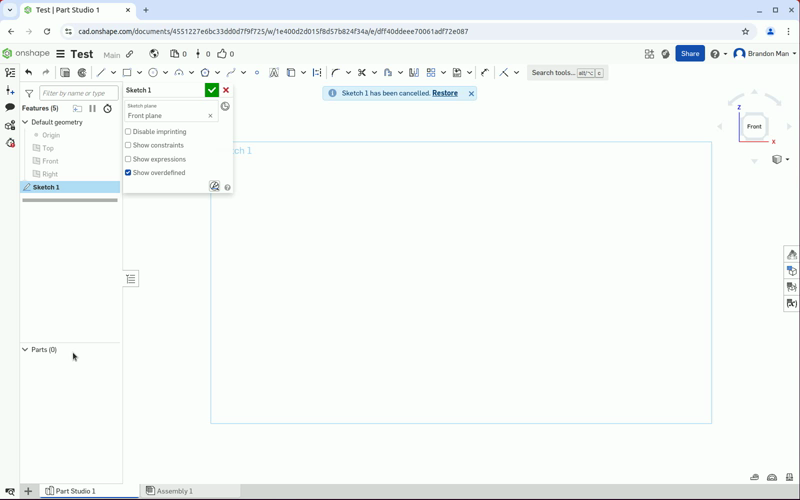
key(y)
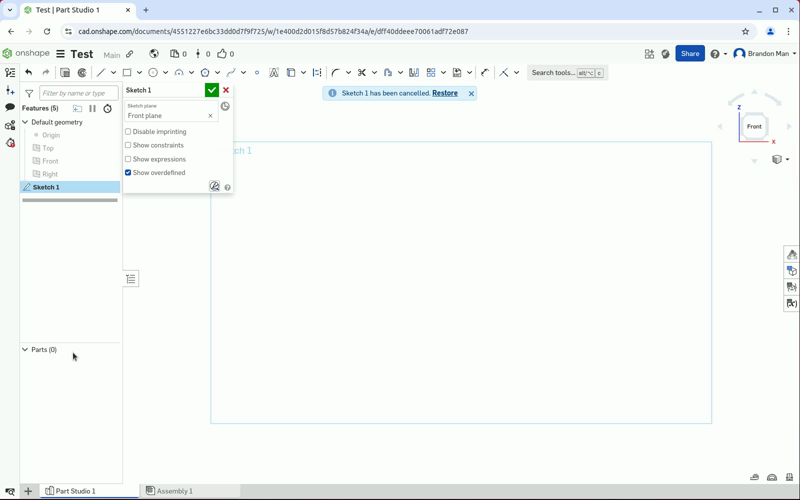
key(c)
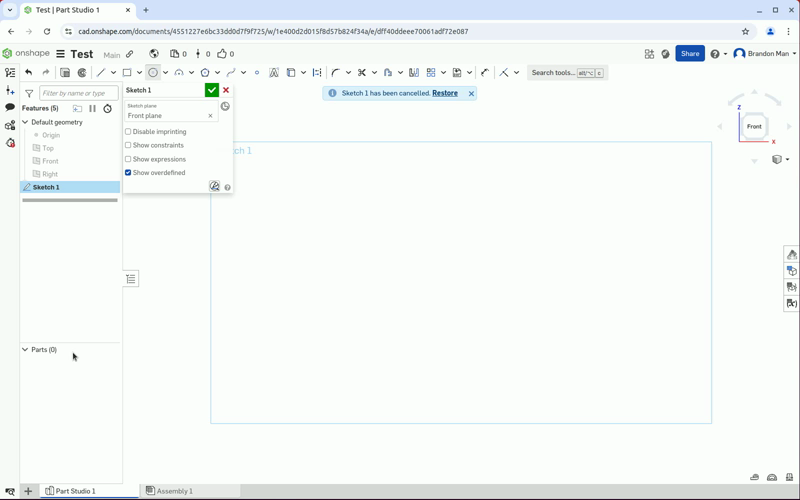
key_down(shift)
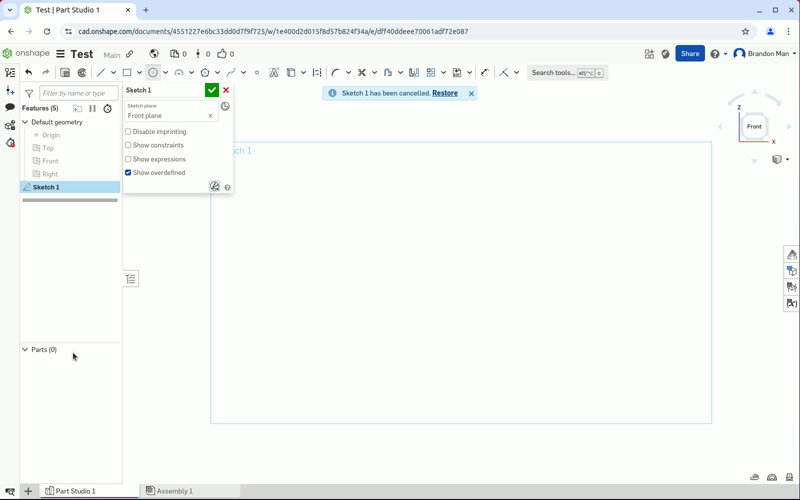
mouse_move(460, 282)
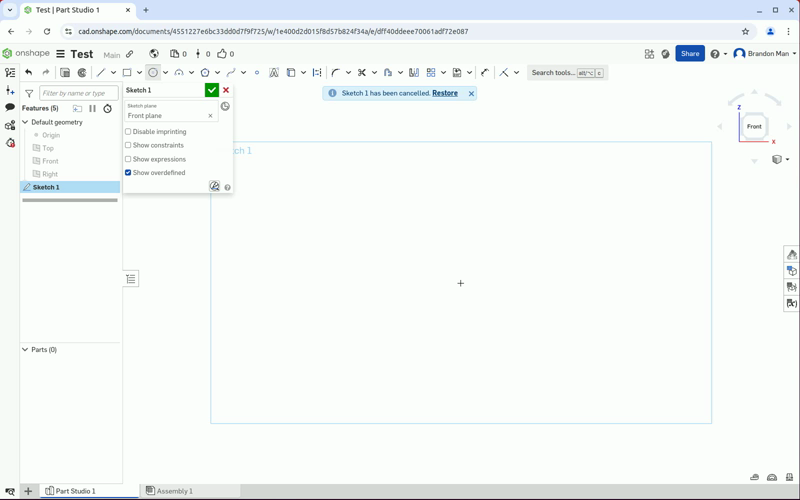
click(460, 282)
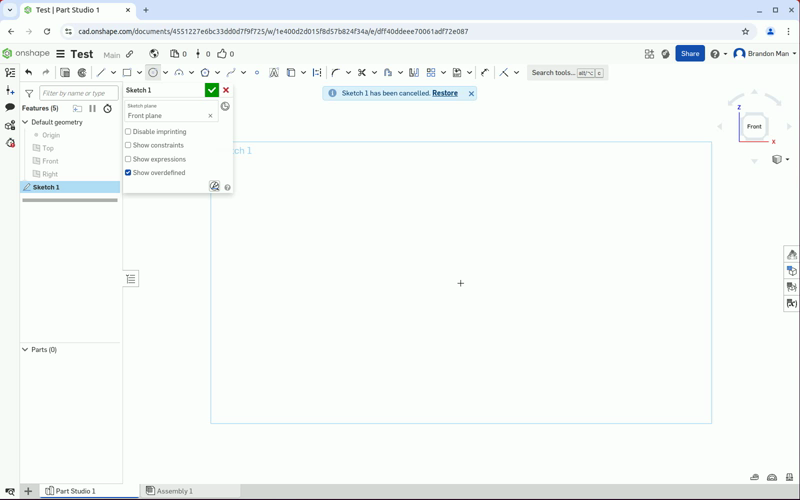
key_up(shift)
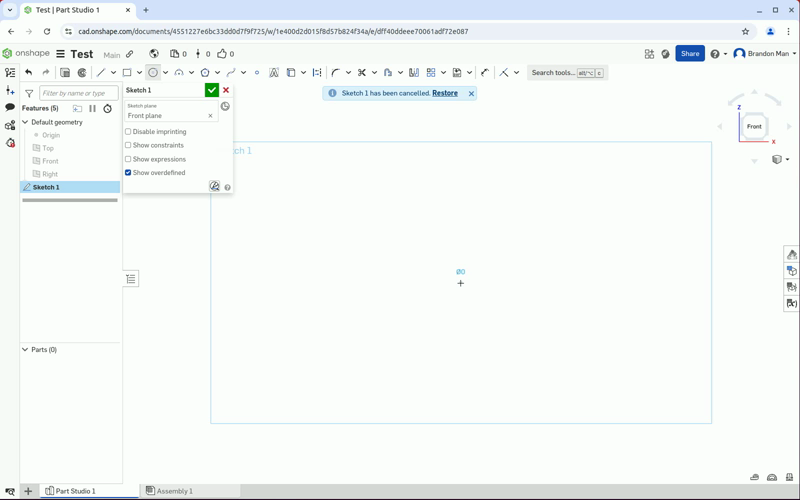
mouse_move(495, 282)
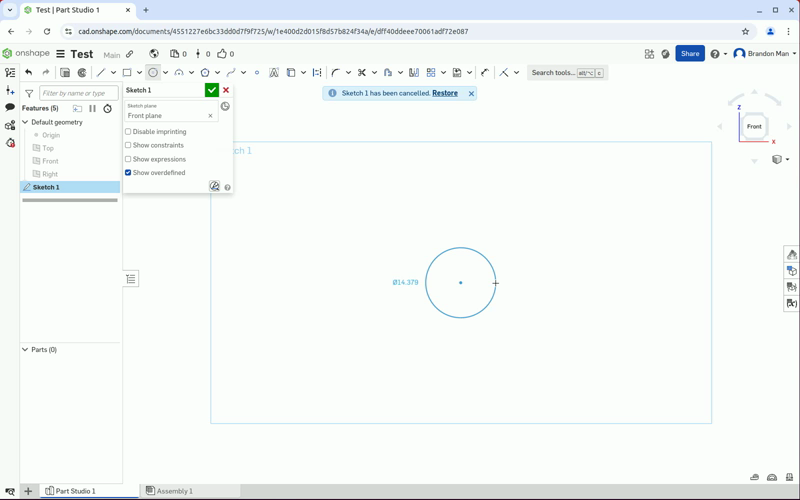
click(495, 282)
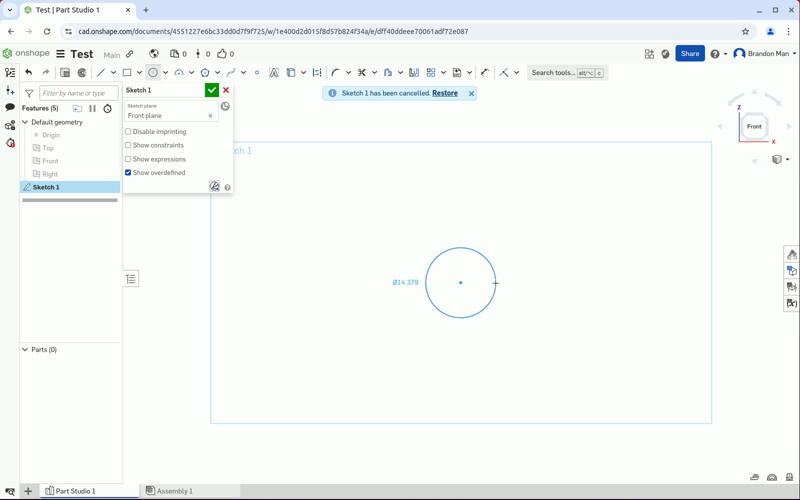
key(esc)
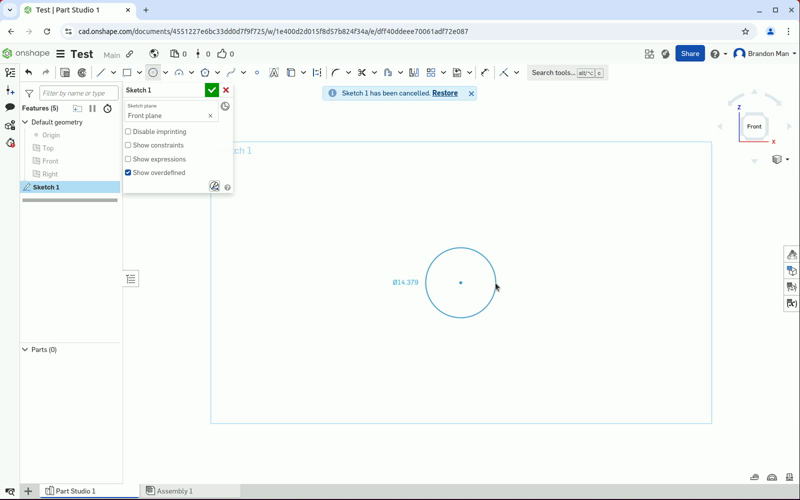
key(c)
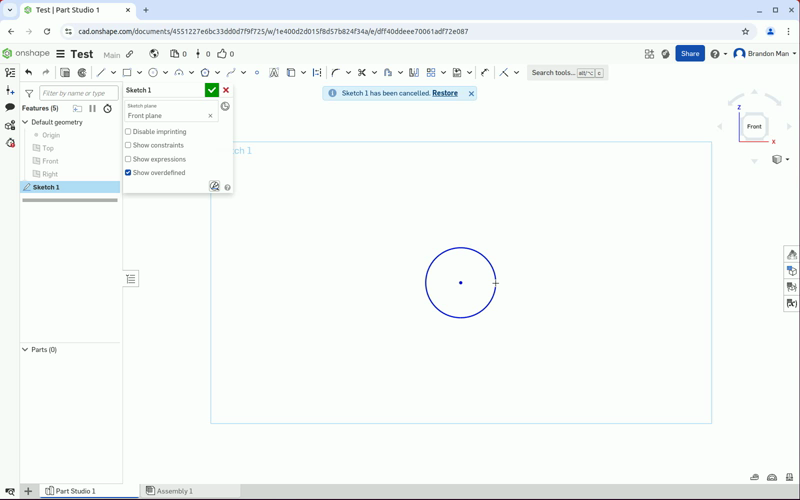
key_down(shift)
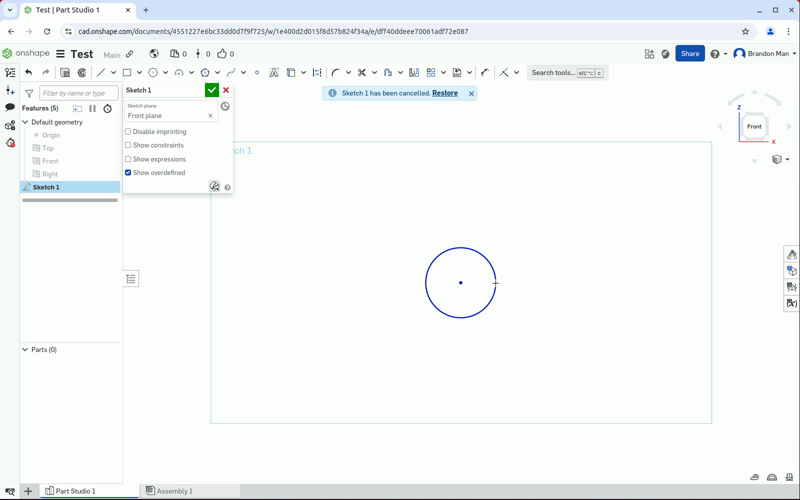
mouse_move(460, 282)
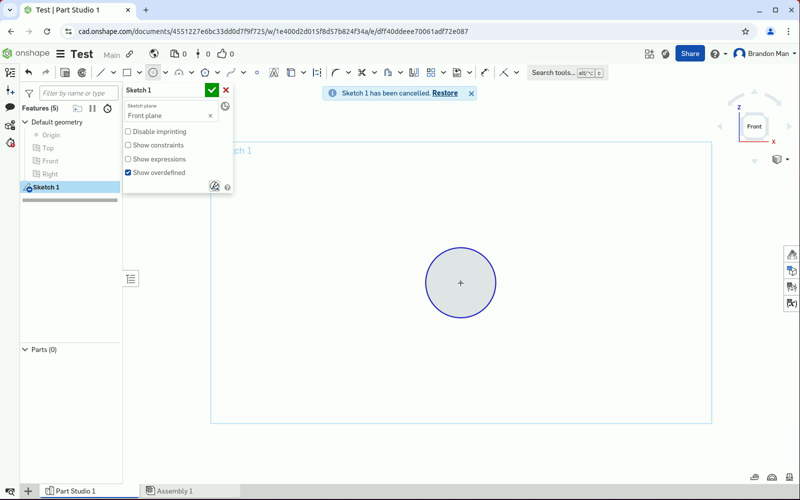
click(460, 282)
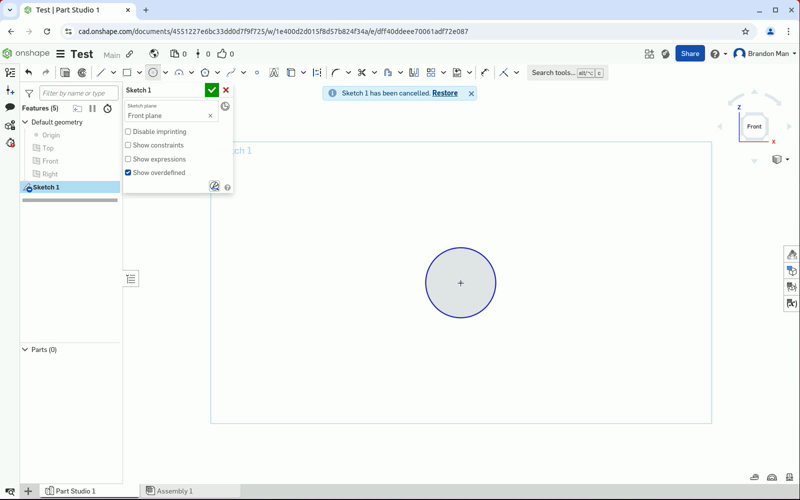
key_up(shift)
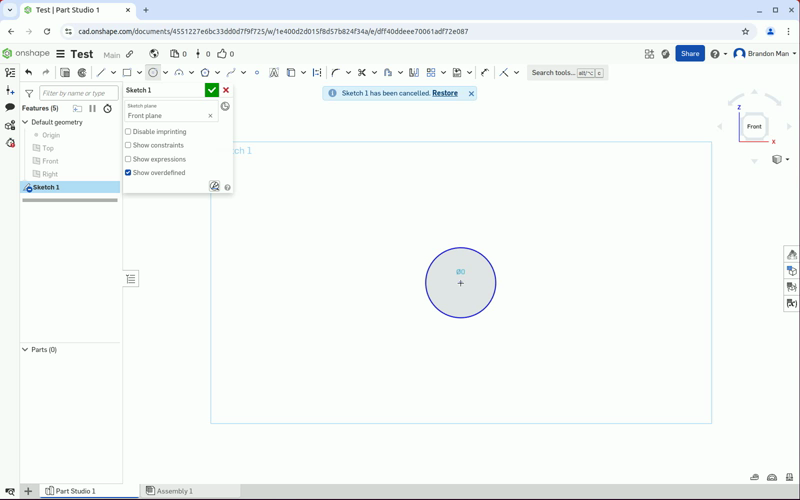
mouse_move(495, 282)
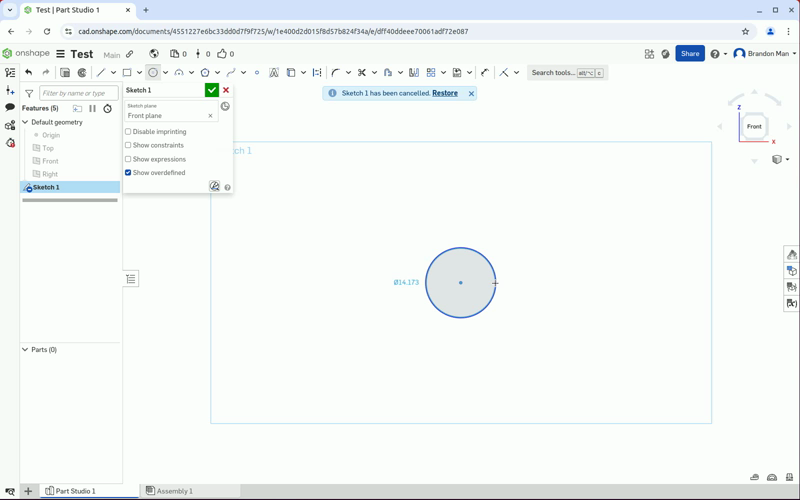
scroll(6)
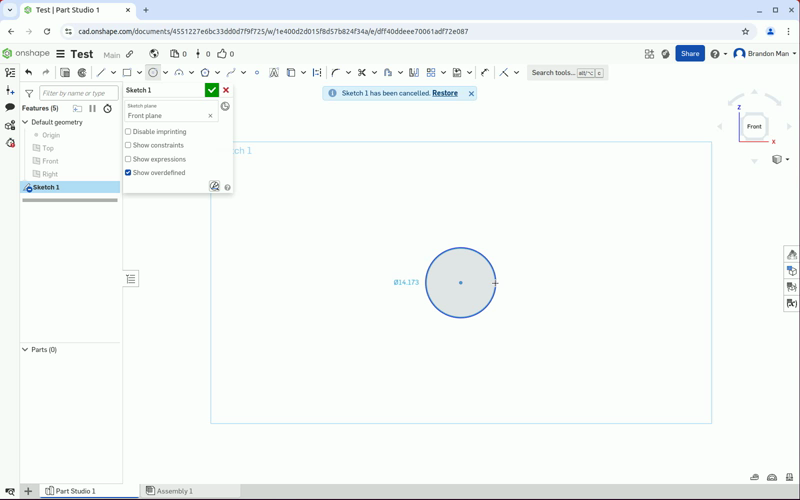
scroll(6)
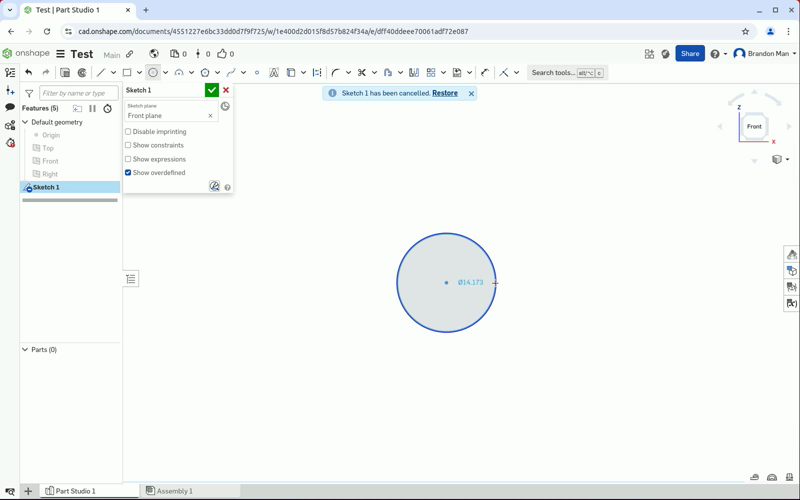
scroll(6)
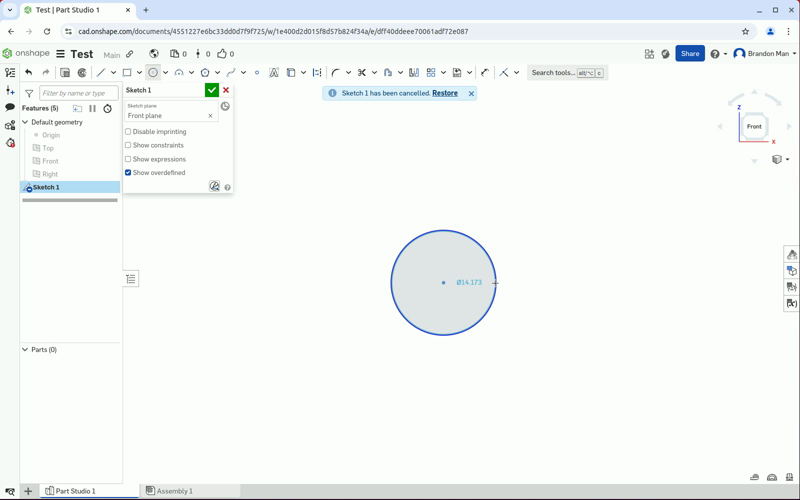
scroll(6)
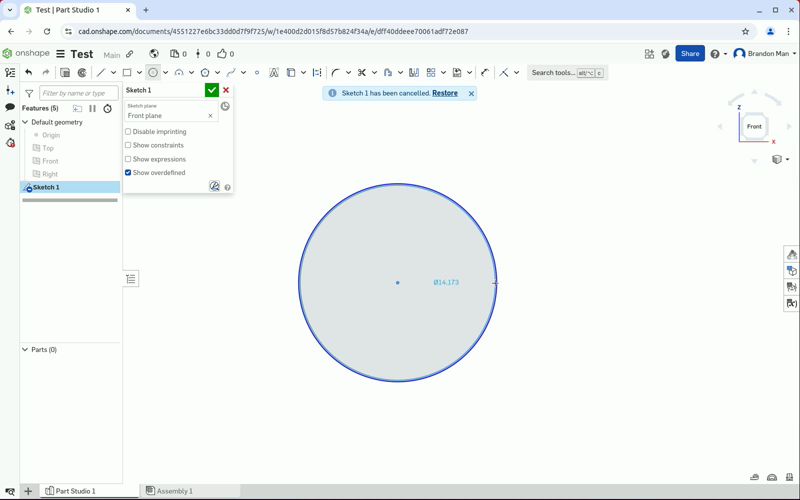
scroll(6)
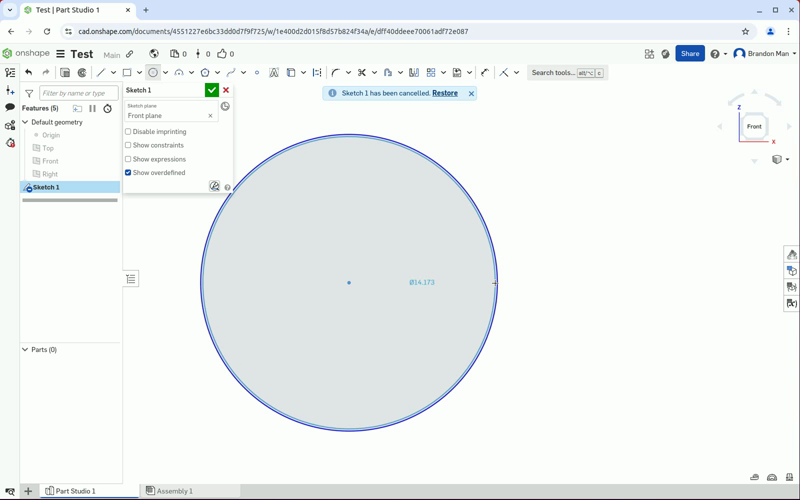
scroll(6)
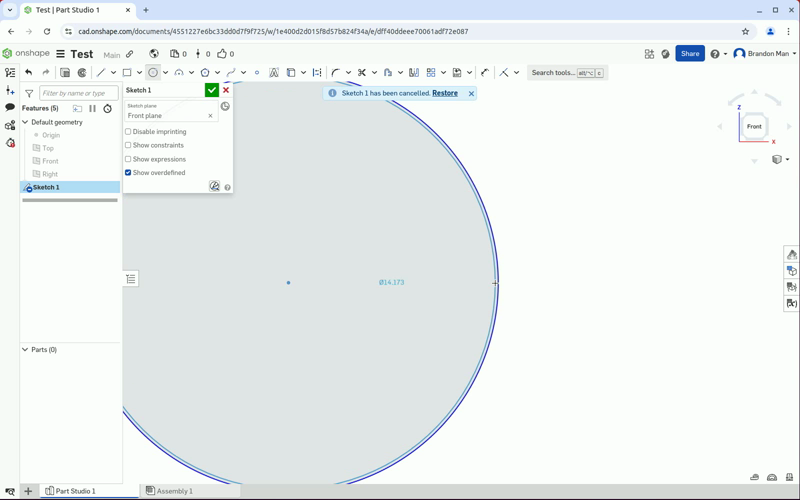
scroll(6)
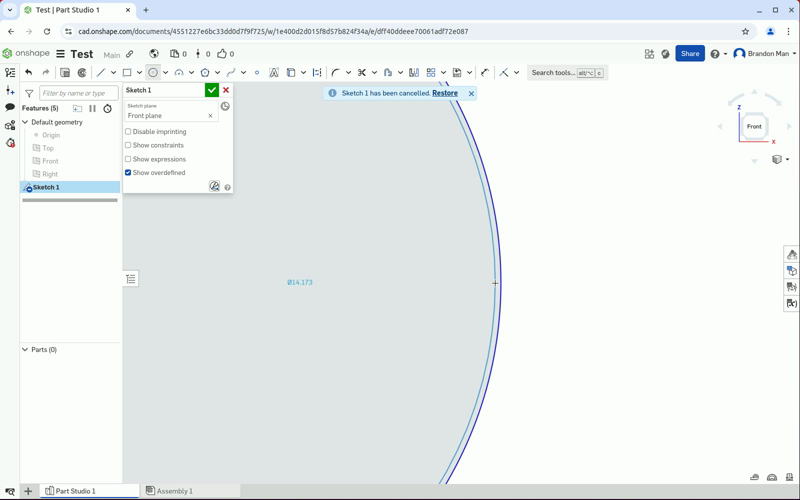
click(495, 282)
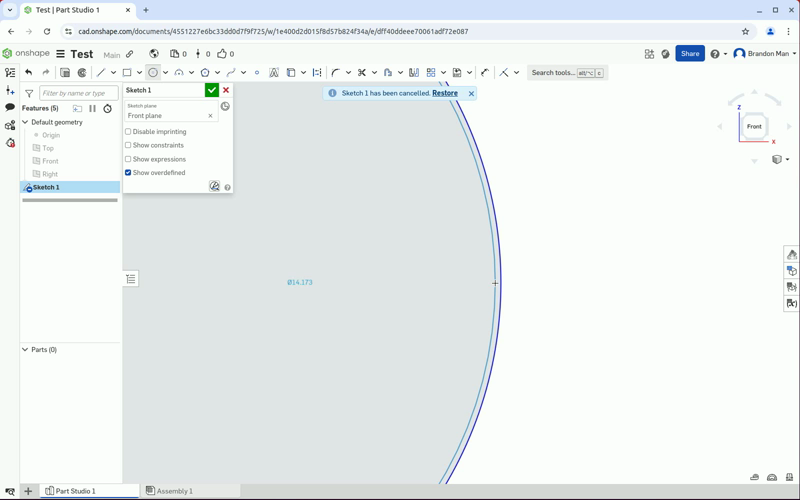
scroll(-6)
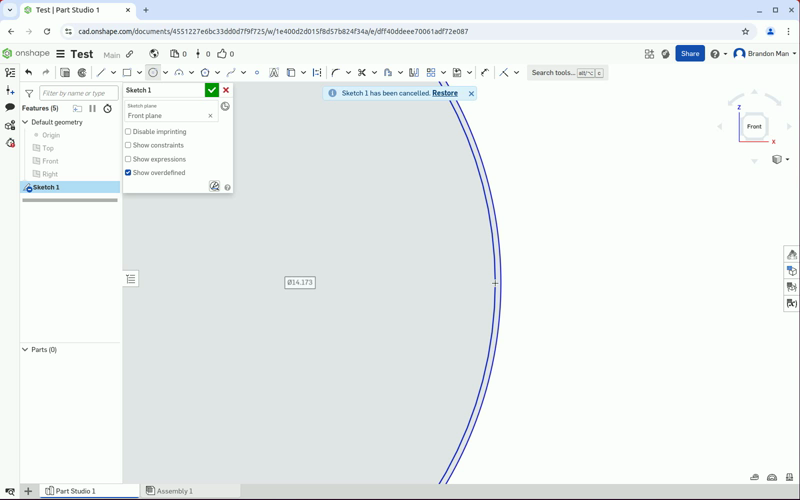
scroll(-6)
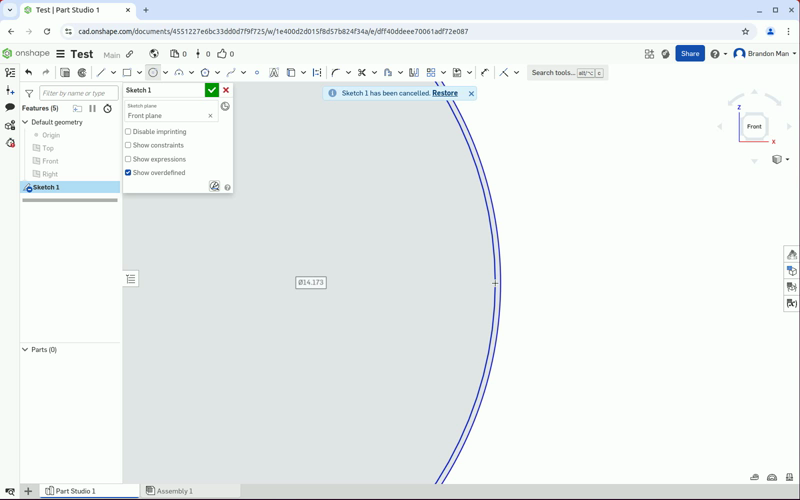
scroll(-6)
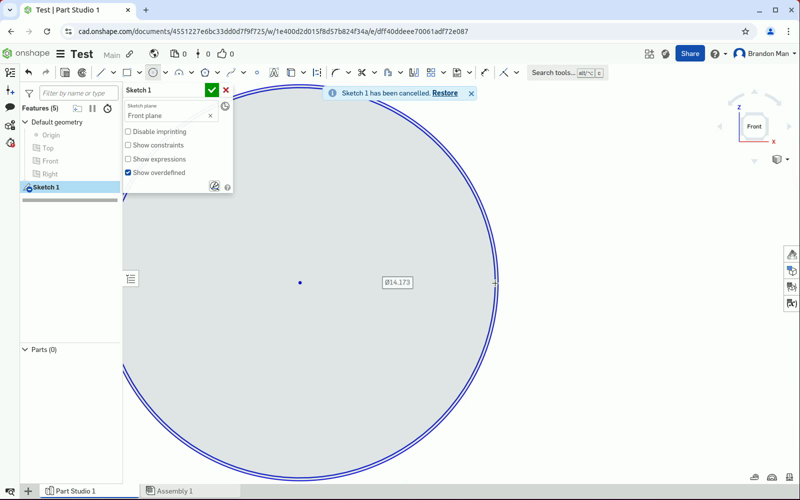
scroll(-6)
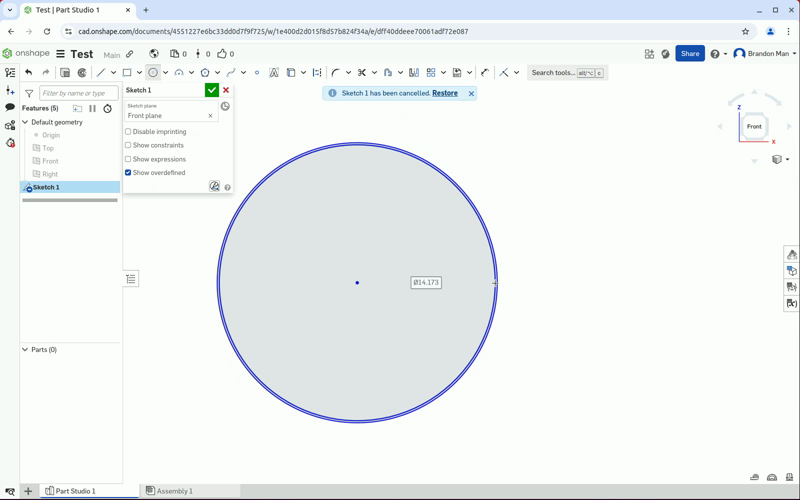
scroll(-6)
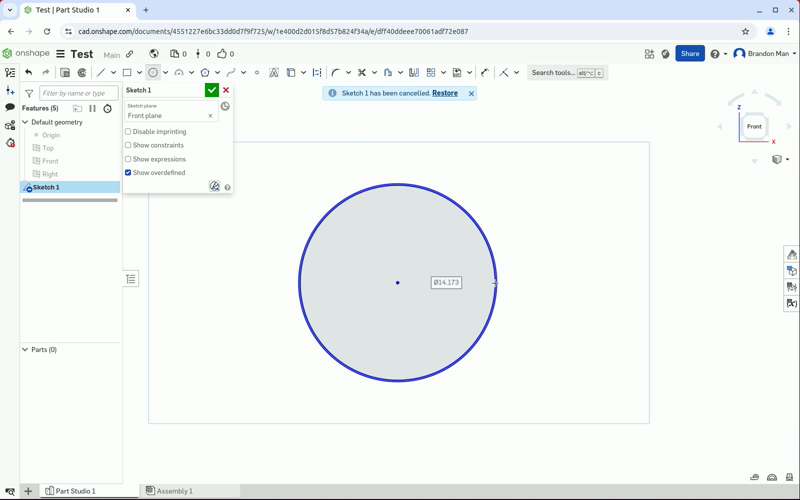
scroll(-6)
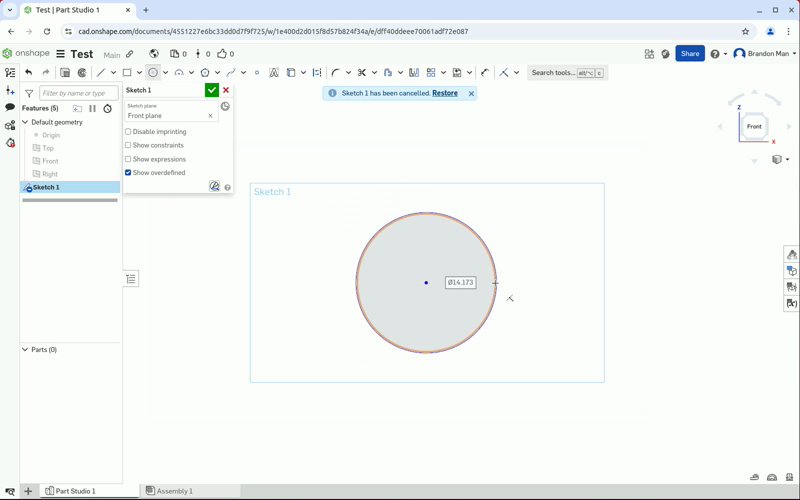
scroll(-6)
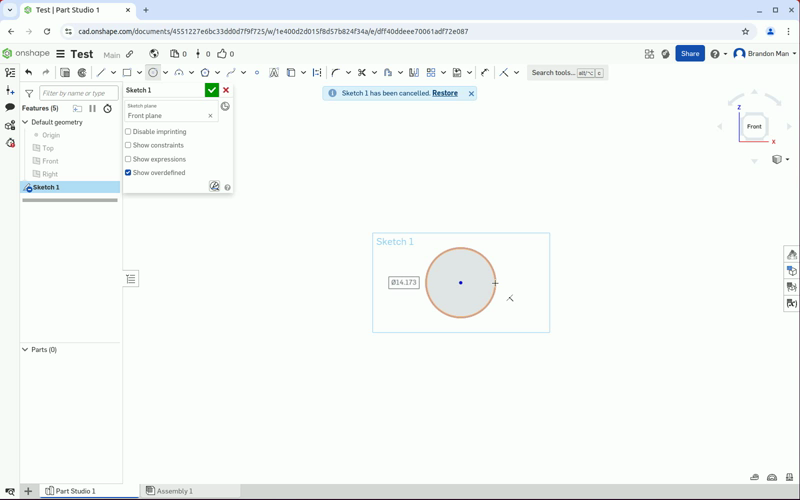
key(esc)
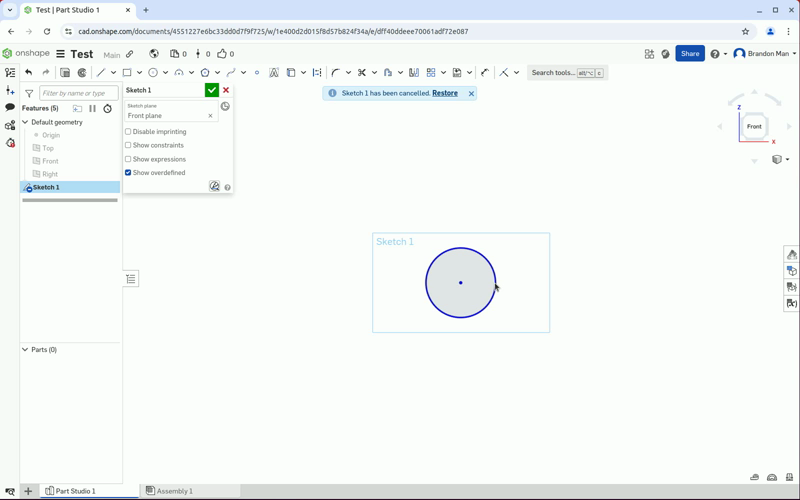
mouse_move(437, 308)
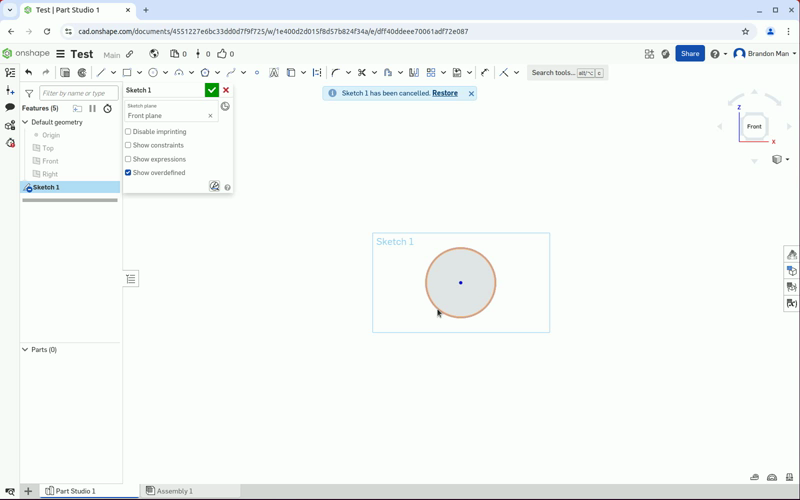
scroll(6)
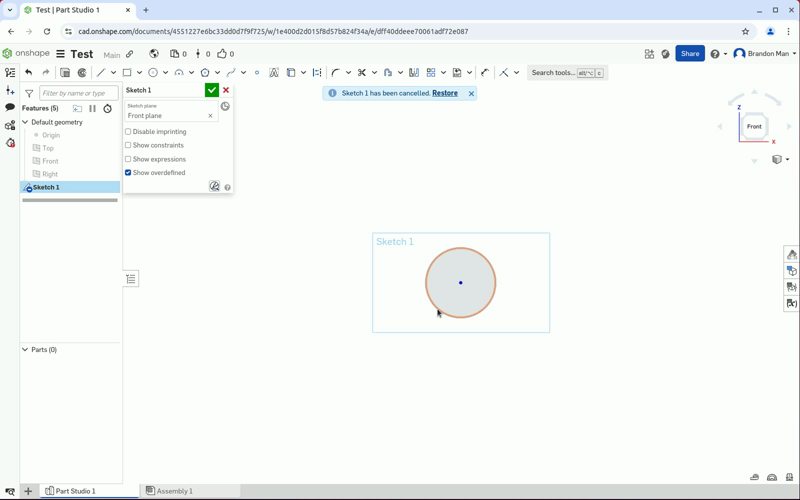
scroll(6)
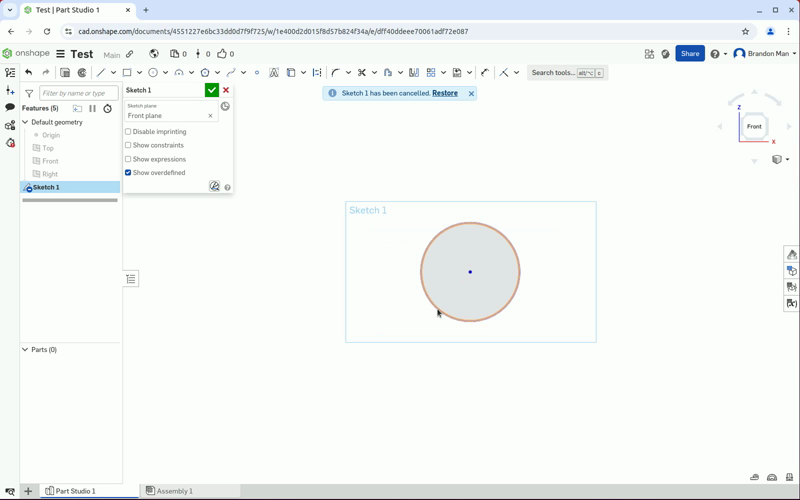
scroll(6)
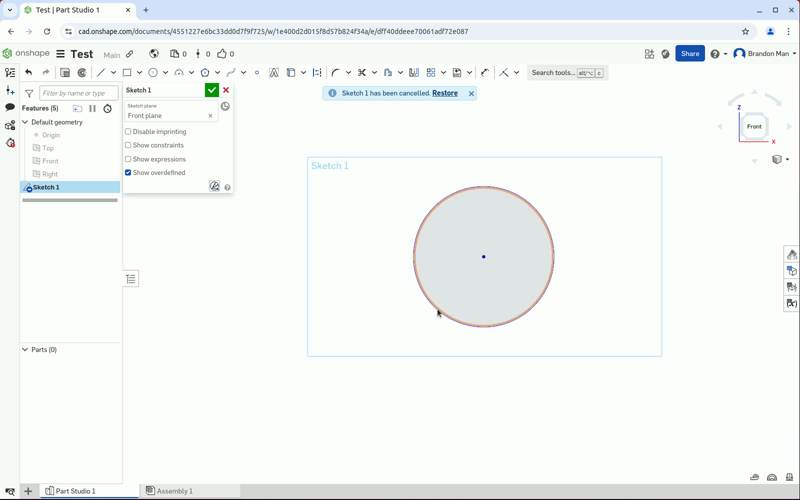
scroll(6)
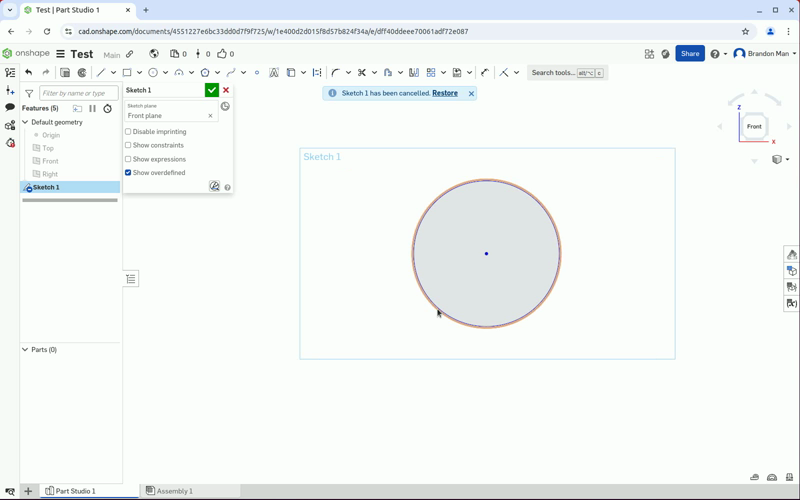
scroll(6)
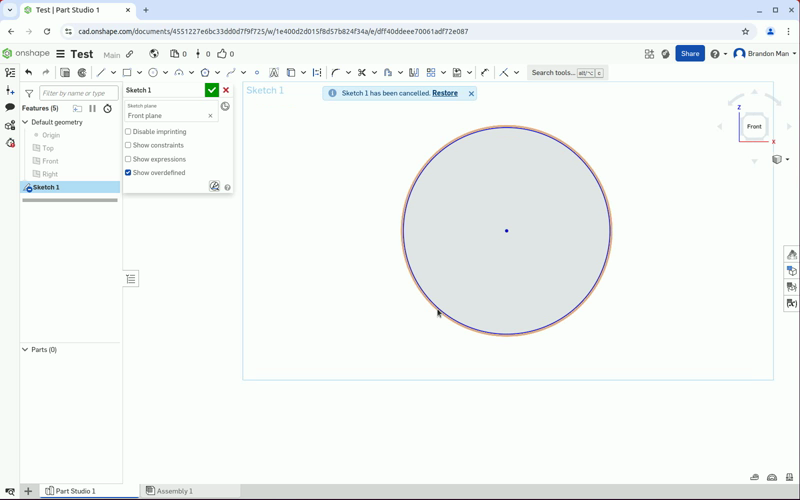
scroll(6)
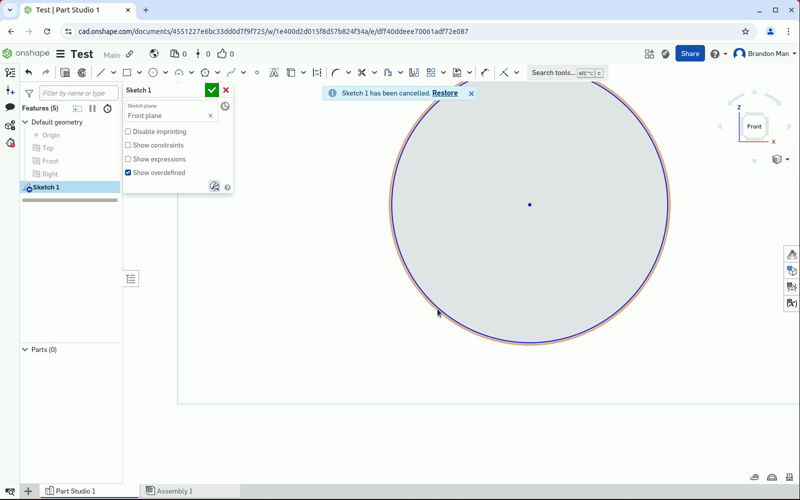
scroll(6)
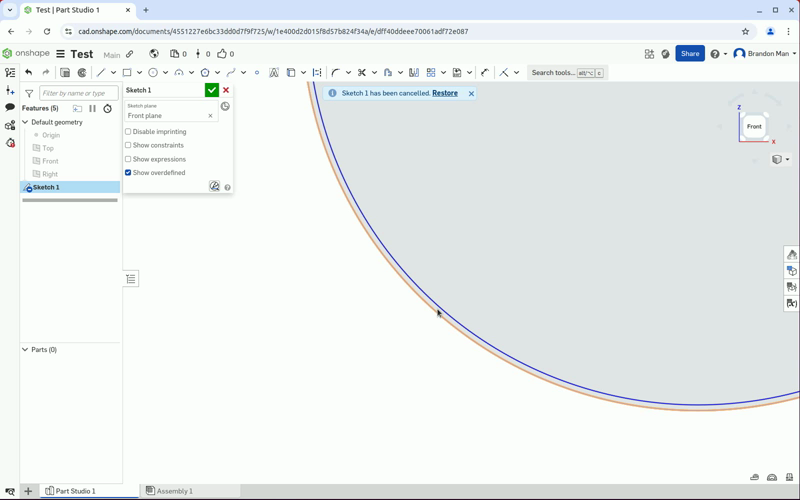
click(437, 308)
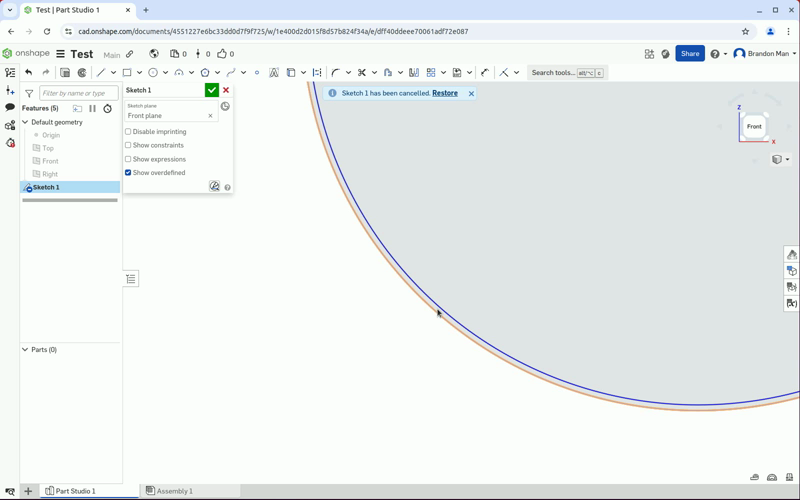
scroll(-6)
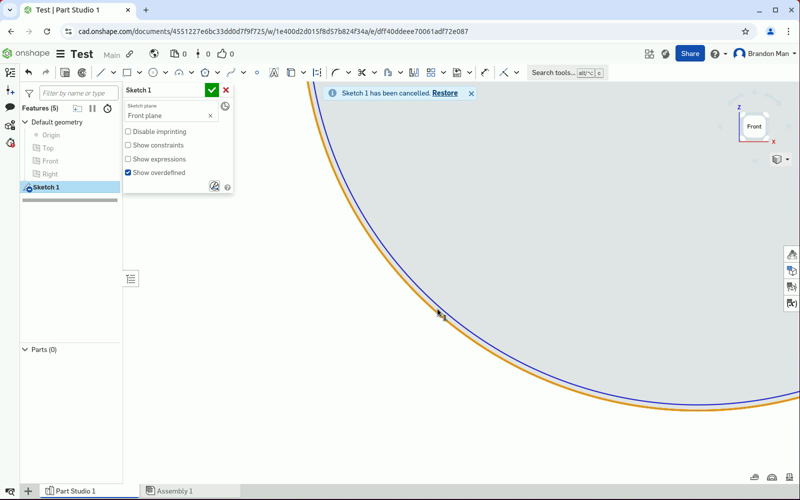
scroll(-6)
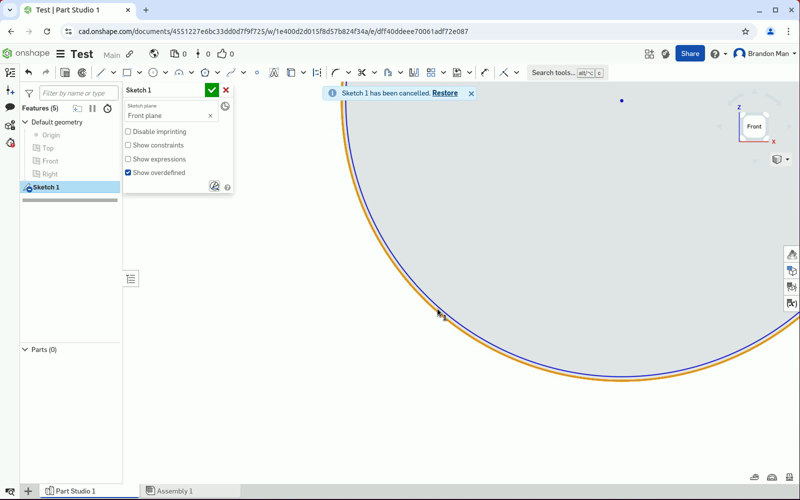
scroll(-6)
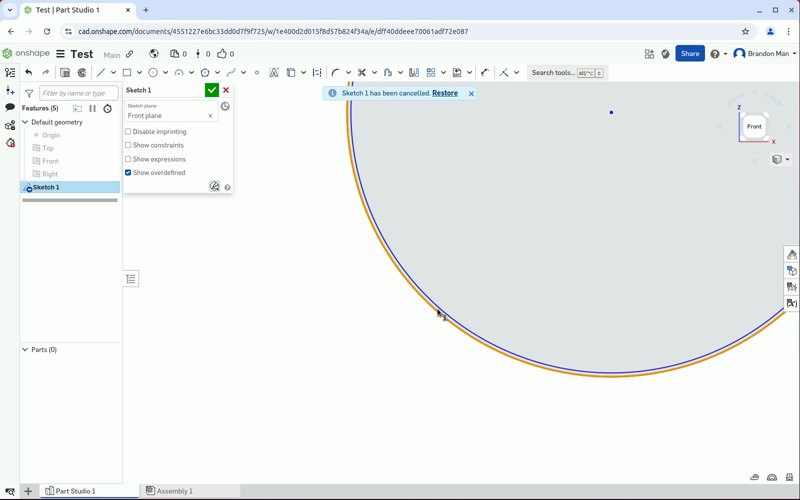
scroll(-6)
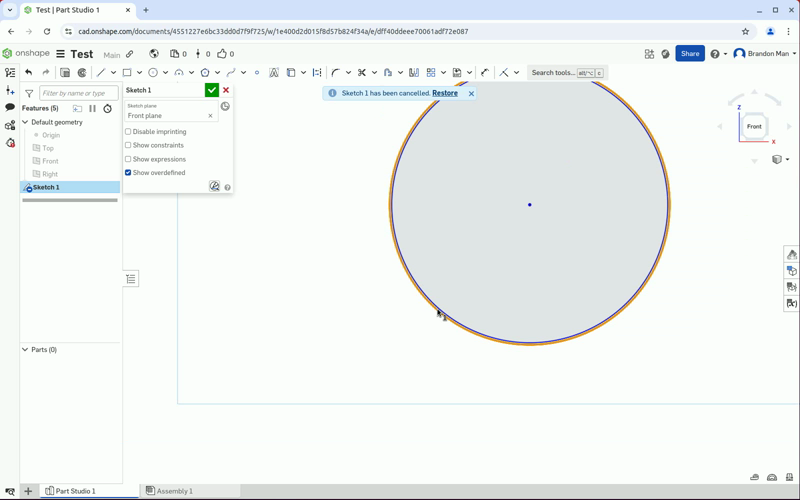
scroll(-6)
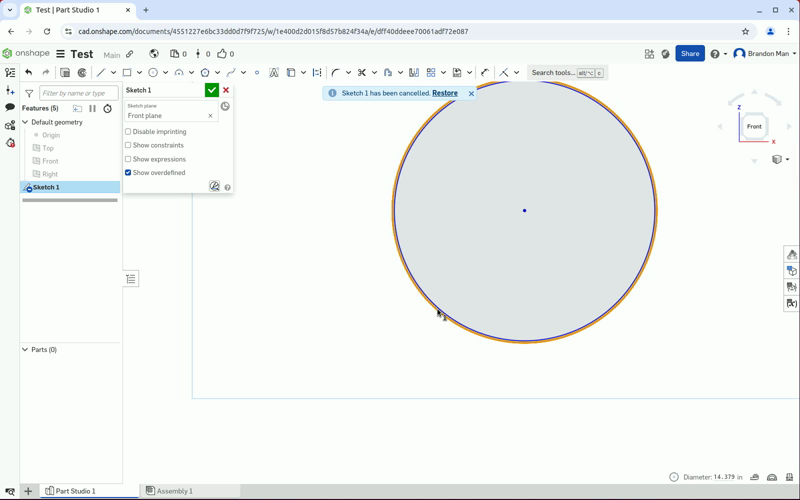
scroll(-6)
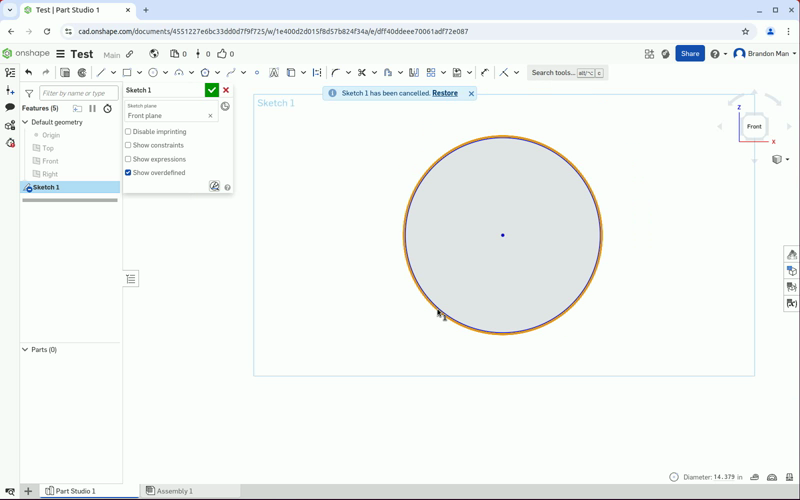
scroll(-6)
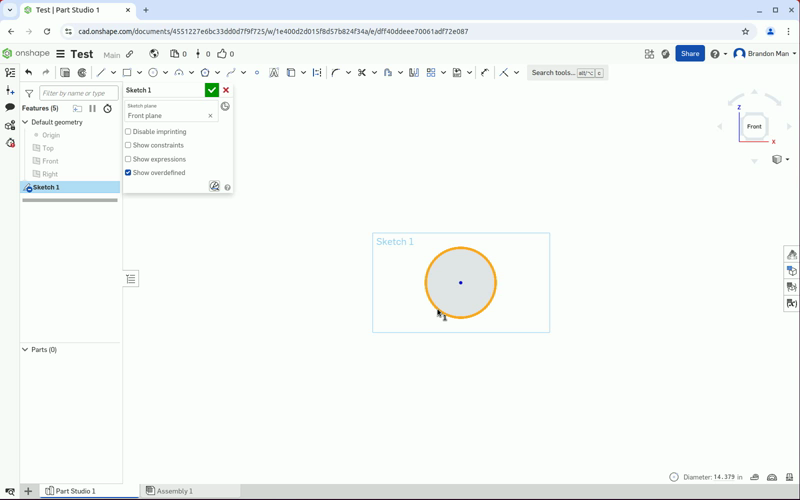
mouse_move(73, 352)
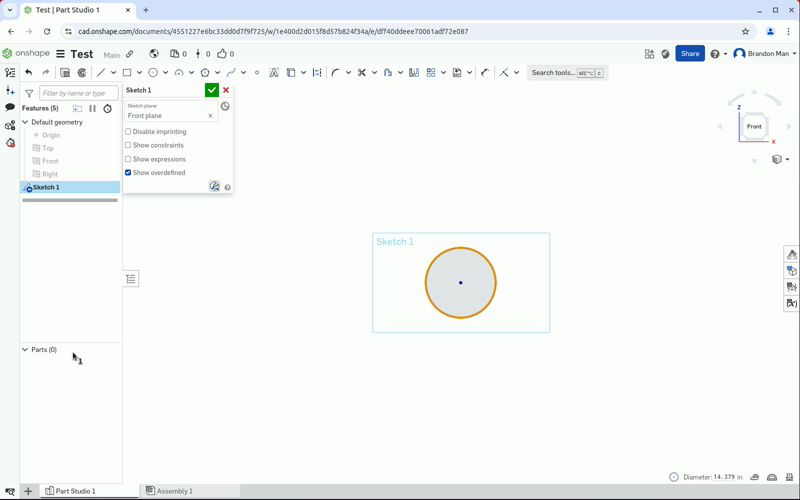
key(shift+y)
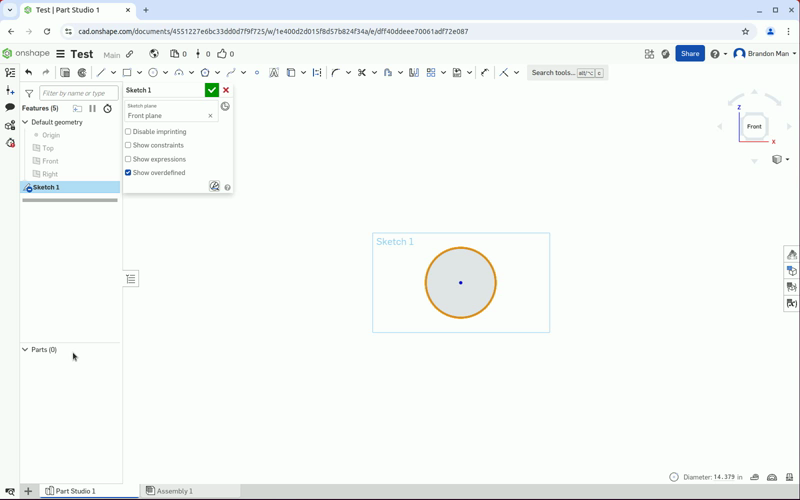
key(shift+e)
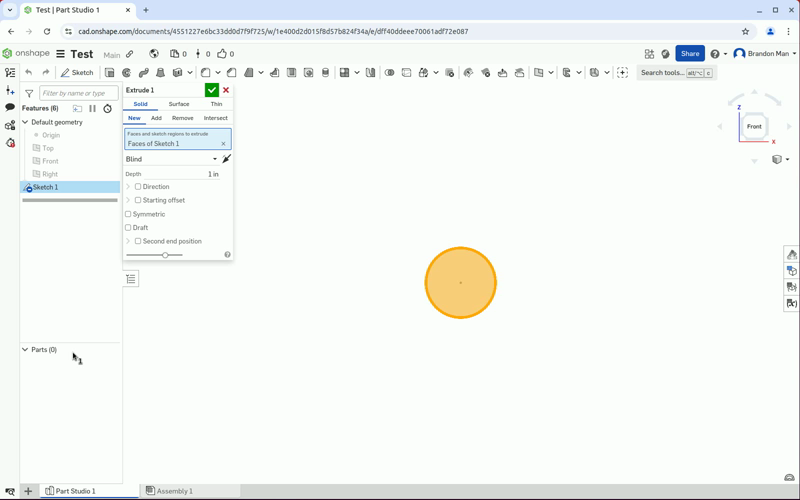
mouse_move(143, 106)
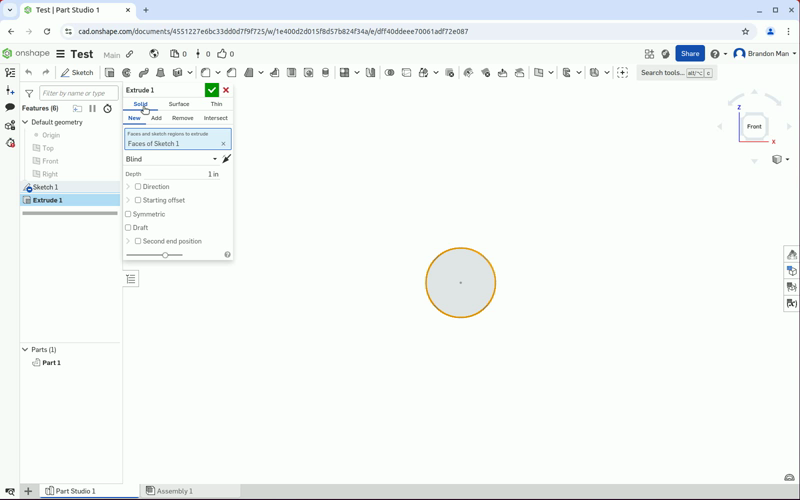
click(143, 106)
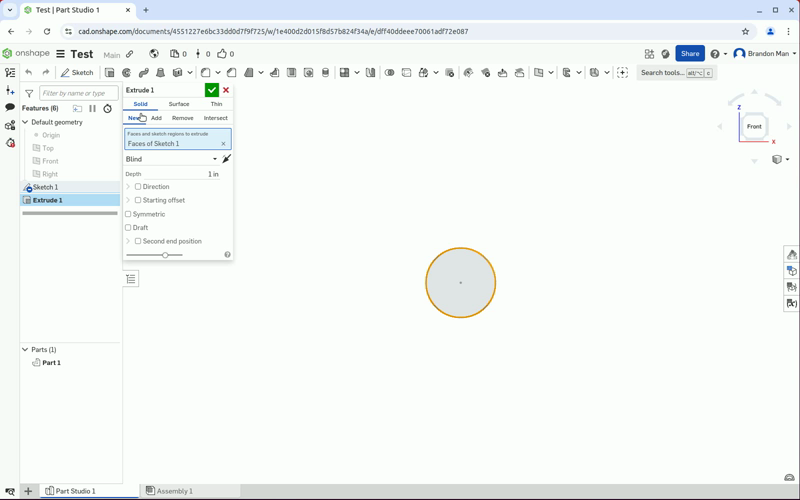
mouse_move(137, 120)
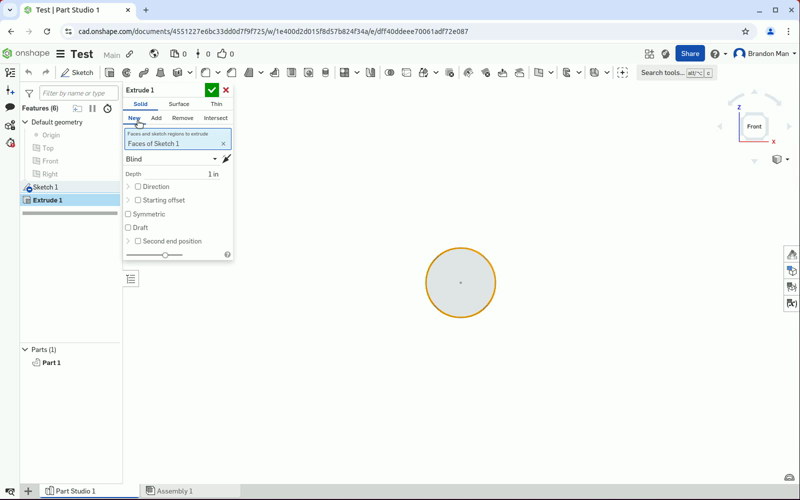
click(137, 120)
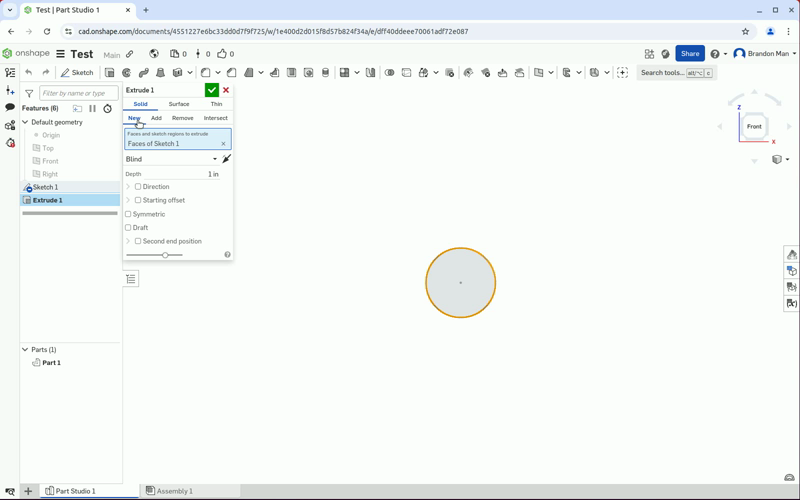
key(tab, 4)
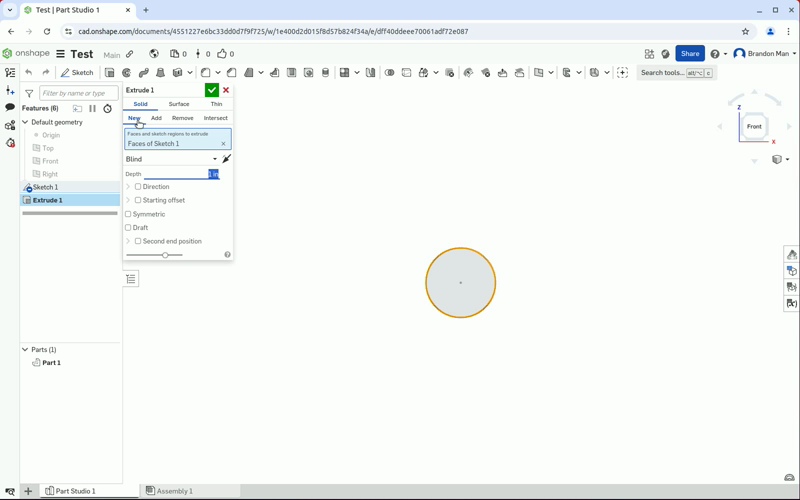
text(6.018)
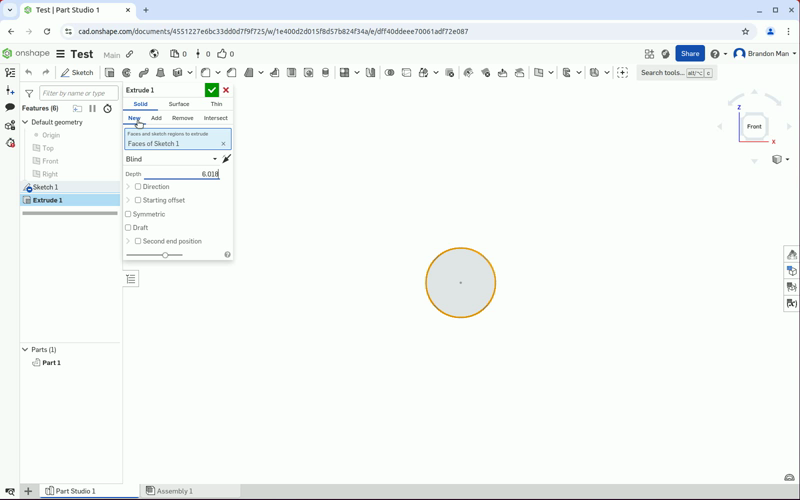
key(enter)
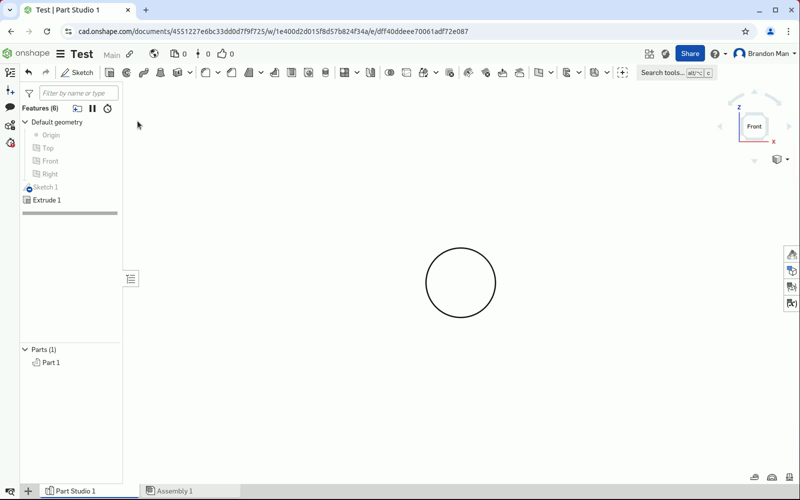
key(shift+h)
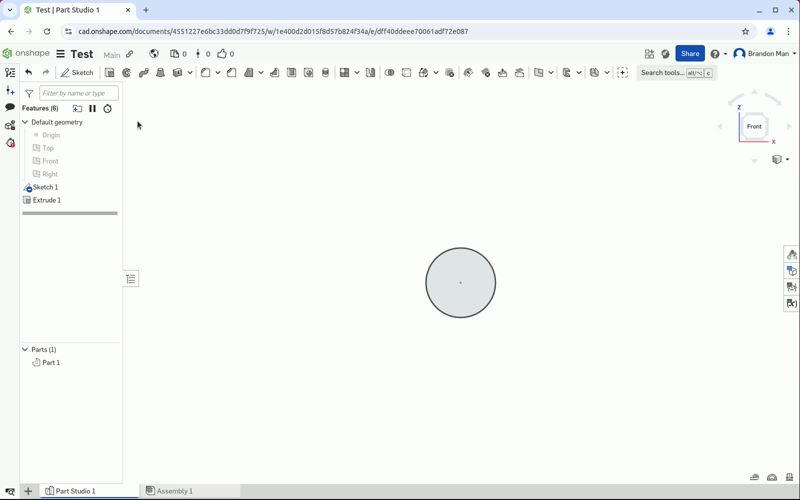
key(shift+h)
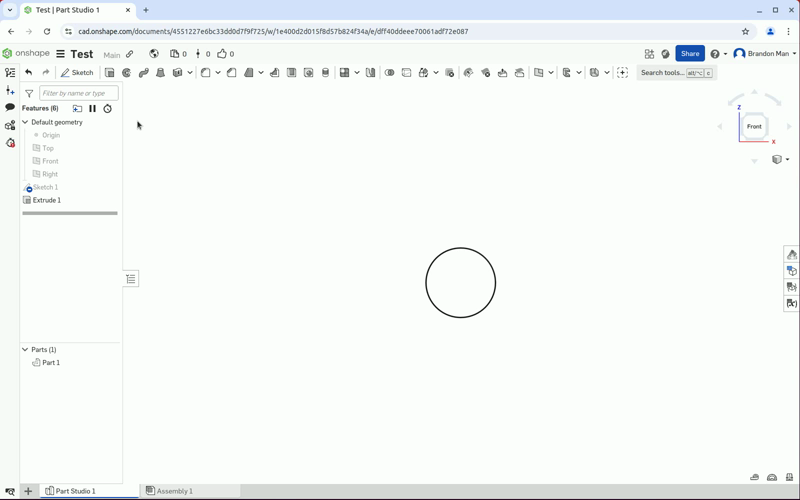
mouse_move(73, 189)
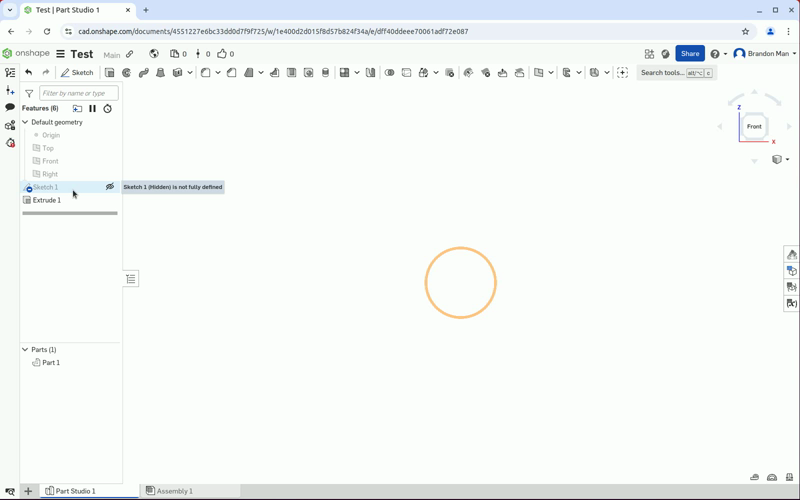
click(73, 189)
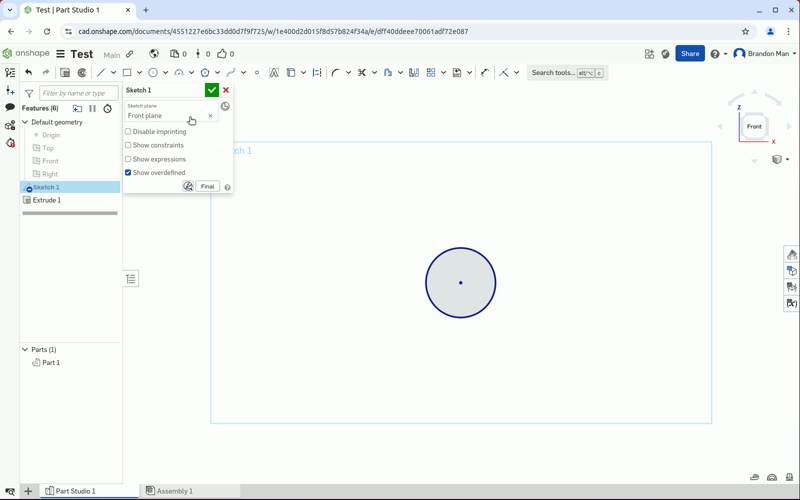
mouse_move(229, 92)
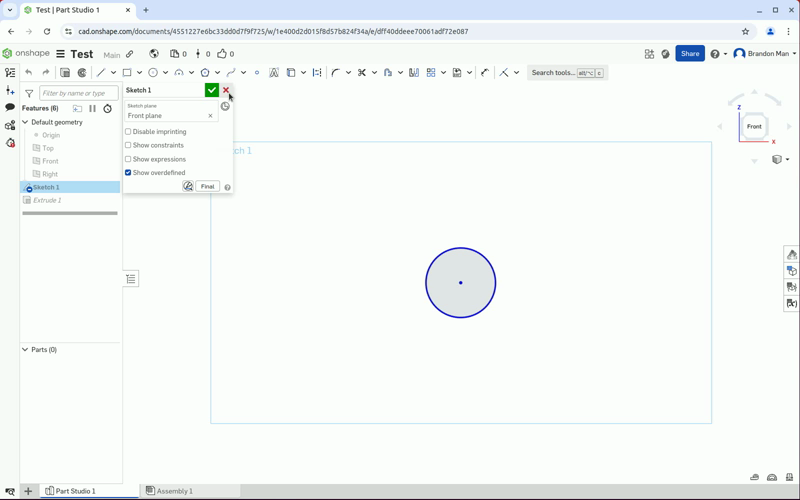
click(229, 92)
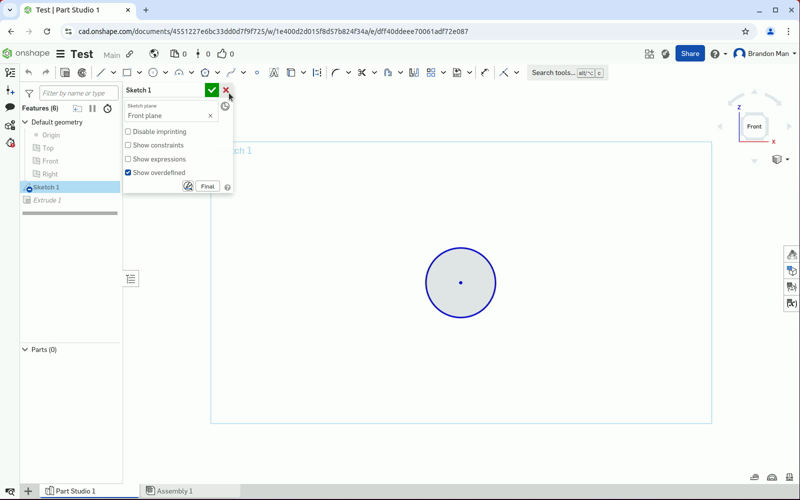
key(shift+s)
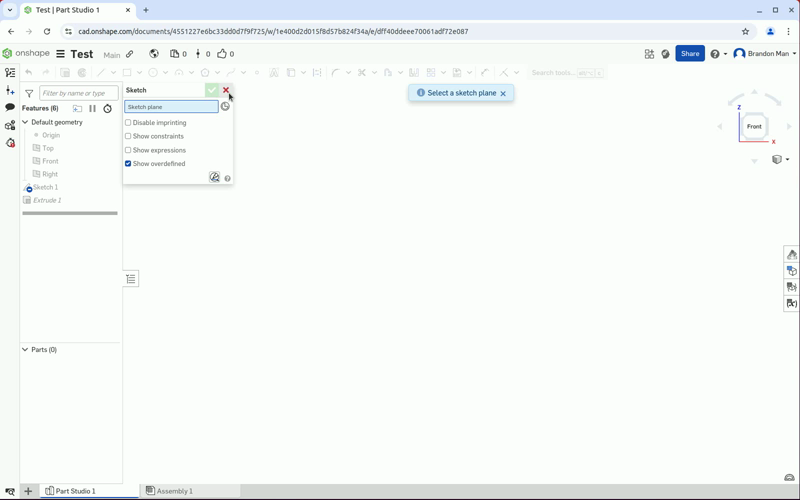
mouse_move(73, 163)
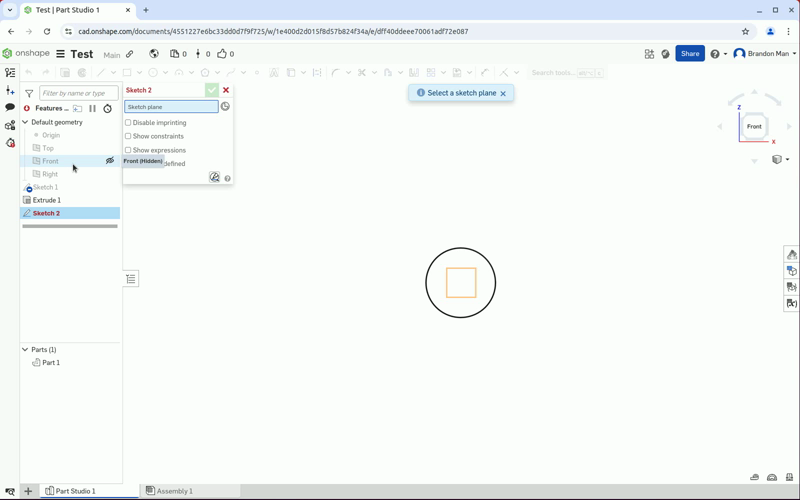
click(73, 163)
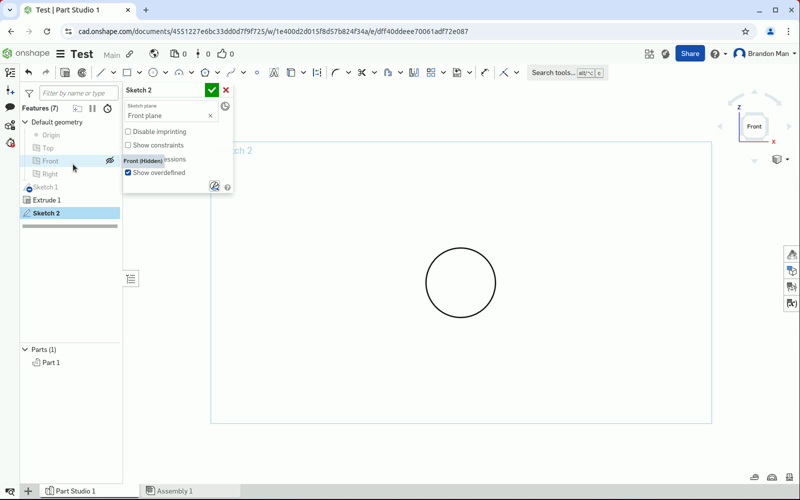
mouse_move(73, 352)
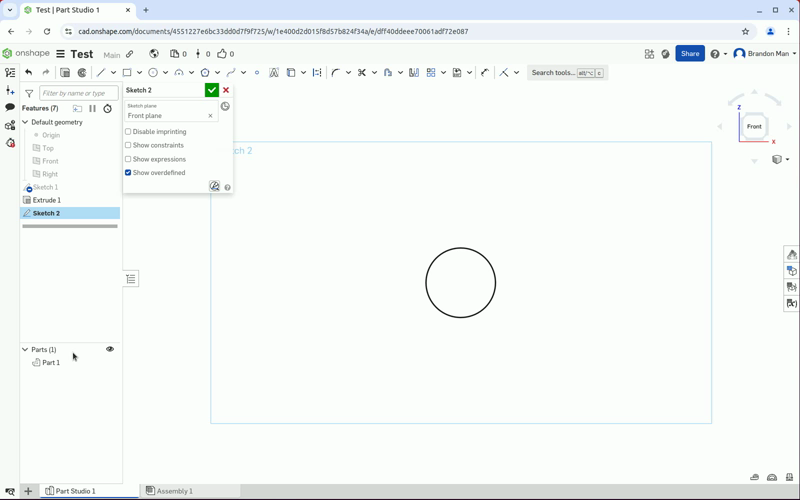
key(y)
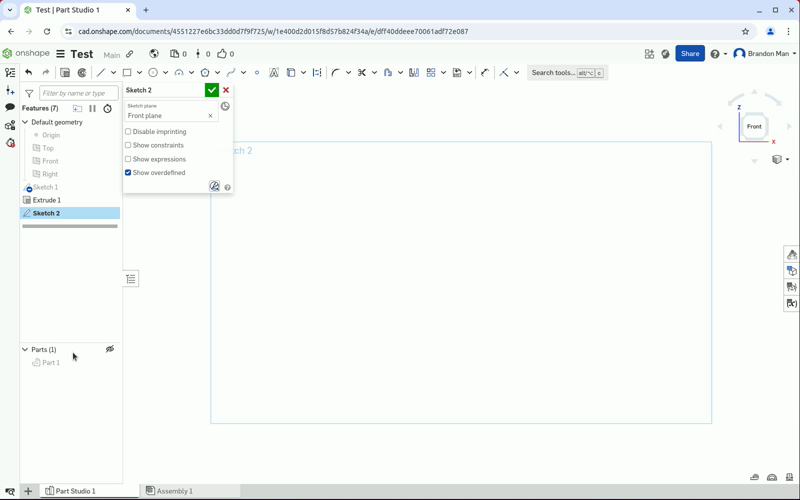
key(c)
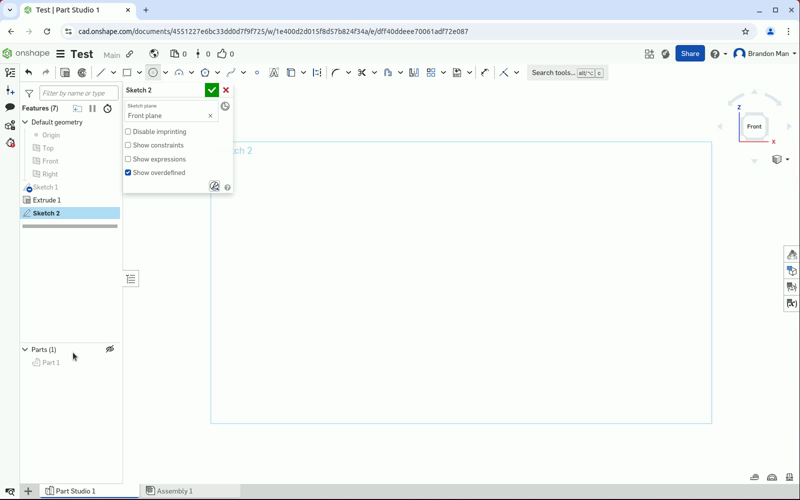
key_down(shift)
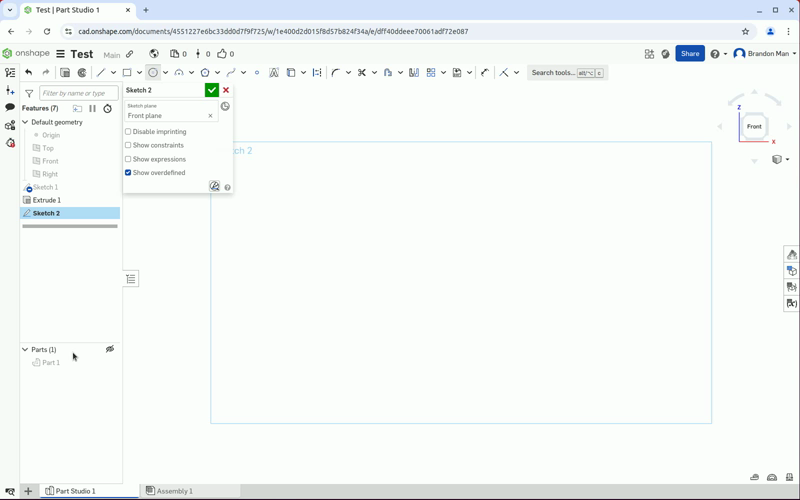
mouse_move(460, 282)
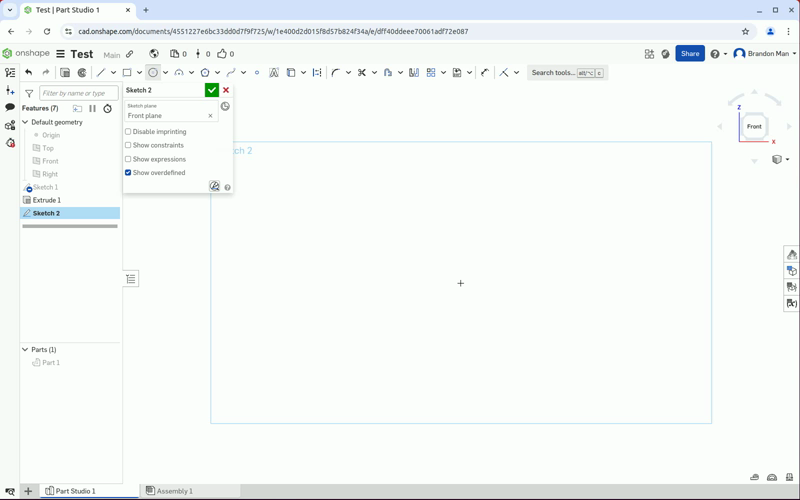
click(460, 282)
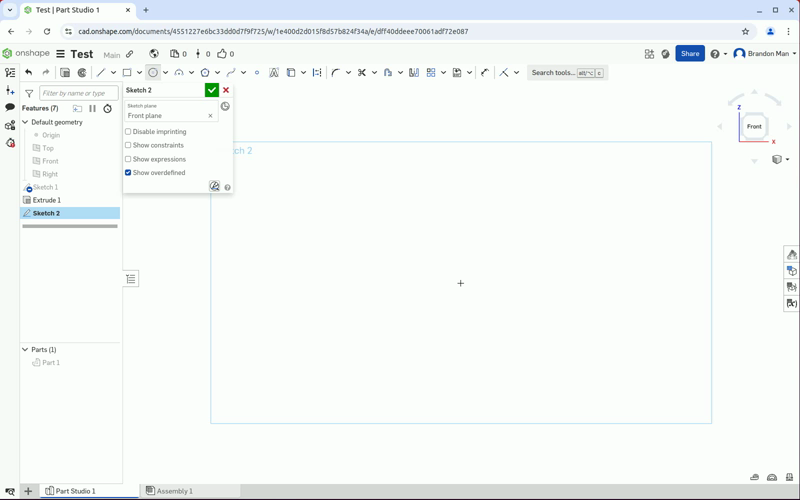
key_up(shift)
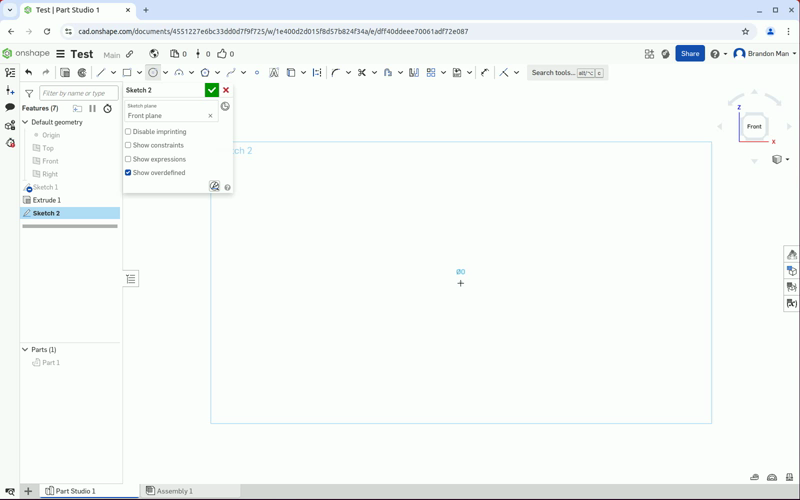
mouse_move(495, 282)
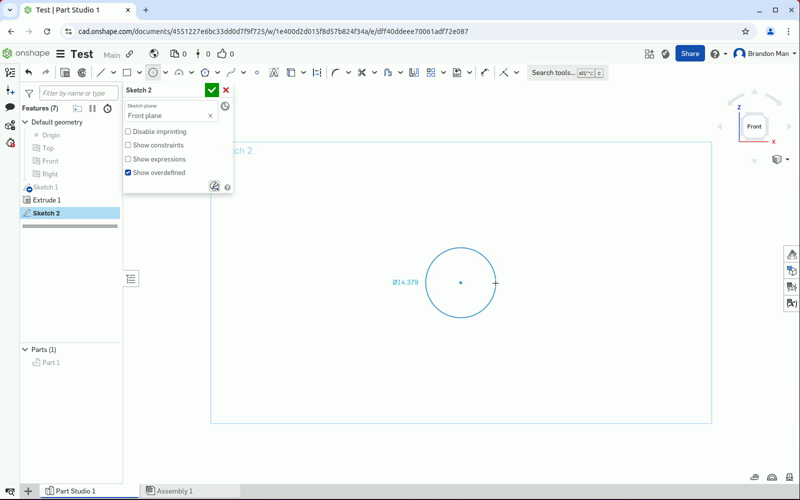
click(495, 282)
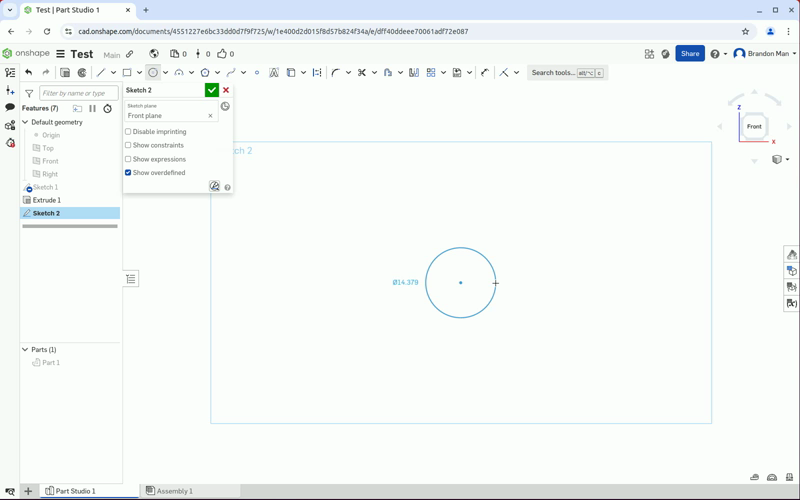
key(esc)
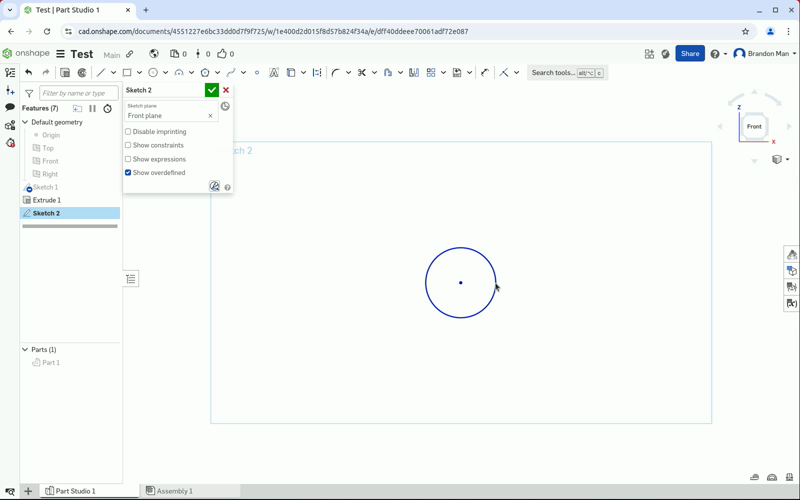
key(c)
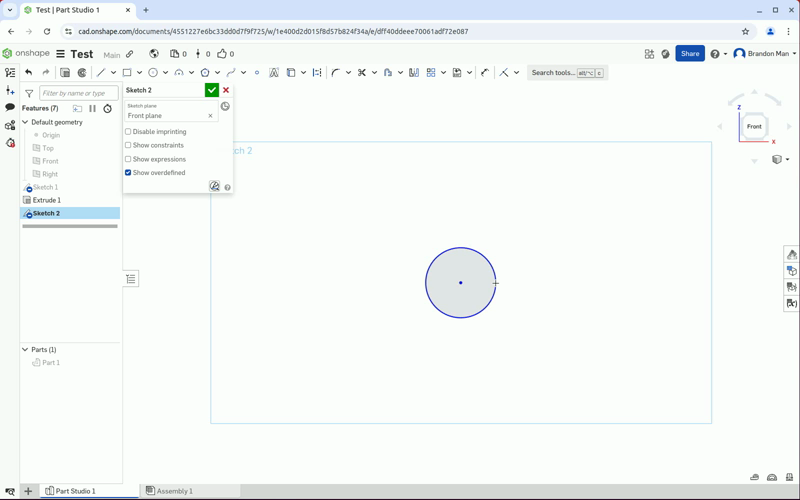
key_down(shift)
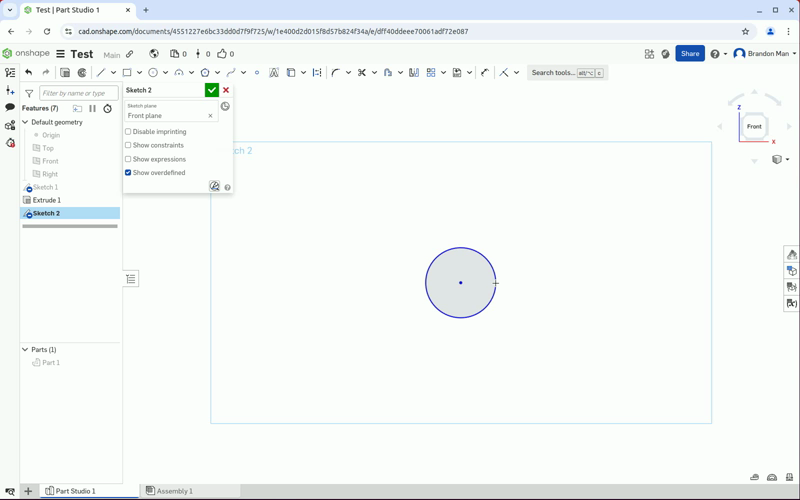
mouse_move(460, 282)
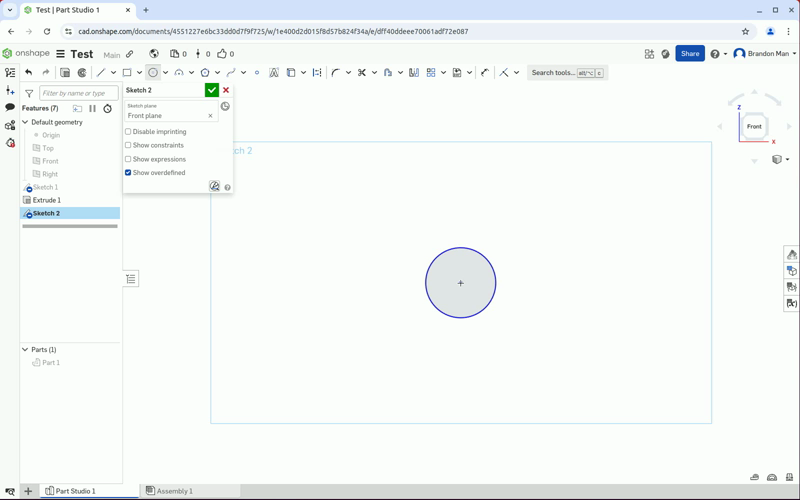
click(460, 282)
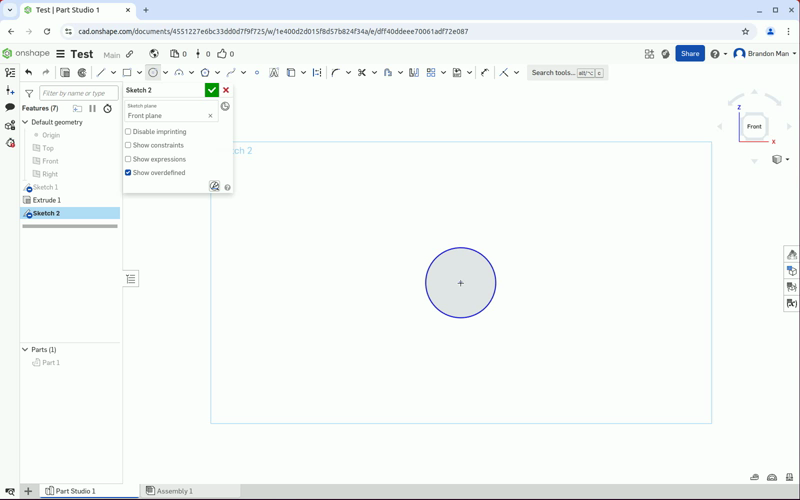
key_up(shift)
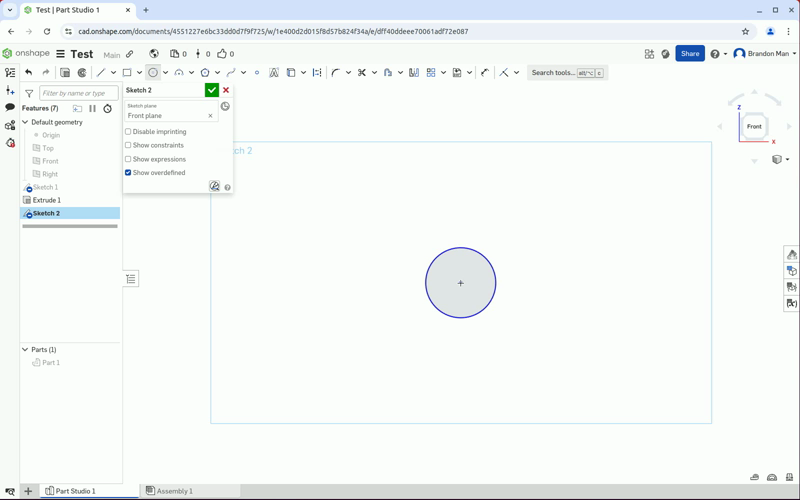
mouse_move(486, 282)
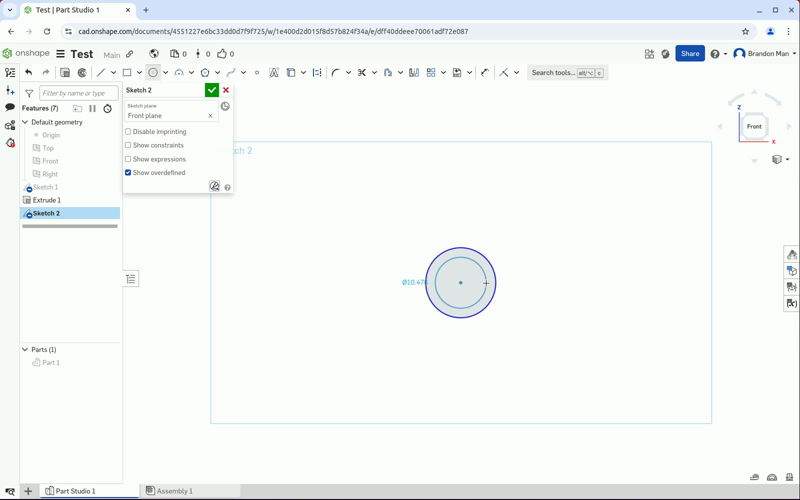
click(486, 282)
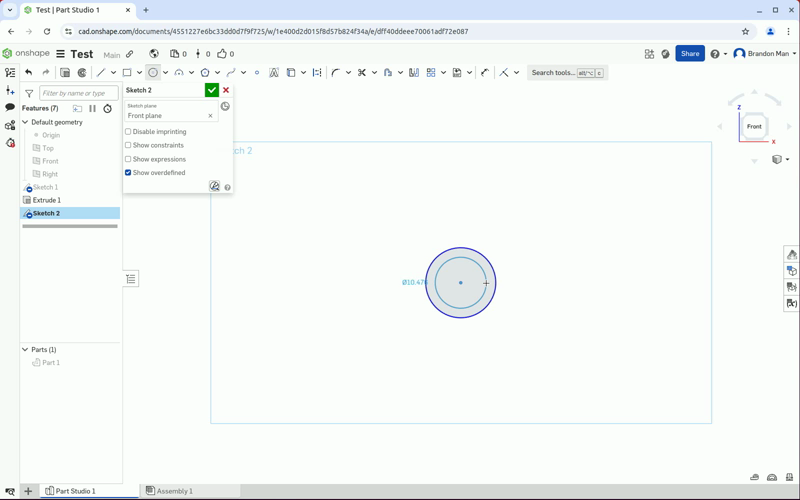
key(esc)
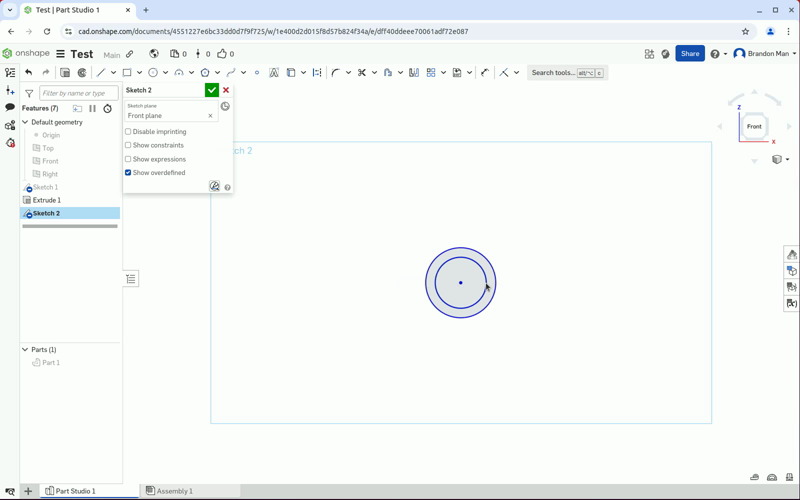
mouse_move(448, 255)
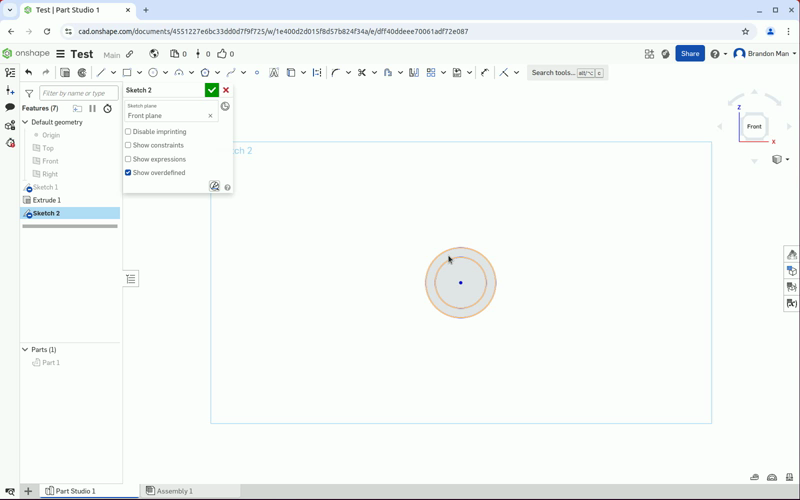
click(448, 255)
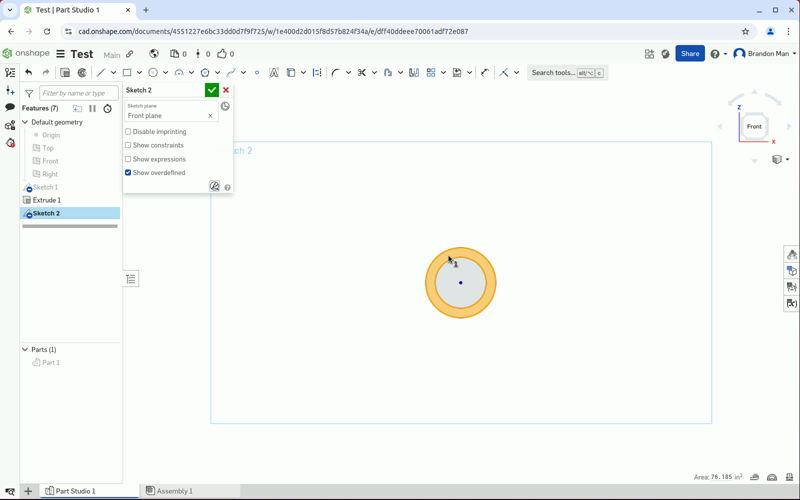
mouse_move(73, 352)
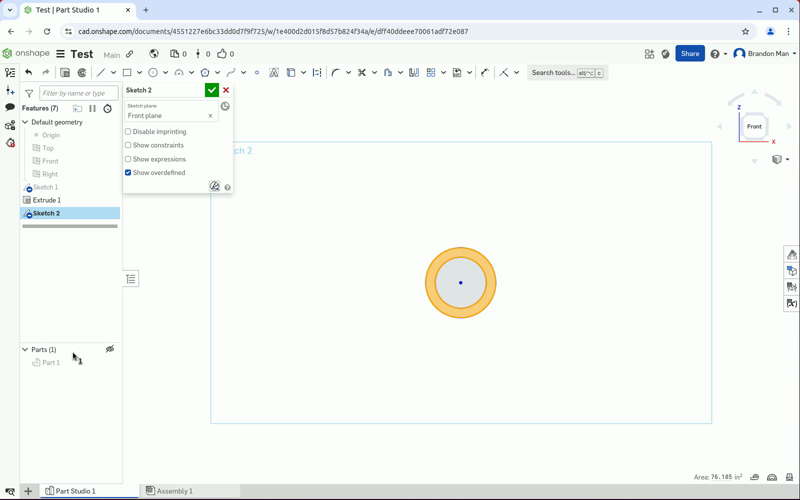
key(shift+y)
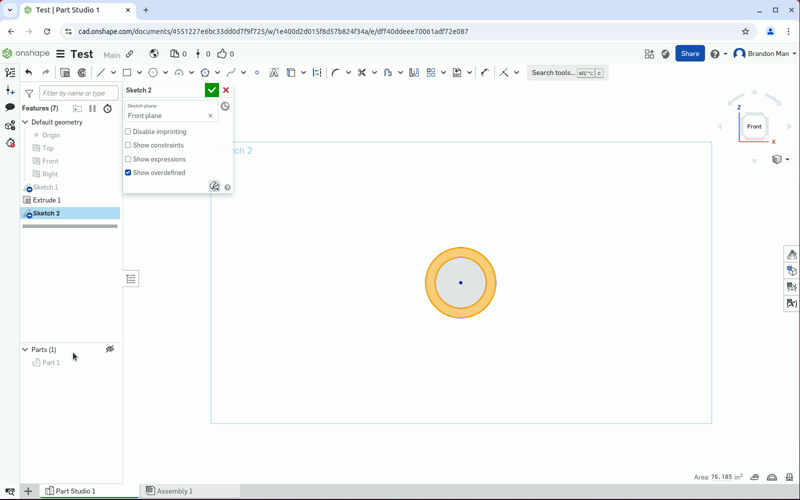
key(shift+e)
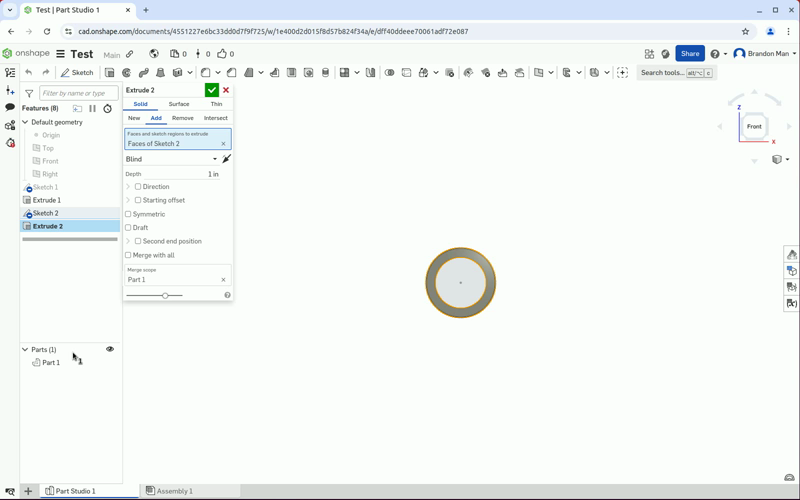
mouse_move(143, 106)
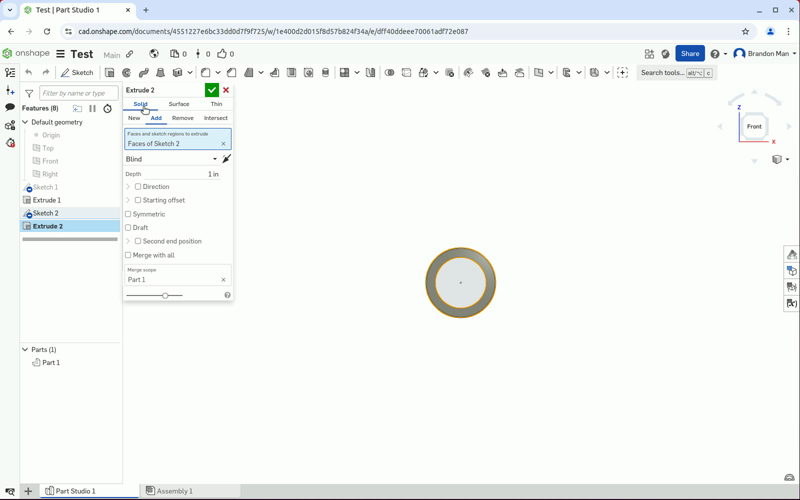
click(143, 106)
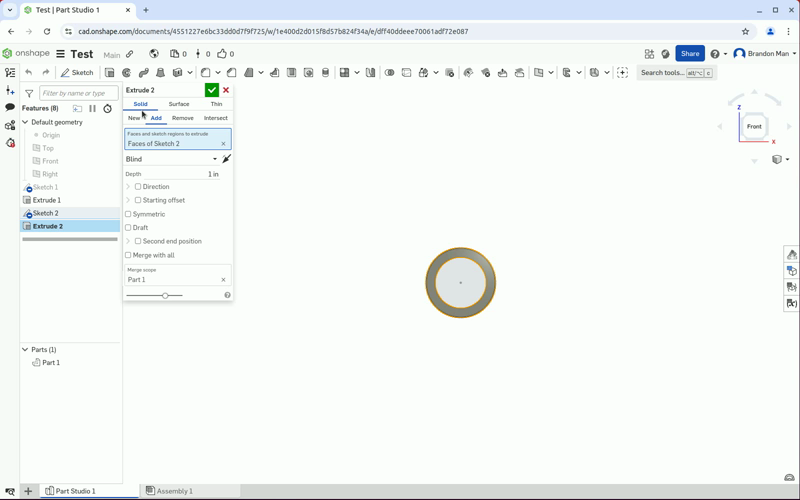
mouse_move(137, 120)
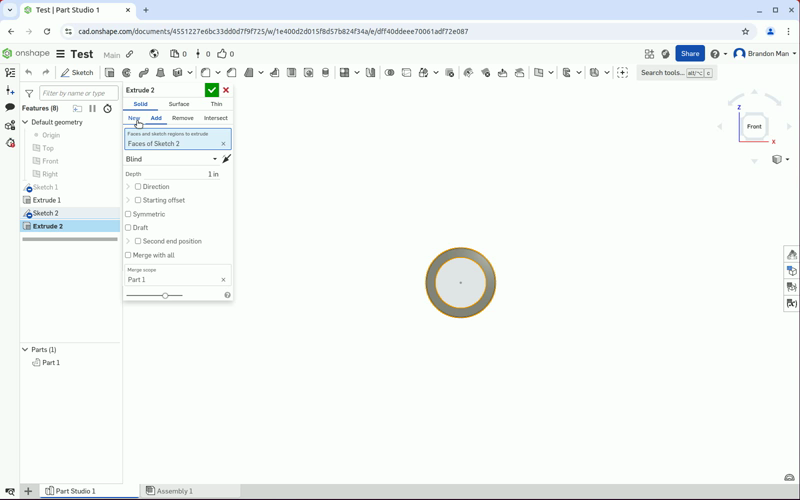
click(137, 120)
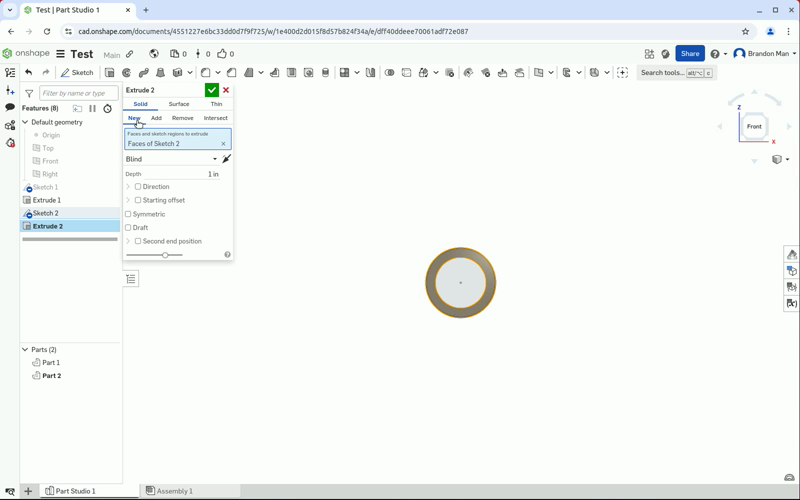
key(tab, 4)
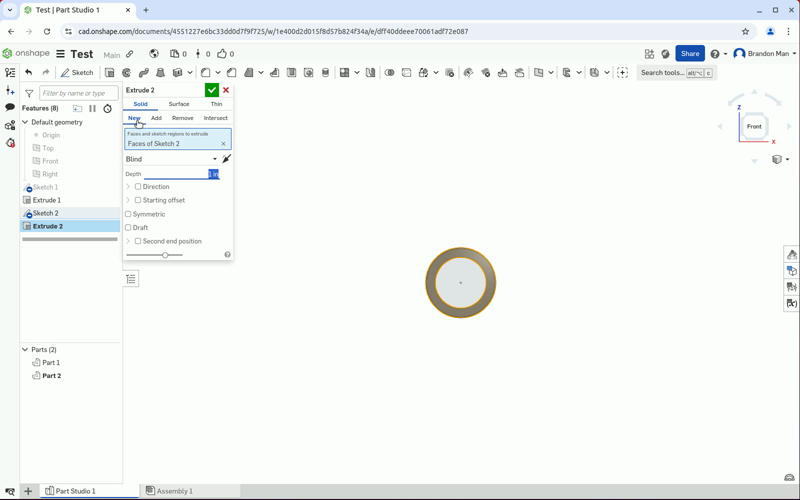
text(6.018)
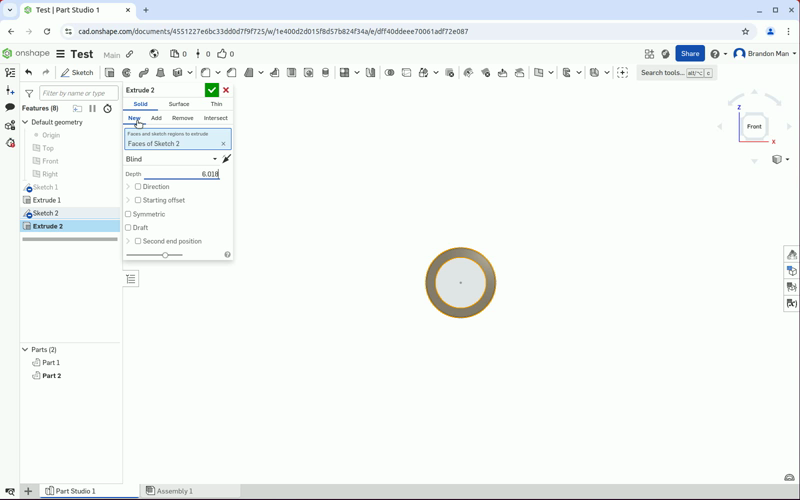
key(enter)
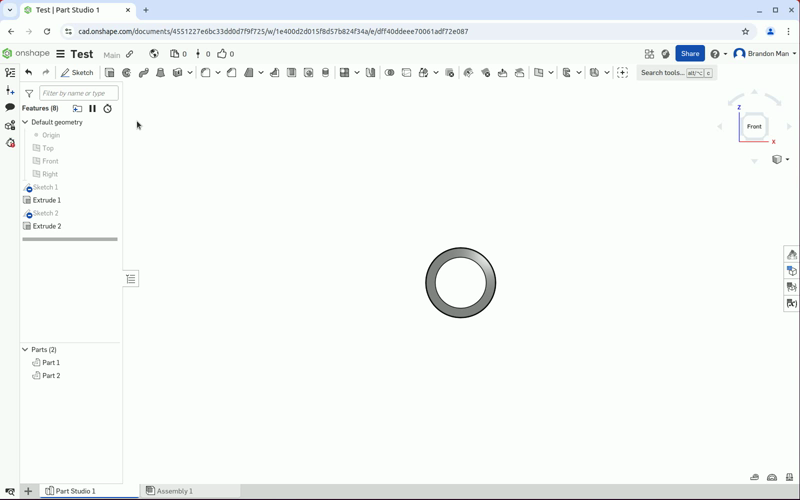
key(shift+h)
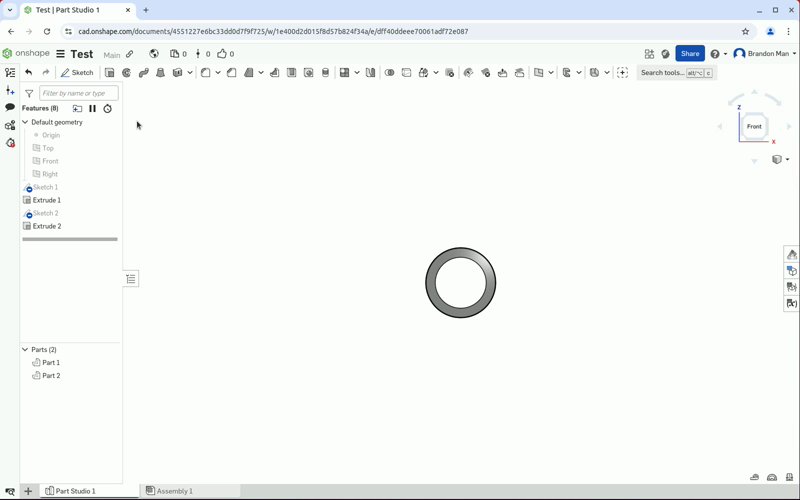
key(shift+h)
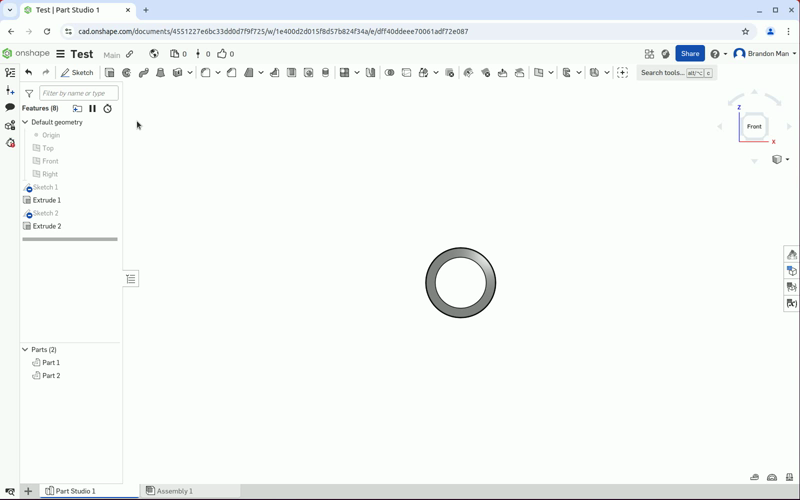
mouse_move(73, 189)
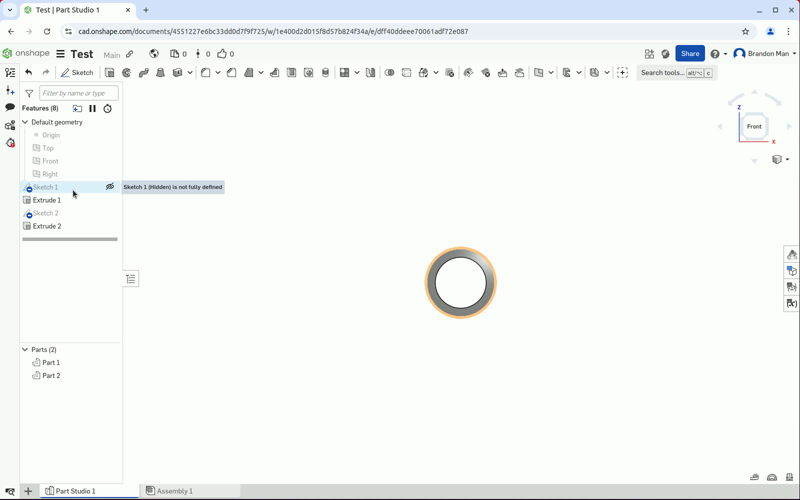
click(73, 189)
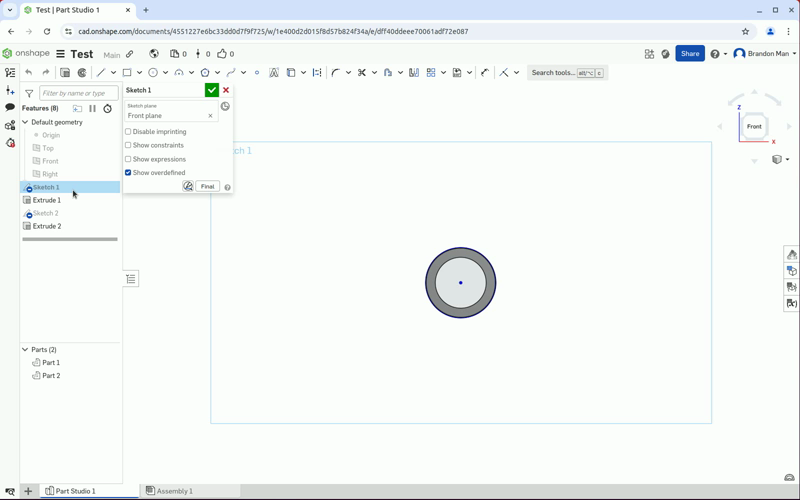
mouse_move(229, 92)
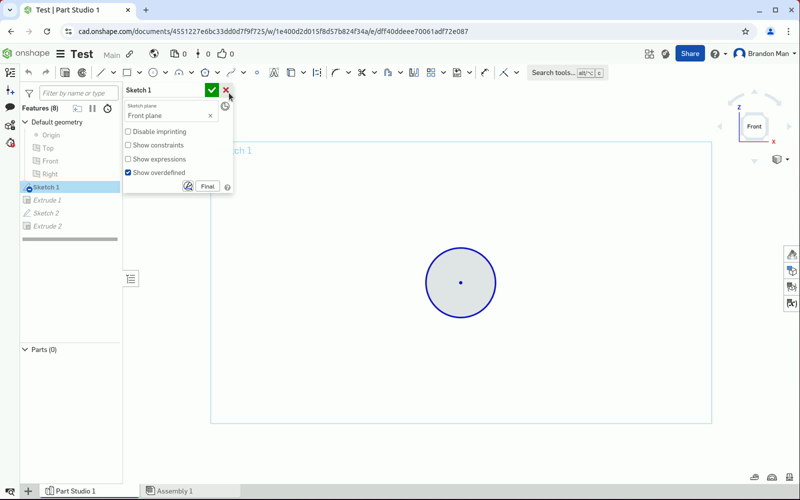
click(229, 92)
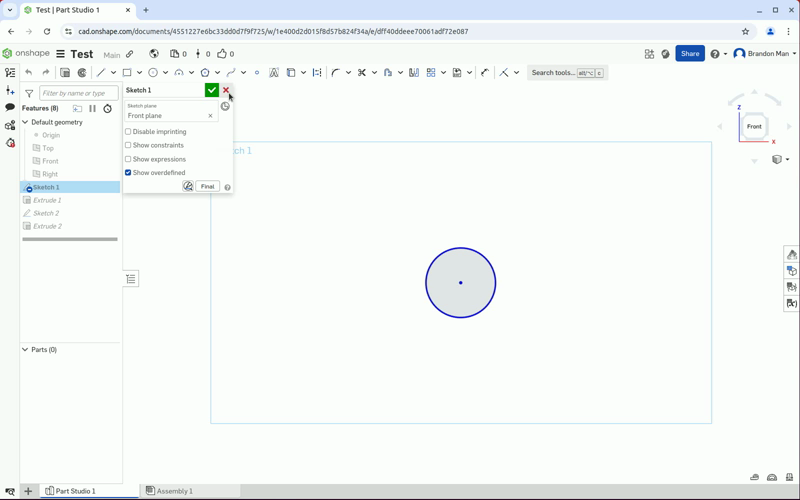
key(shift+s)
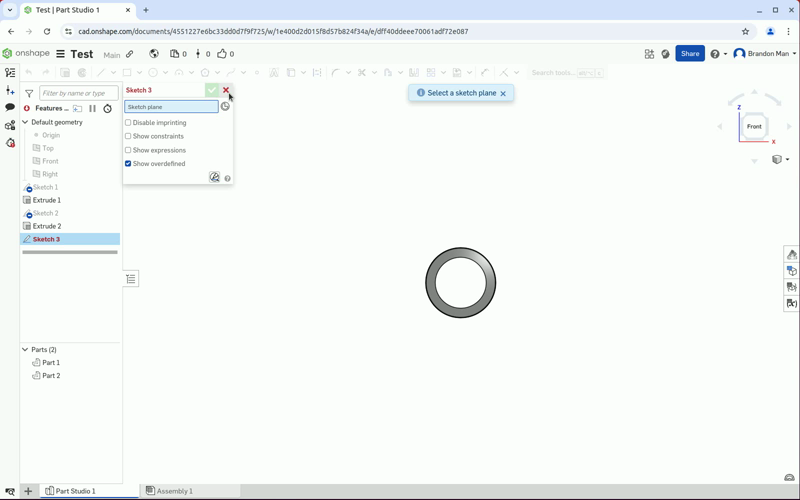
mouse_move(73, 163)
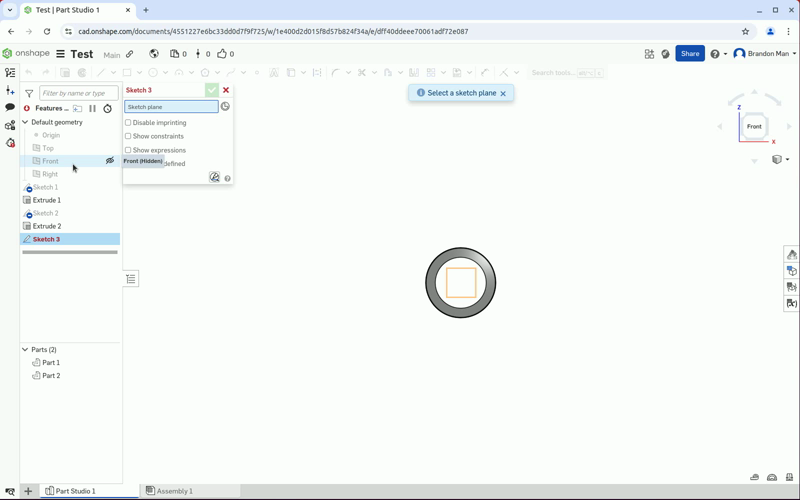
click(73, 163)
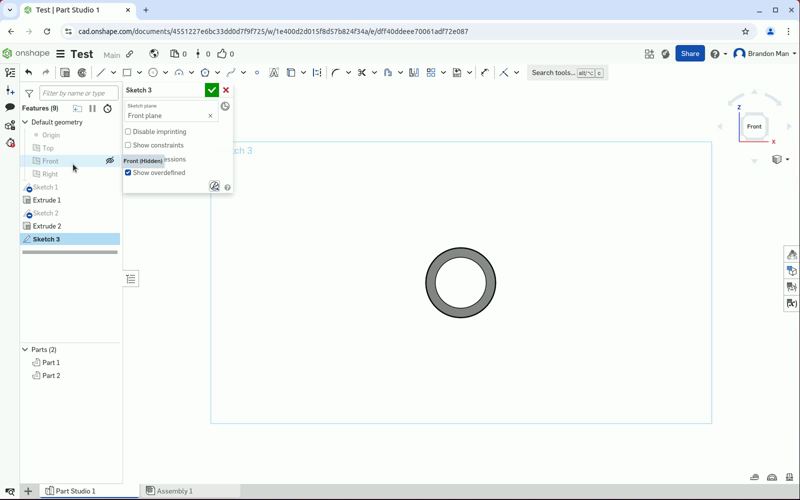
mouse_move(73, 352)
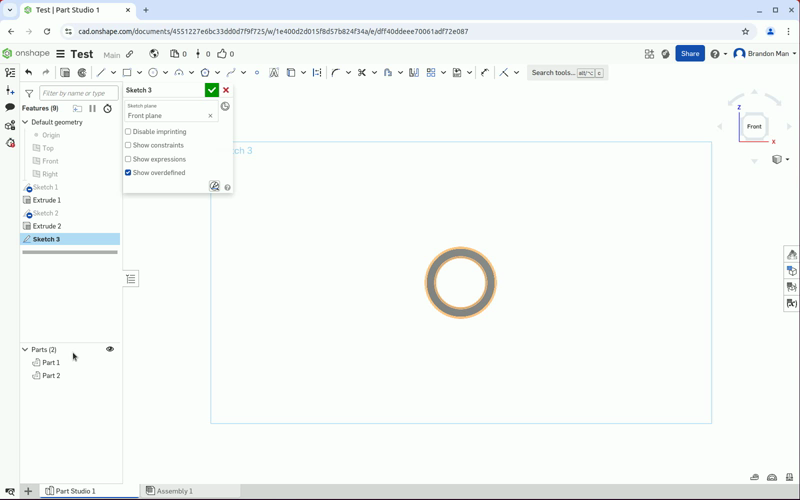
key(y)
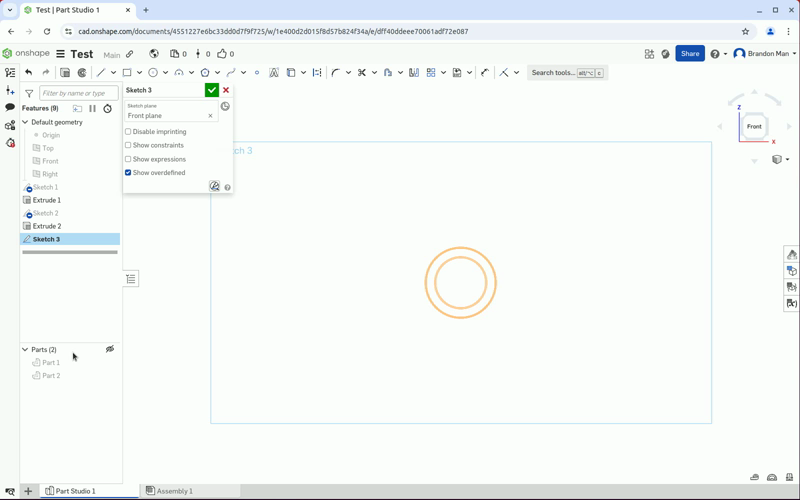
key(l)
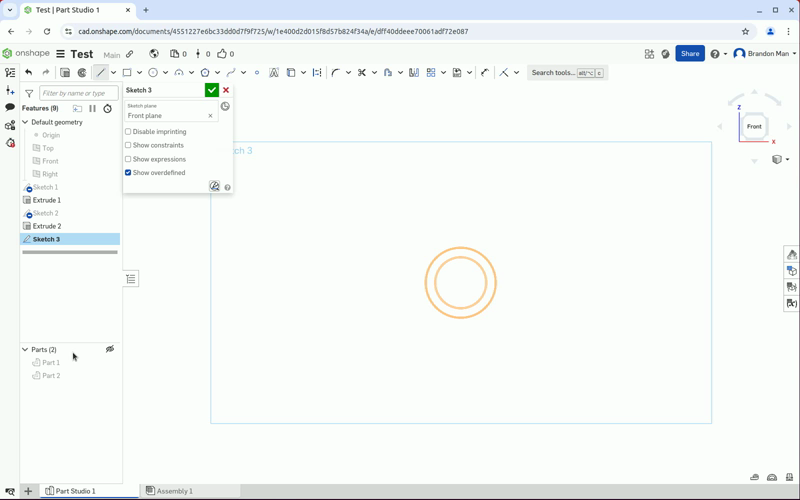
key_down(shift)
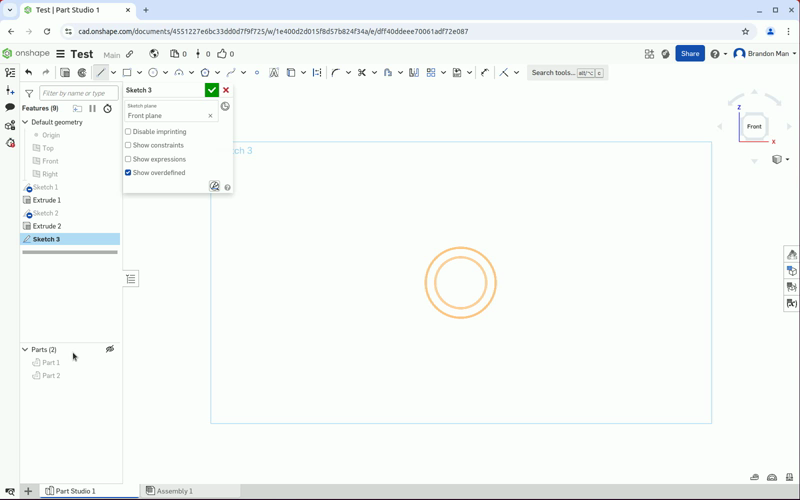
mouse_move(401, 312)
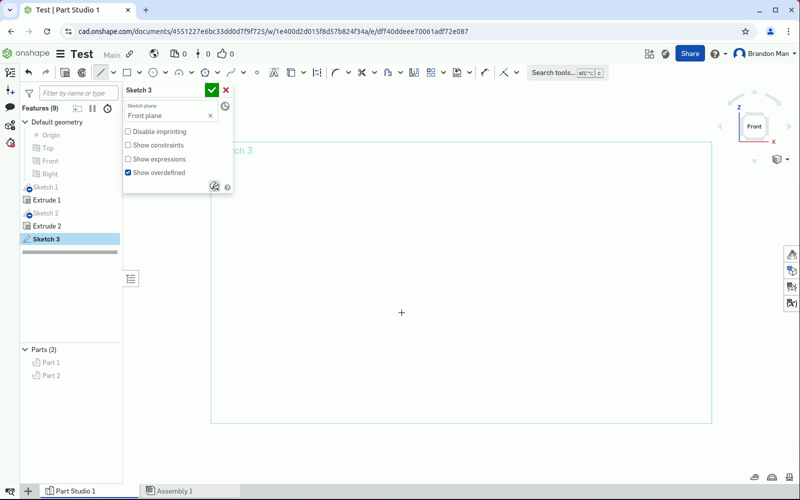
click(401, 312)
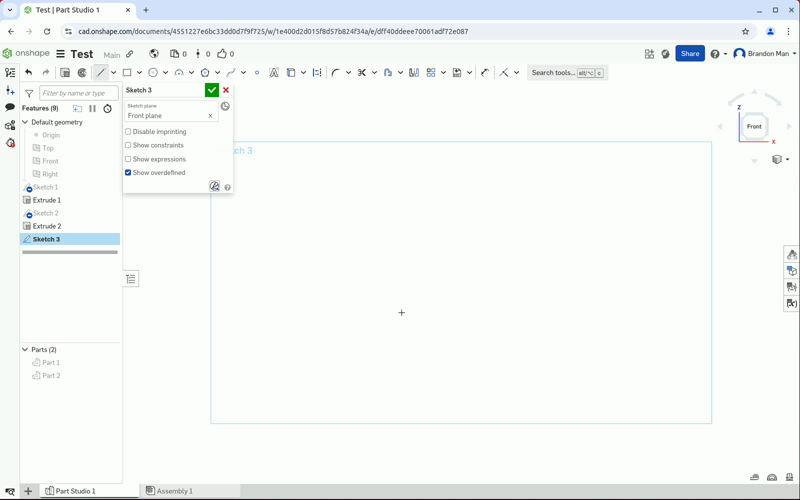
key_up(shift)
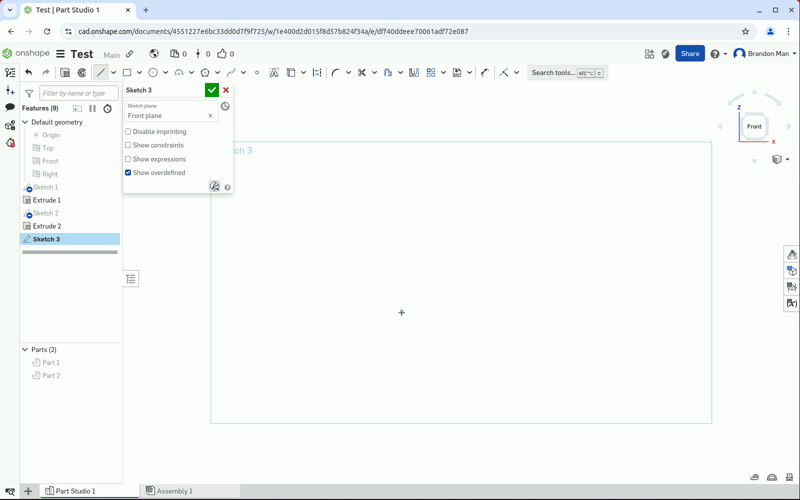
key_down(shift)
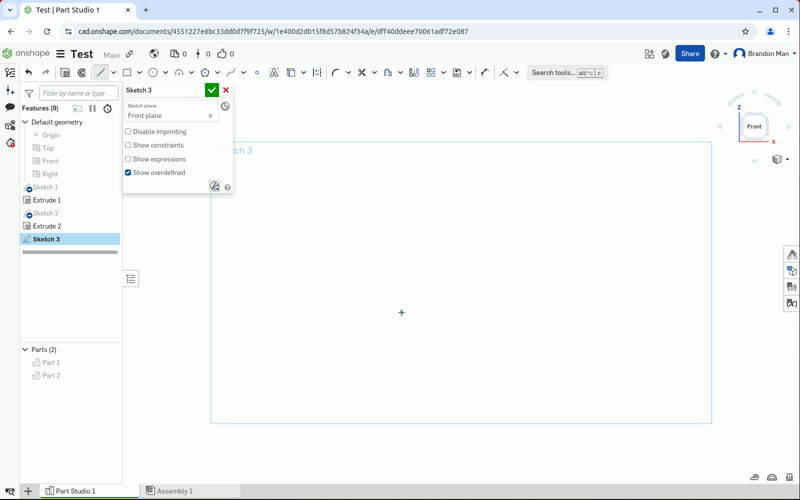
mouse_move(431, 312)
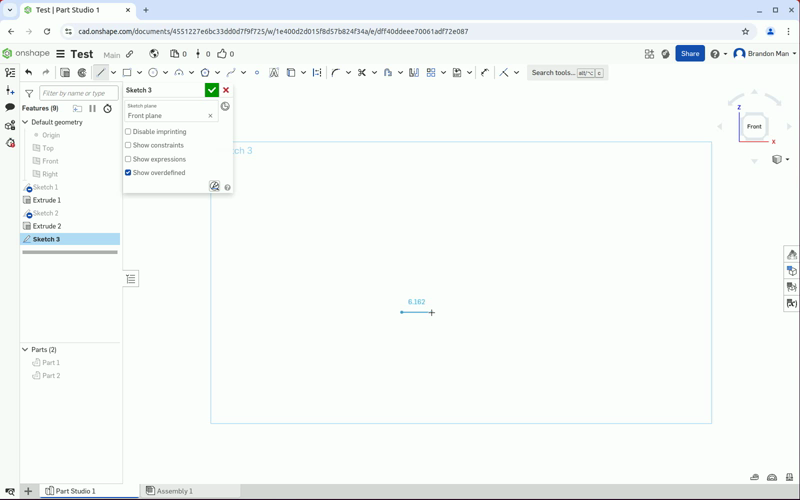
mouse_move(441, 312)
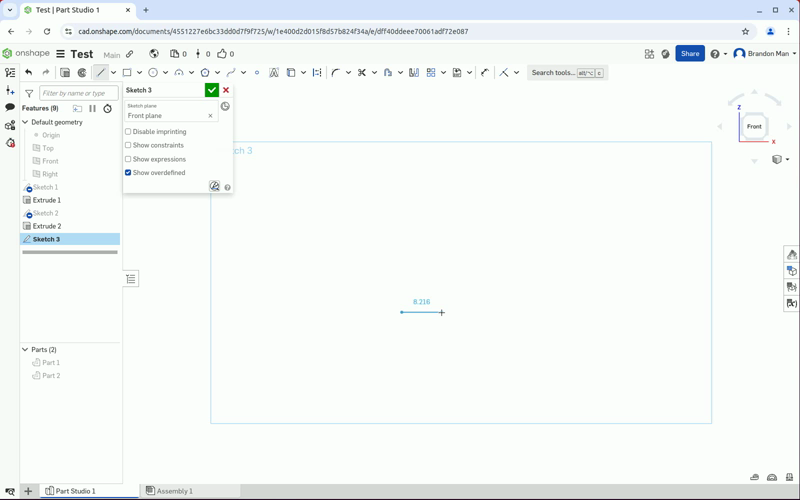
click(441, 312)
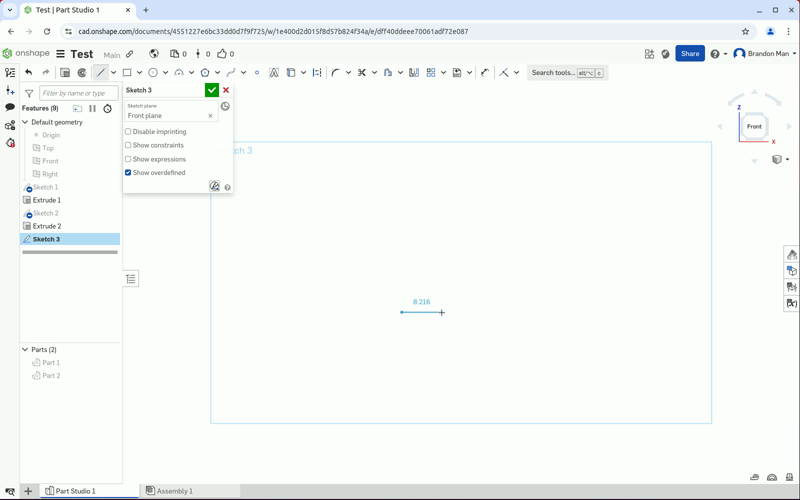
key_up(shift)
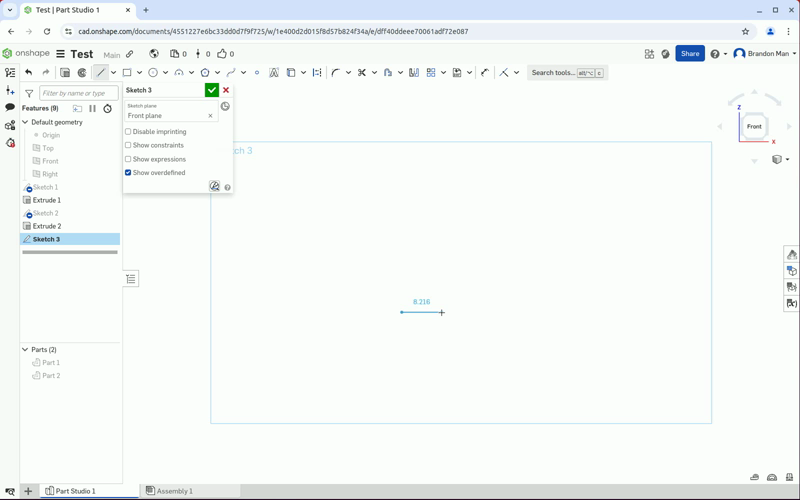
key(esc)
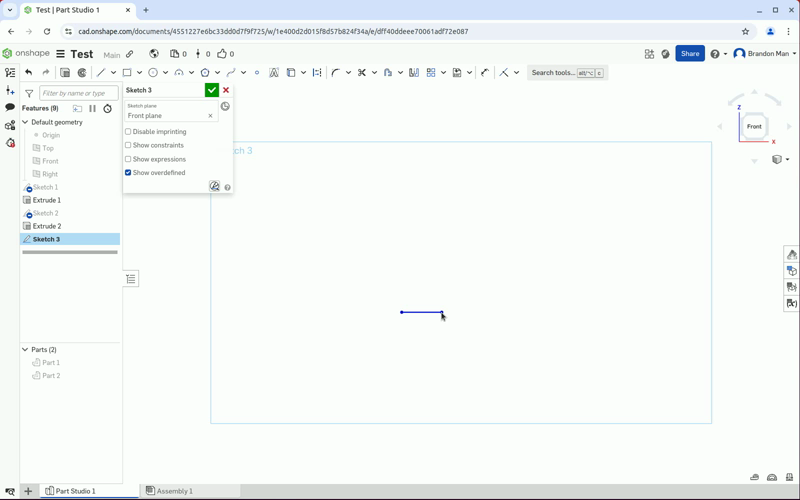
key(a)
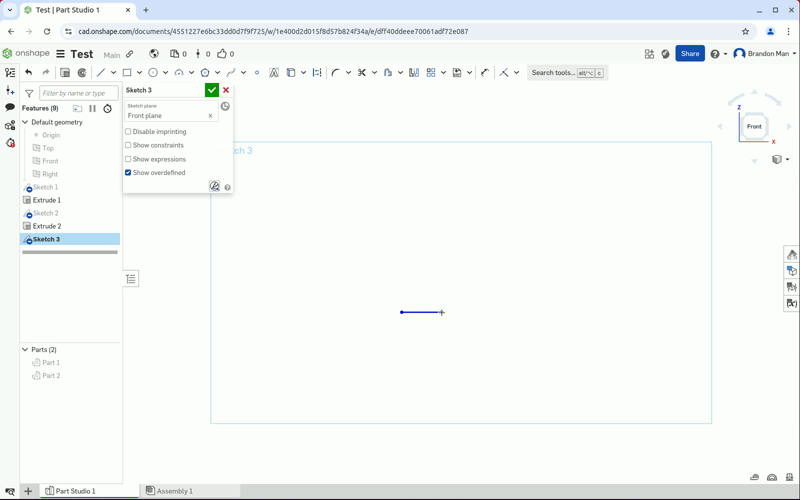
mouse_move(441, 312)
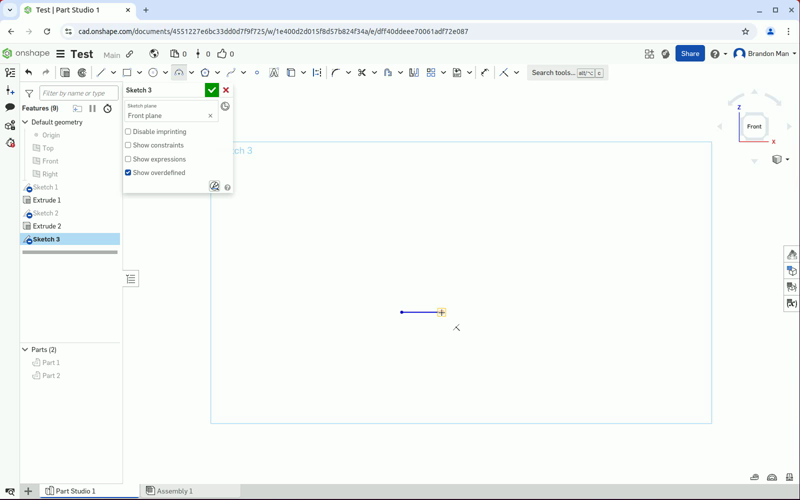
click(441, 312)
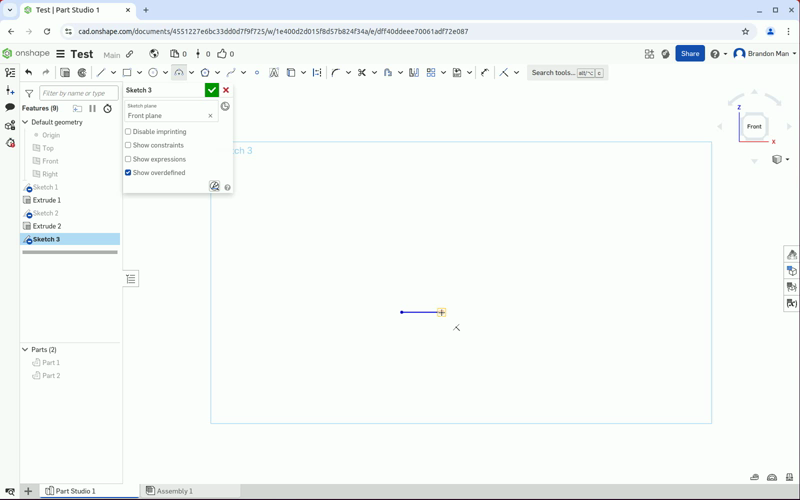
key_down(shift)
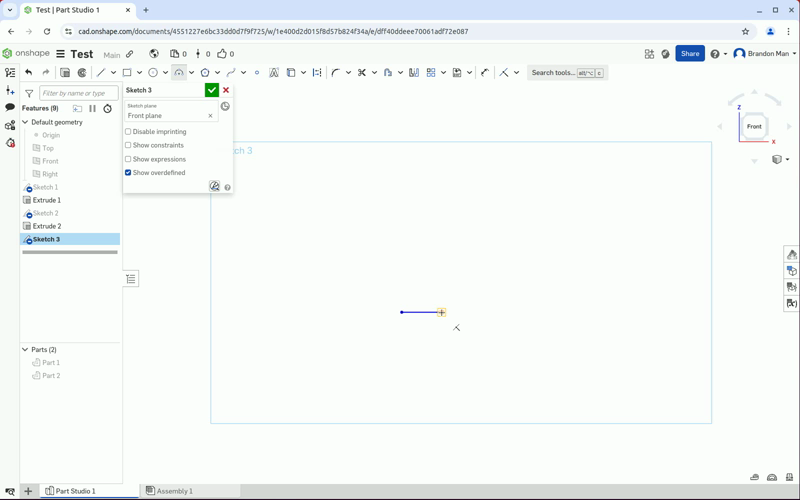
mouse_move(441, 252)
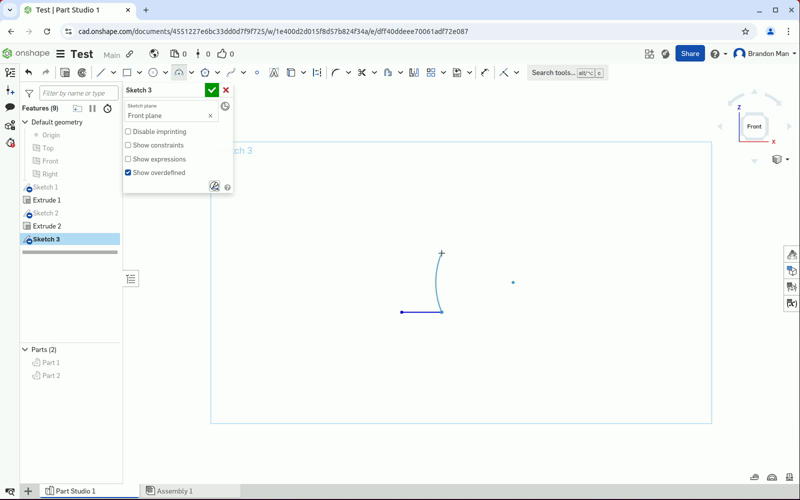
click(441, 252)
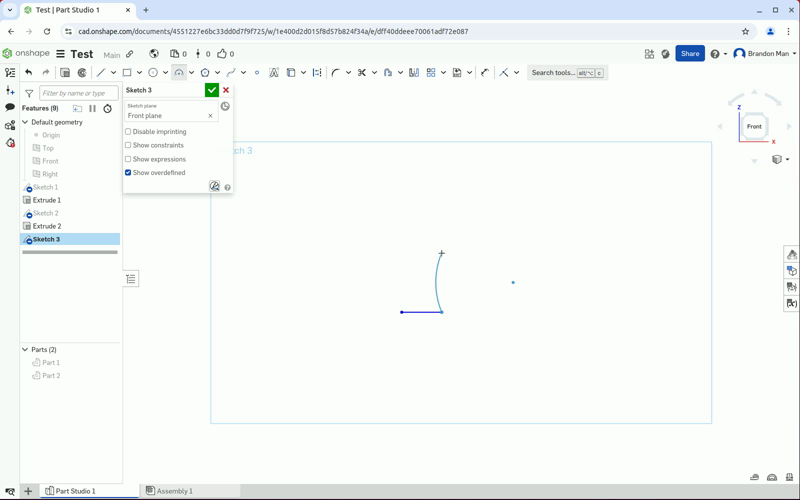
mouse_move(426, 282)
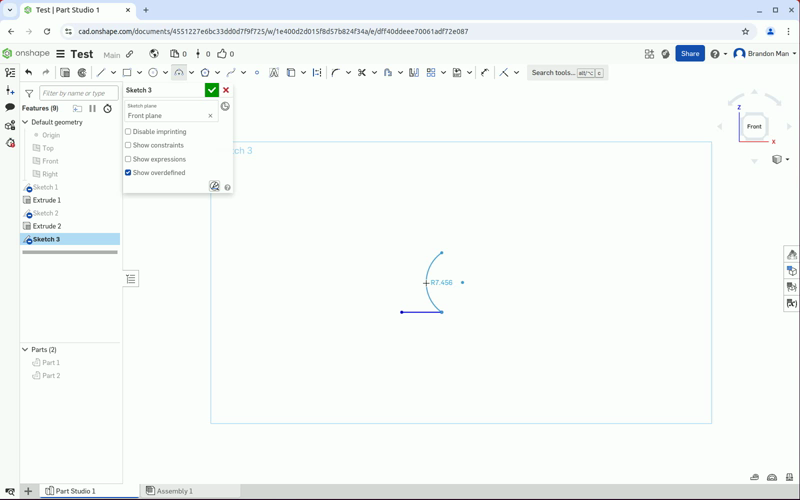
click(426, 282)
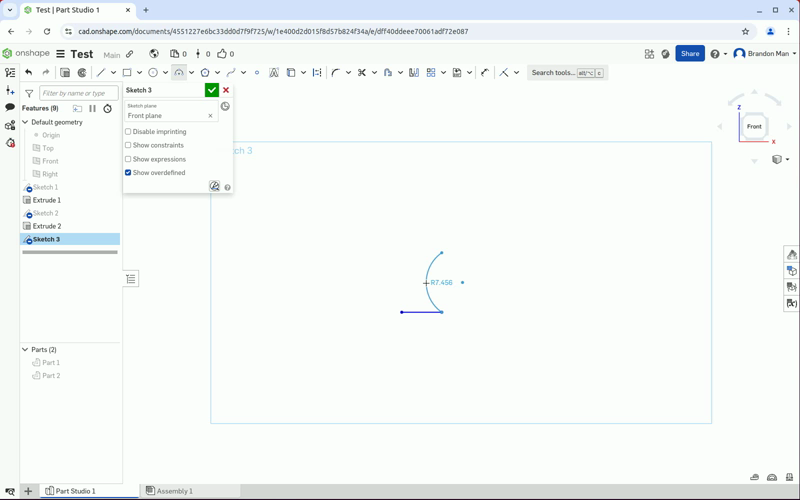
key_up(shift)
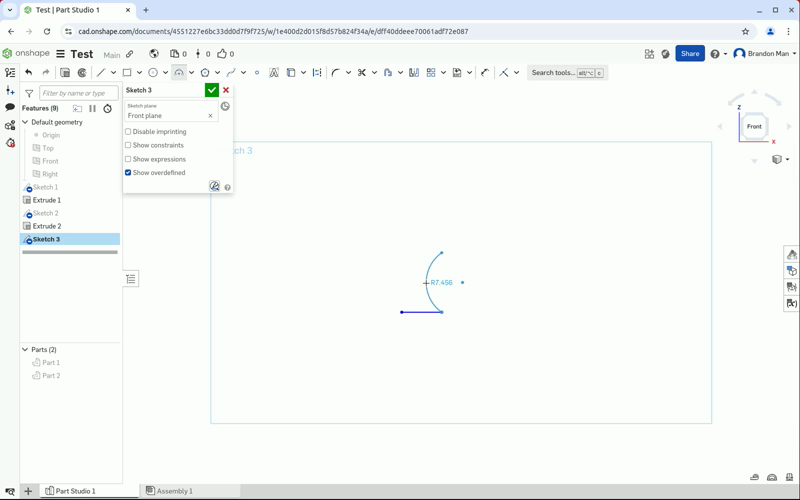
key(esc)
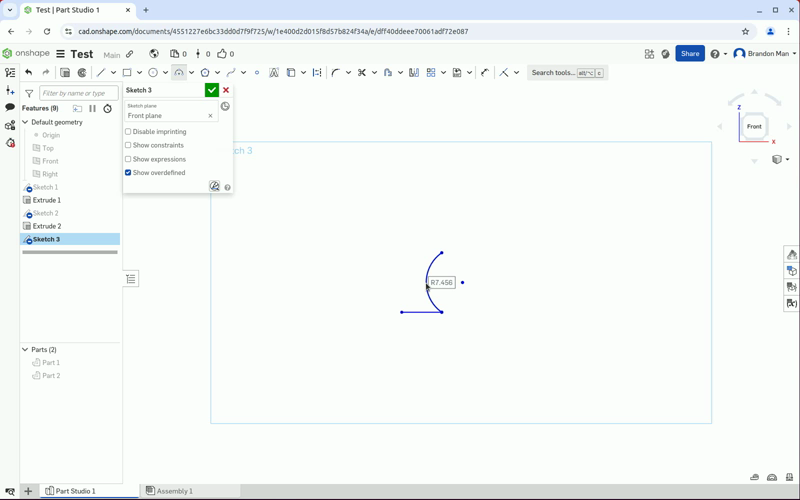
key(l)
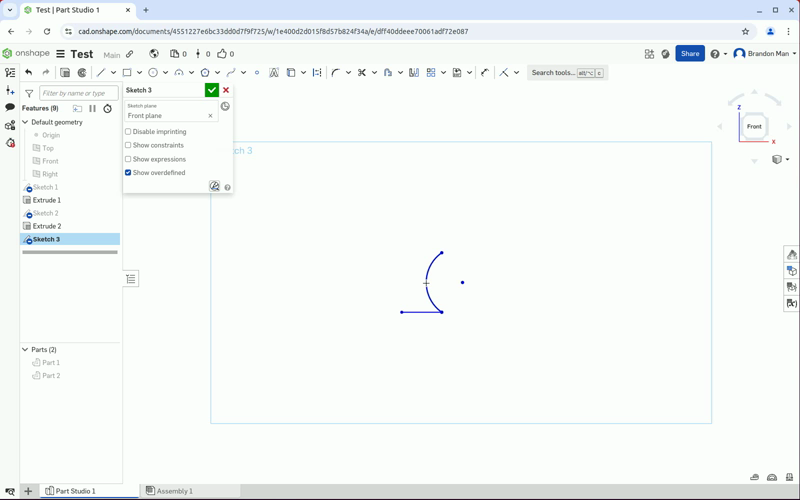
mouse_move(441, 252)
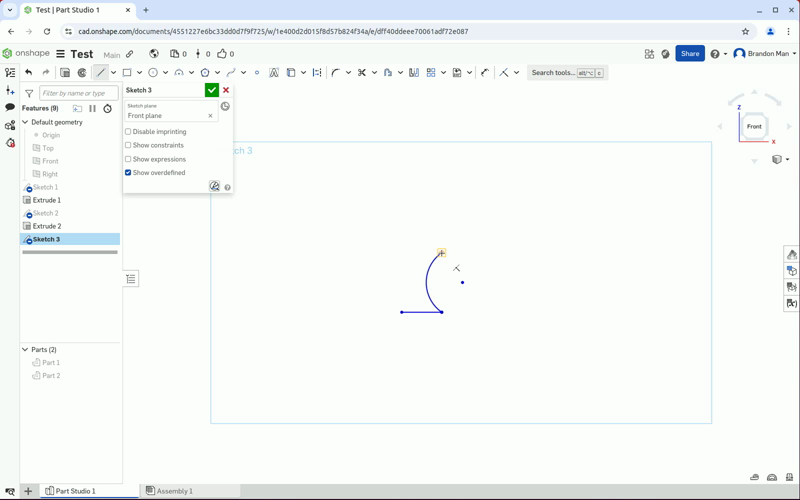
click(441, 252)
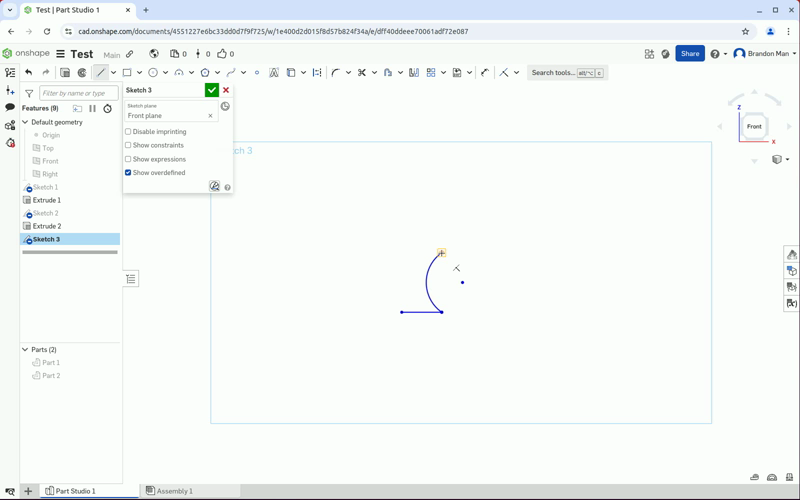
key_down(shift)
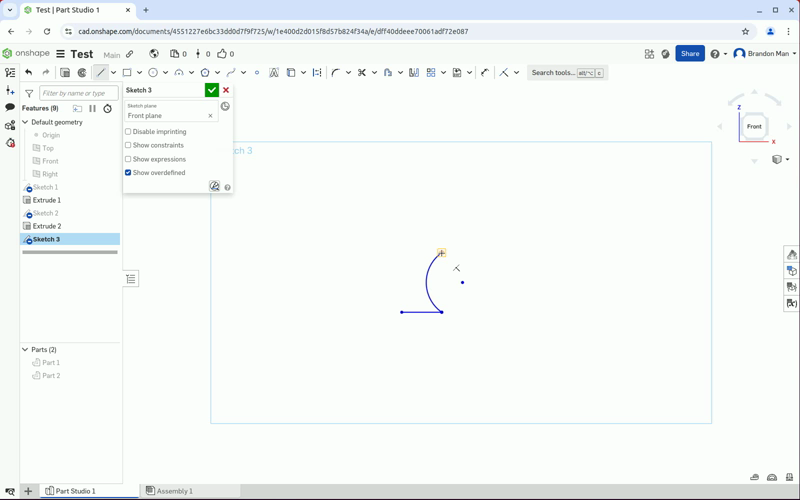
mouse_move(471, 252)
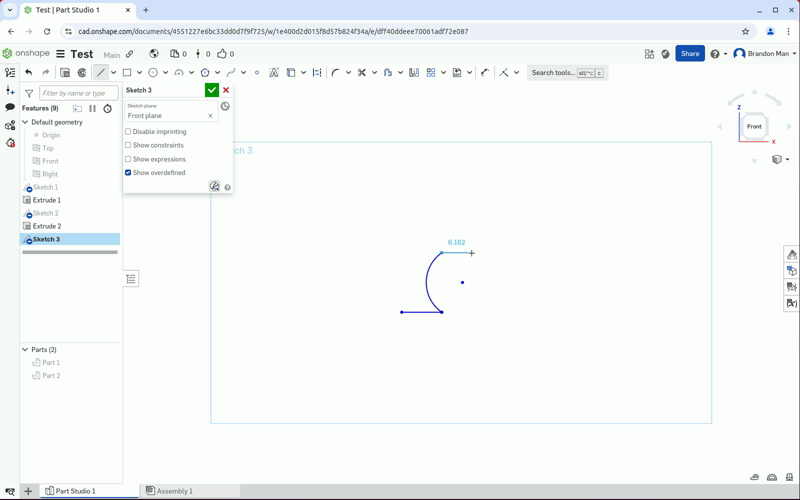
mouse_move(401, 252)
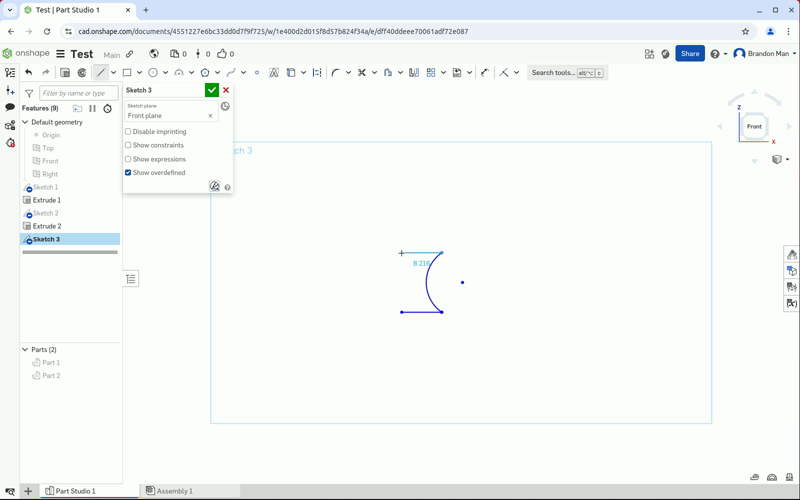
click(401, 252)
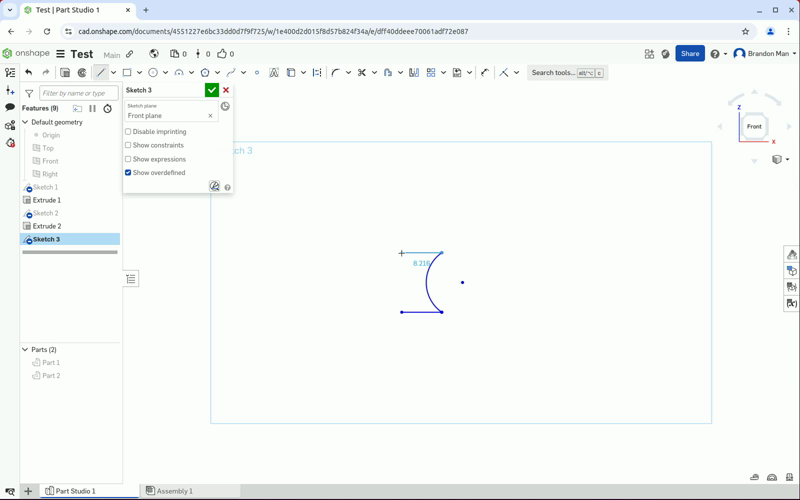
key_up(shift)
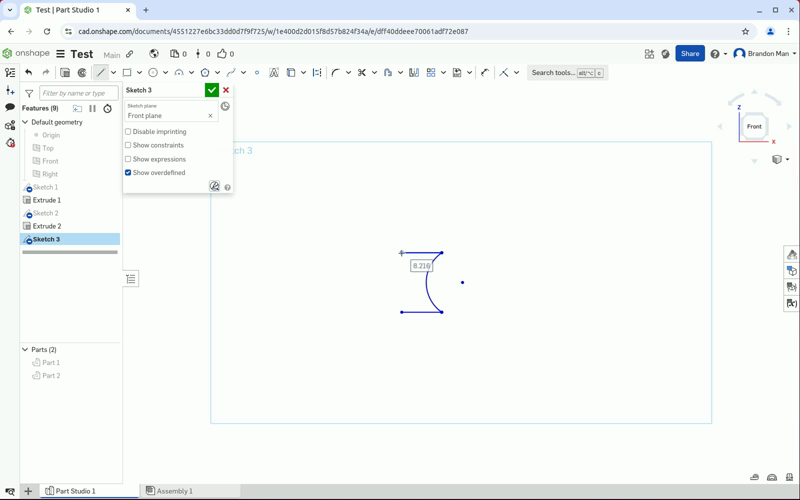
key(esc)
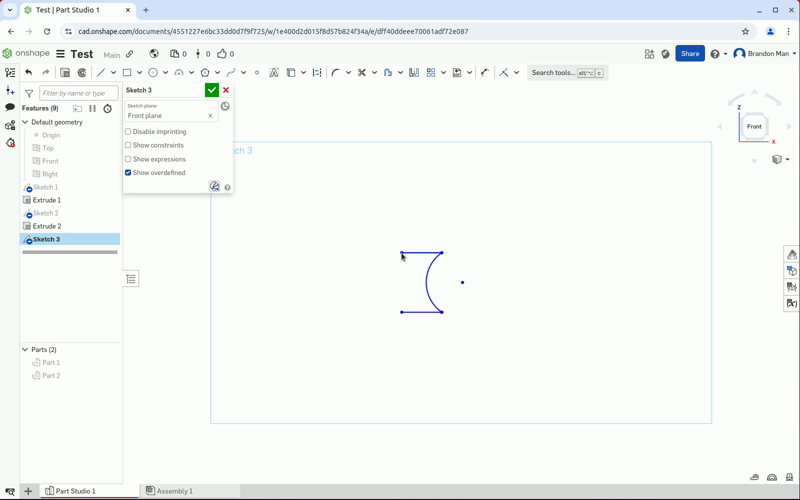
key(a)
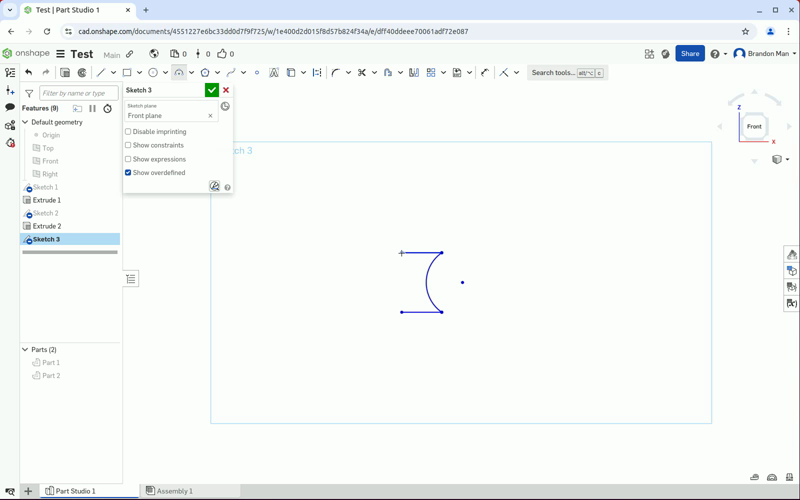
mouse_move(401, 252)
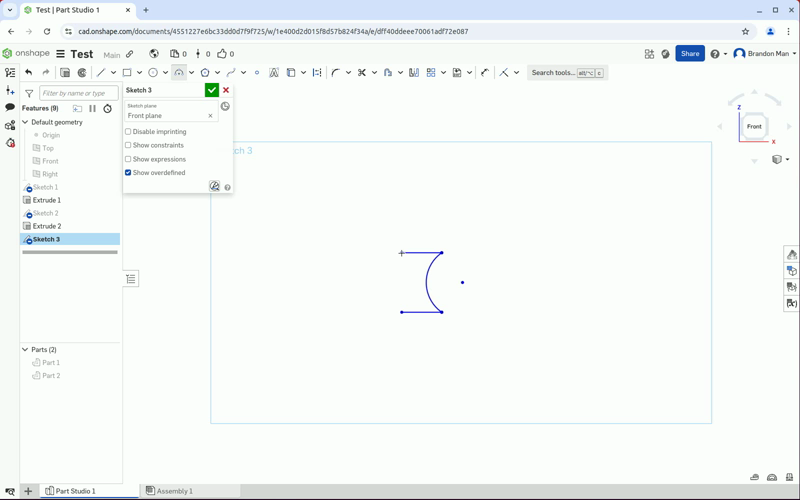
click(401, 252)
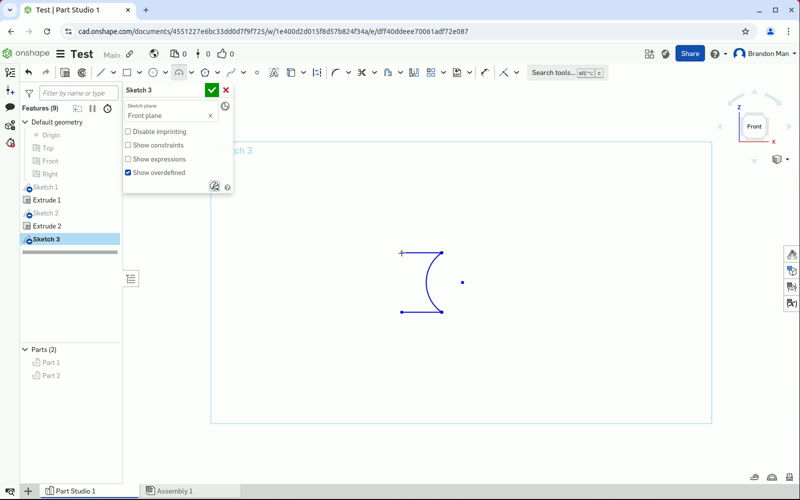
mouse_move(401, 312)
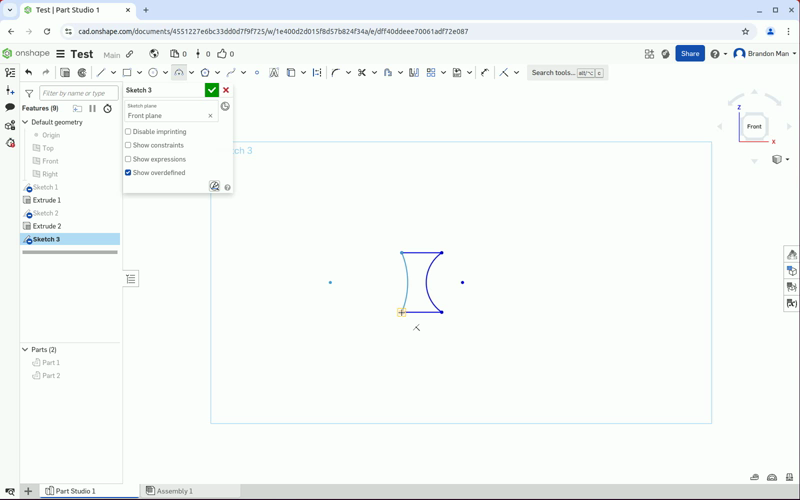
click(401, 312)
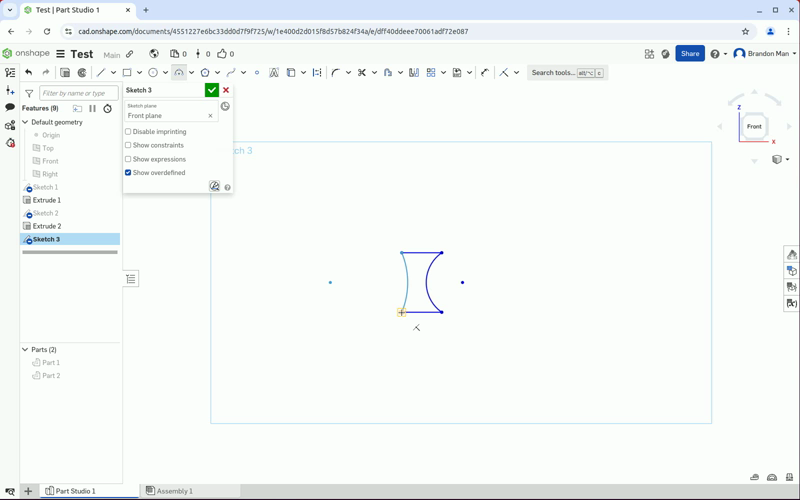
key_down(shift)
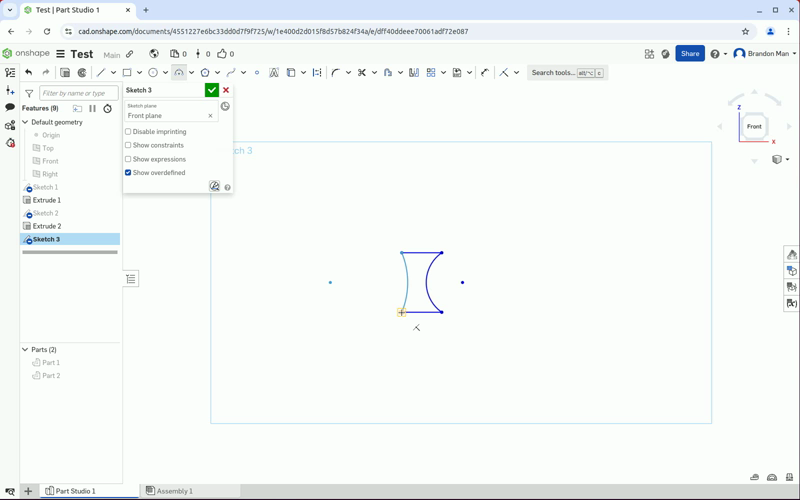
mouse_move(372, 282)
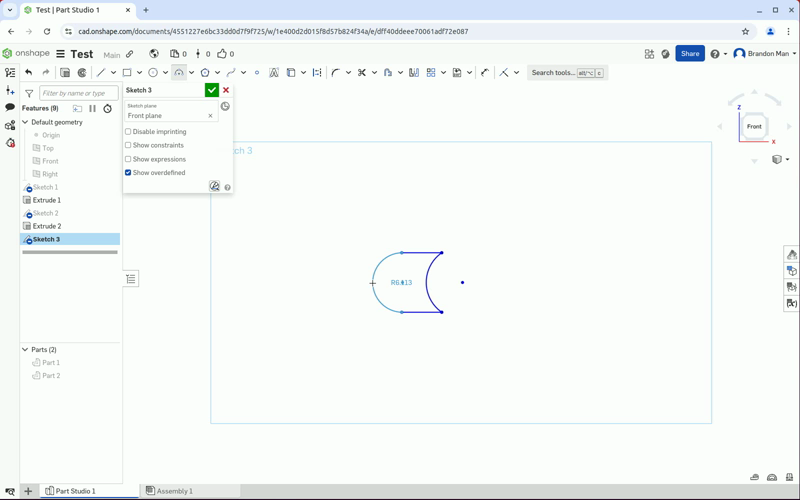
click(372, 282)
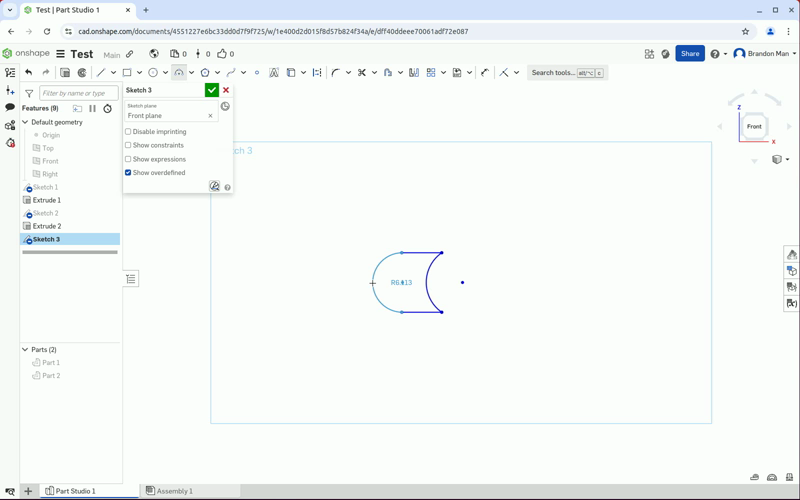
key_up(shift)
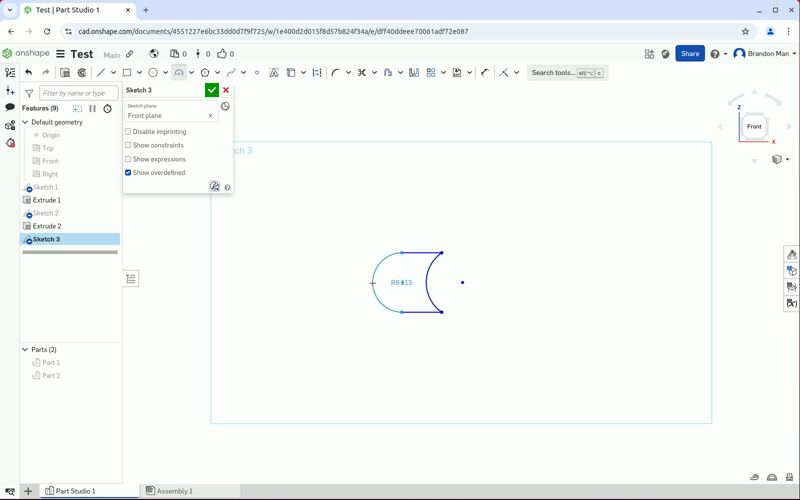
key(esc)
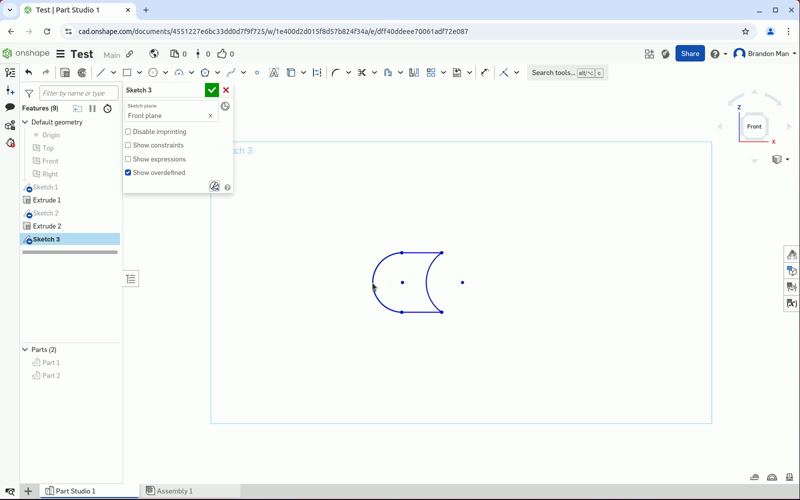
key(c)
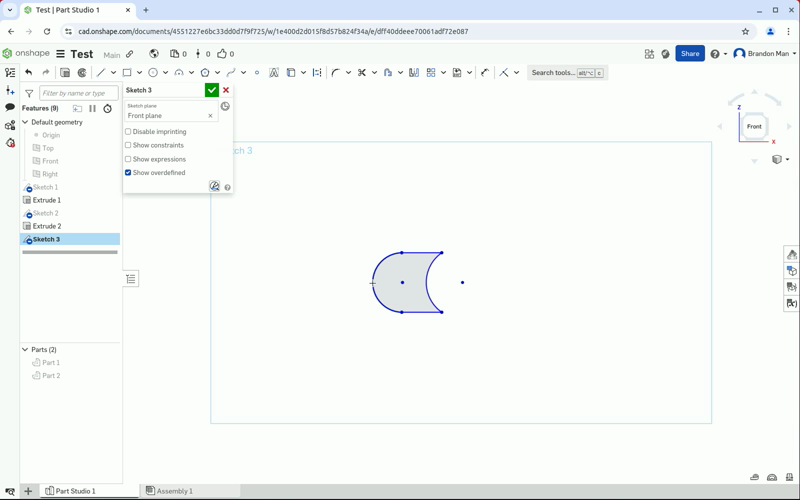
key_down(shift)
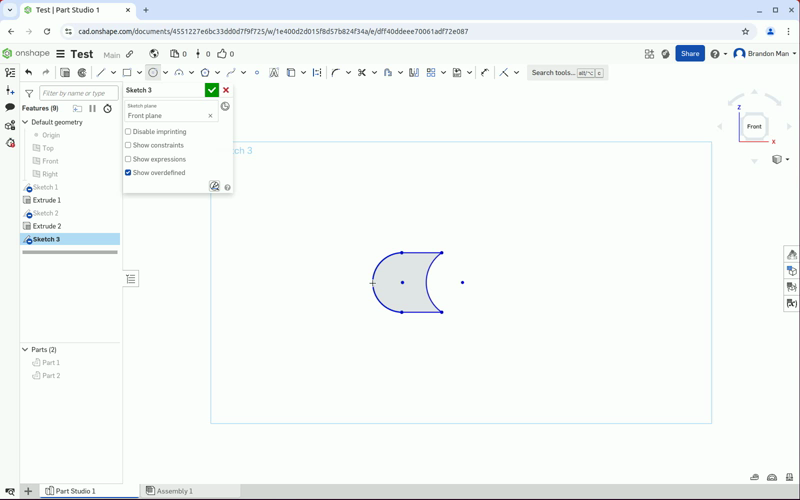
mouse_move(401, 282)
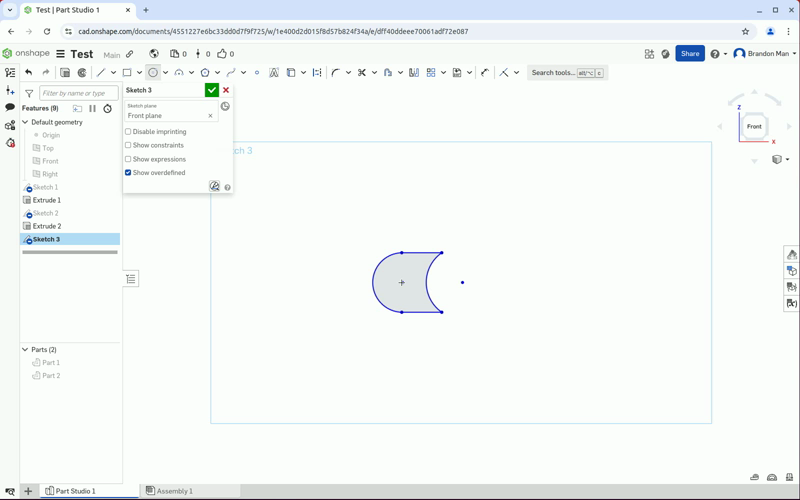
click(401, 282)
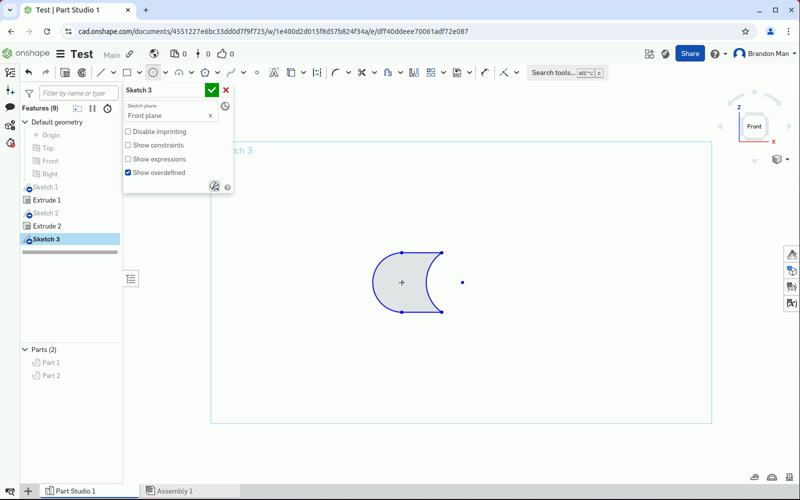
key_up(shift)
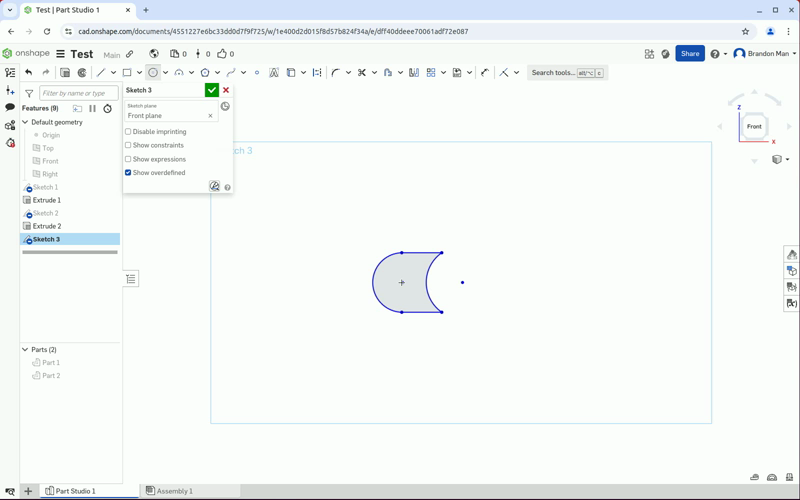
mouse_move(413, 282)
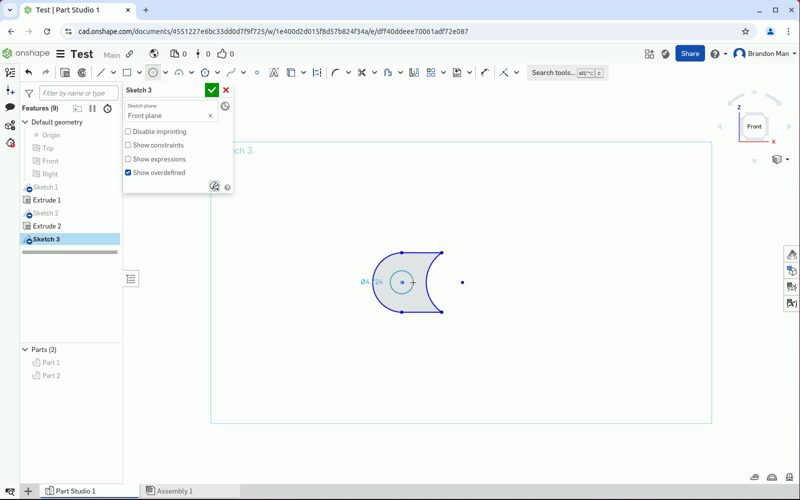
click(413, 282)
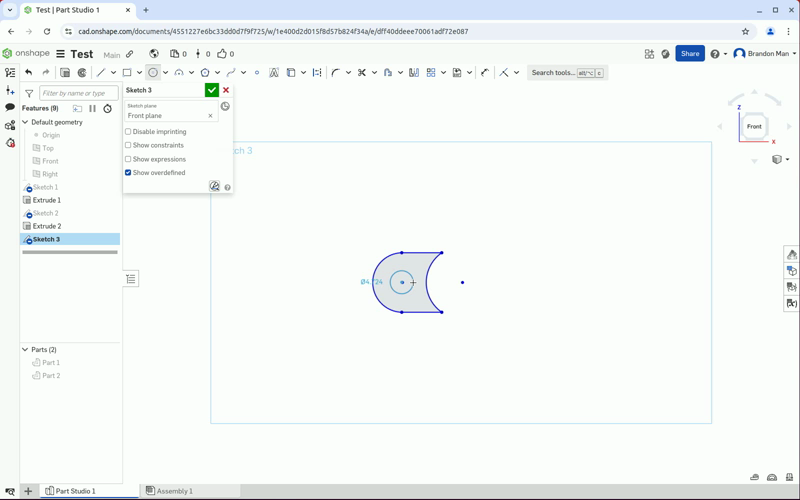
key(esc)
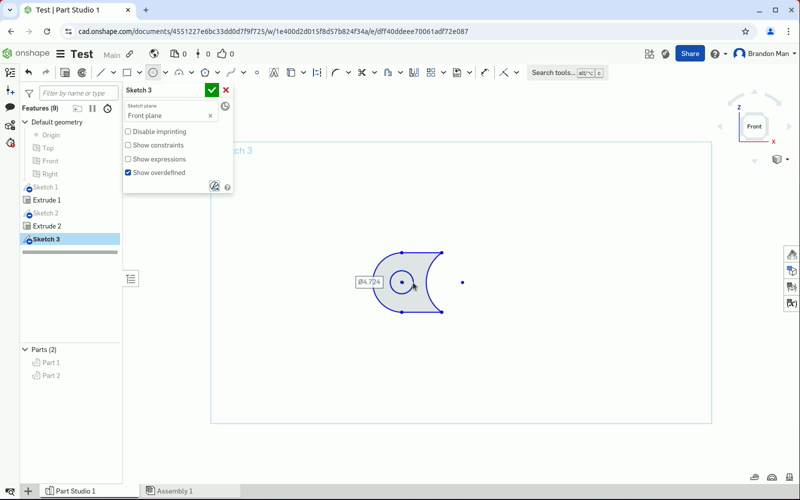
mouse_move(394, 302)
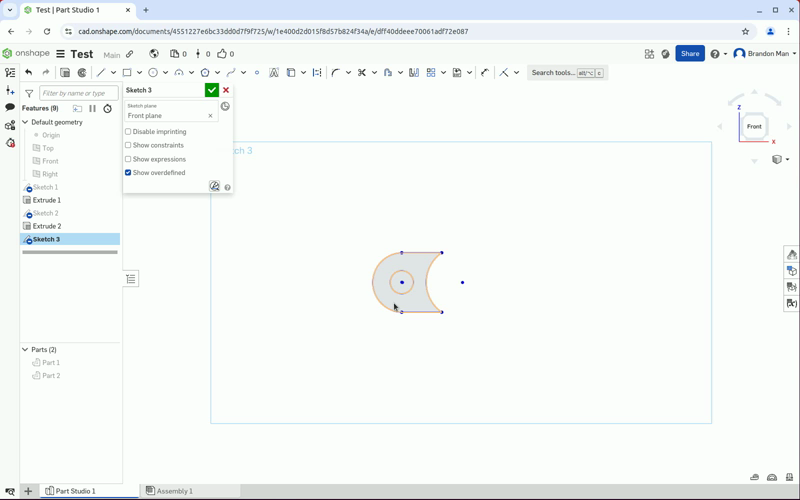
click(394, 302)
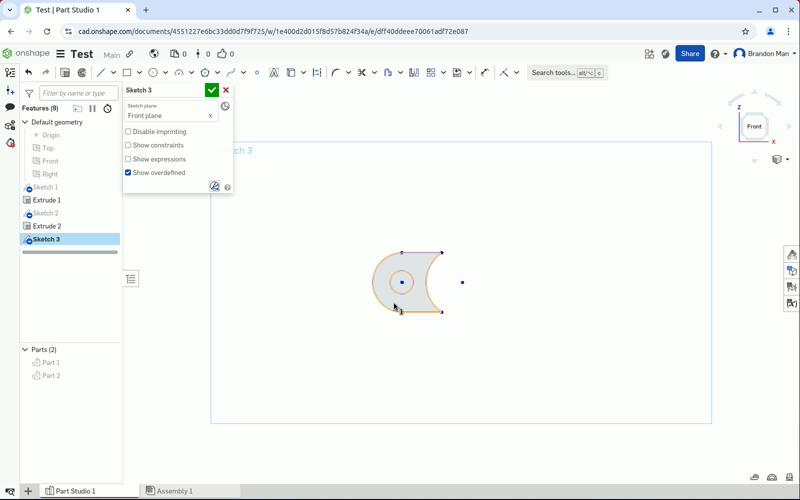
mouse_move(73, 352)
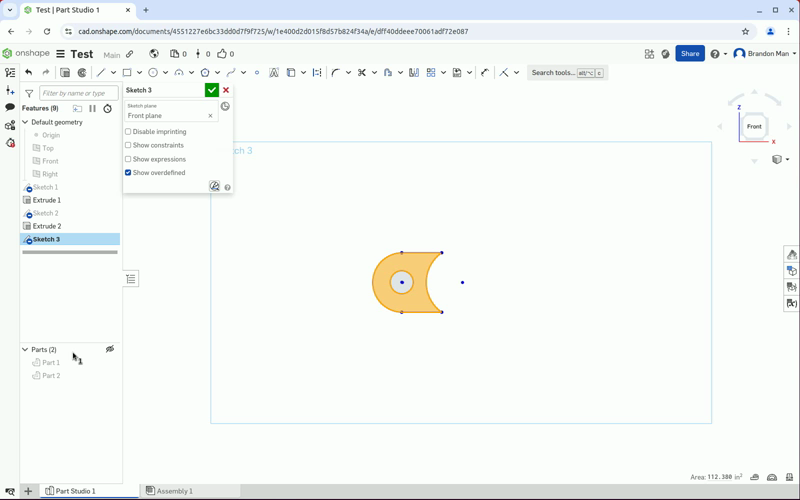
key(shift+y)
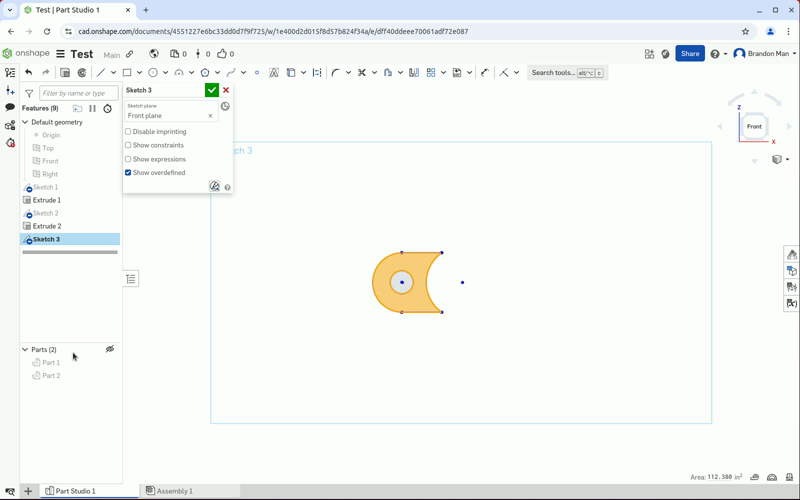
key(shift+e)
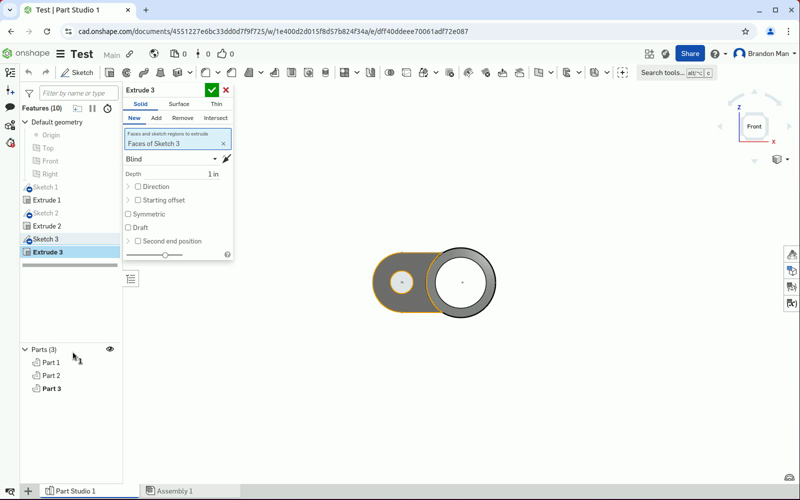
mouse_move(143, 106)
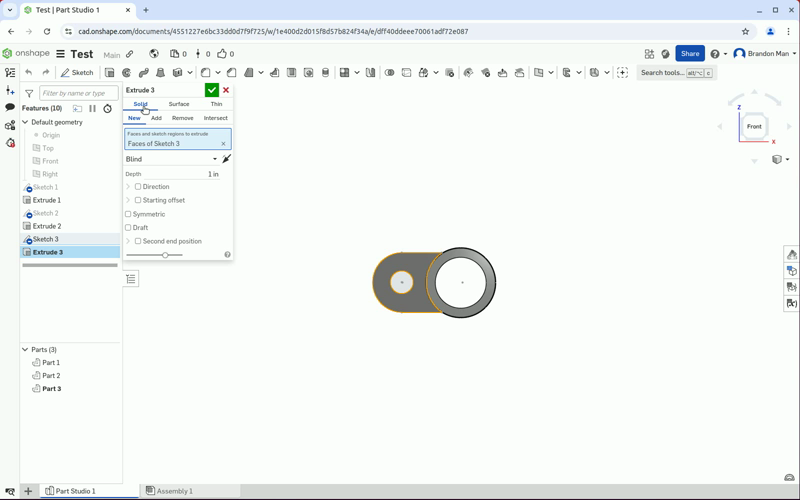
click(143, 106)
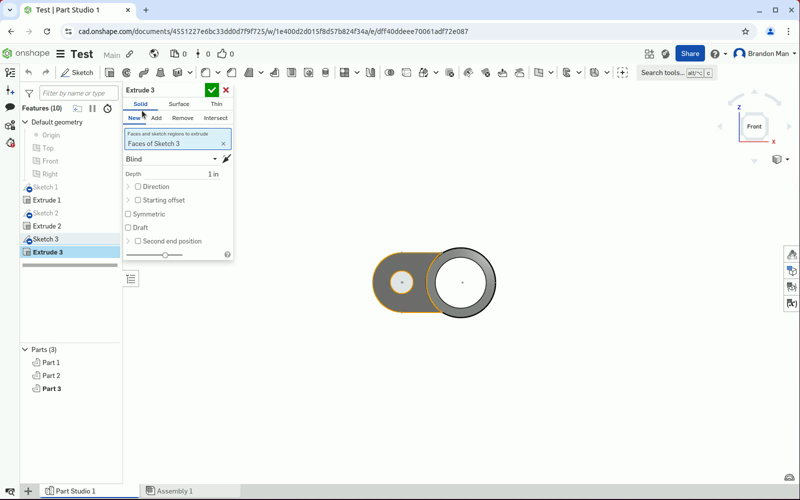
mouse_move(137, 120)
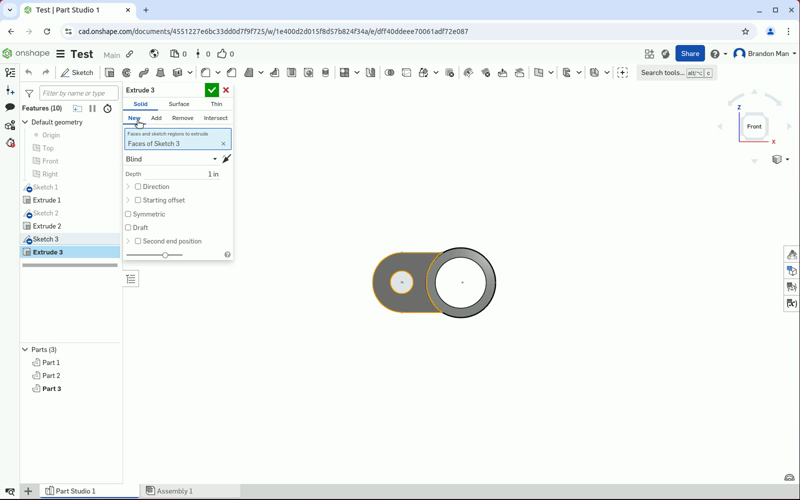
click(137, 120)
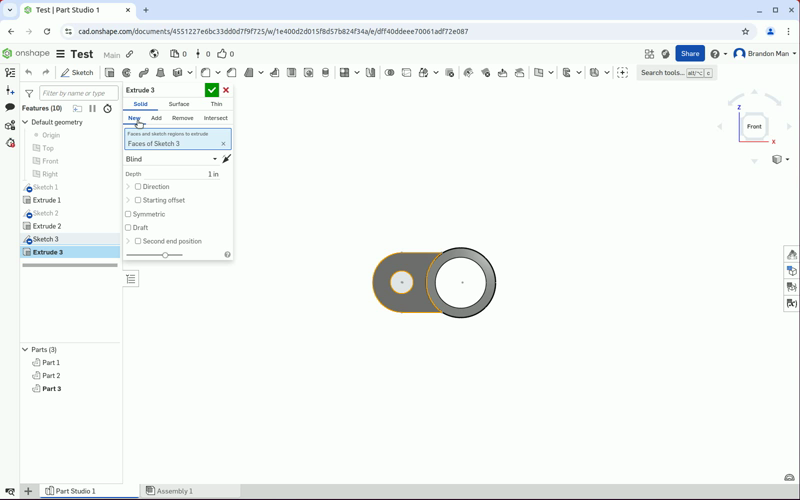
key(tab, 4)
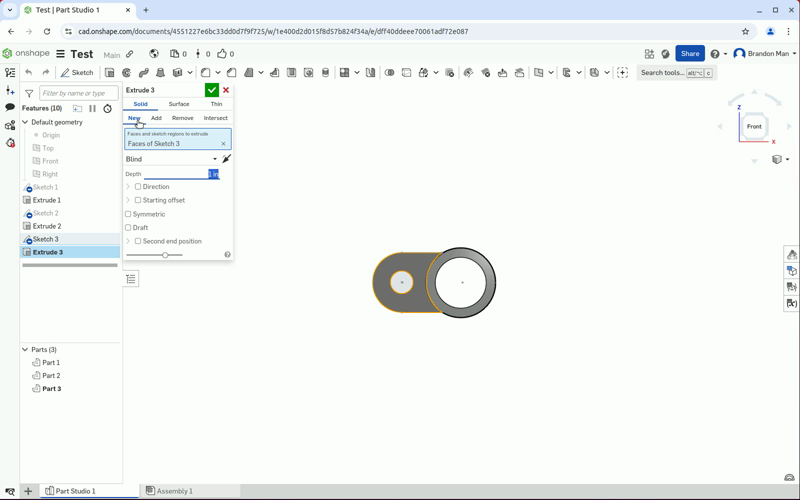
text(6.018)
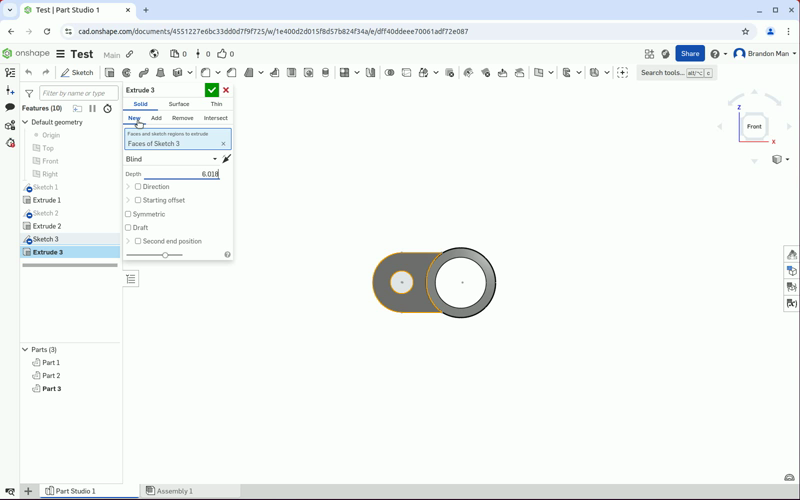
key(enter)
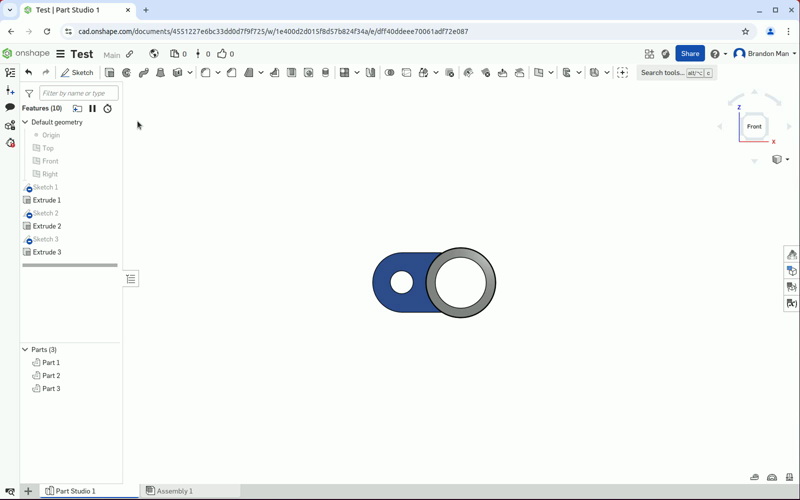
key(shift+h)
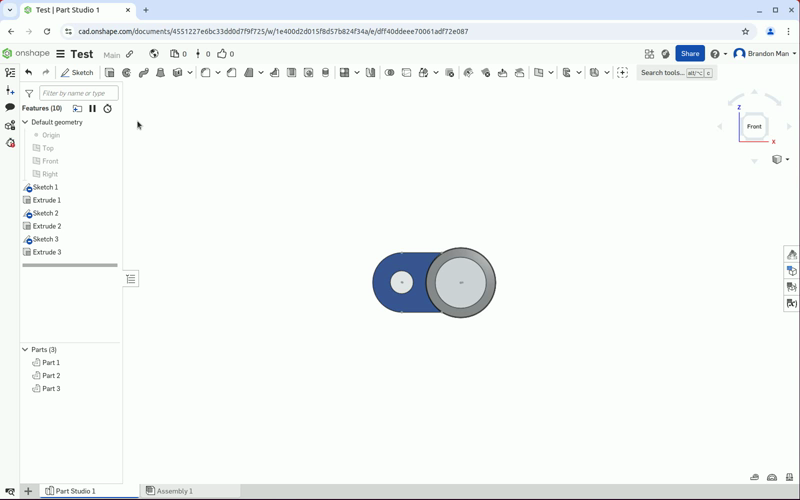
key(shift+h)
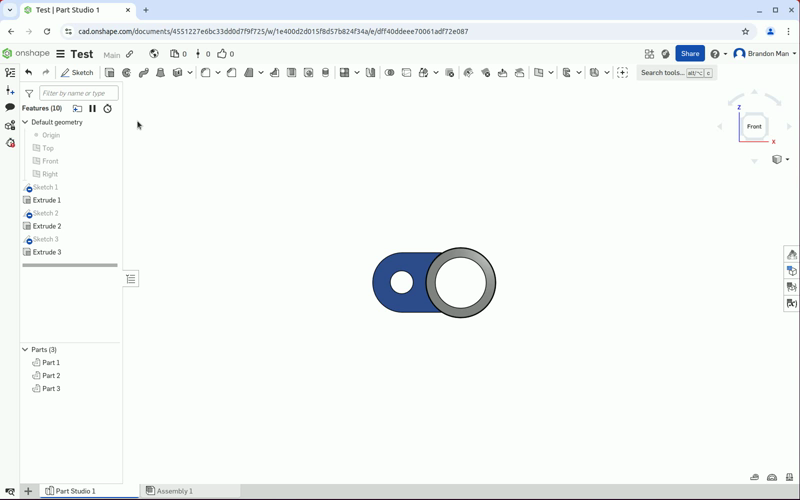
mouse_move(73, 189)
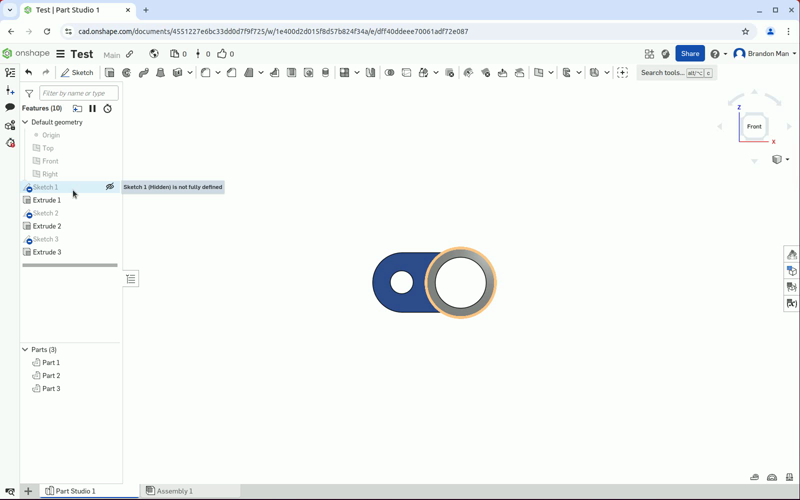
click(73, 189)
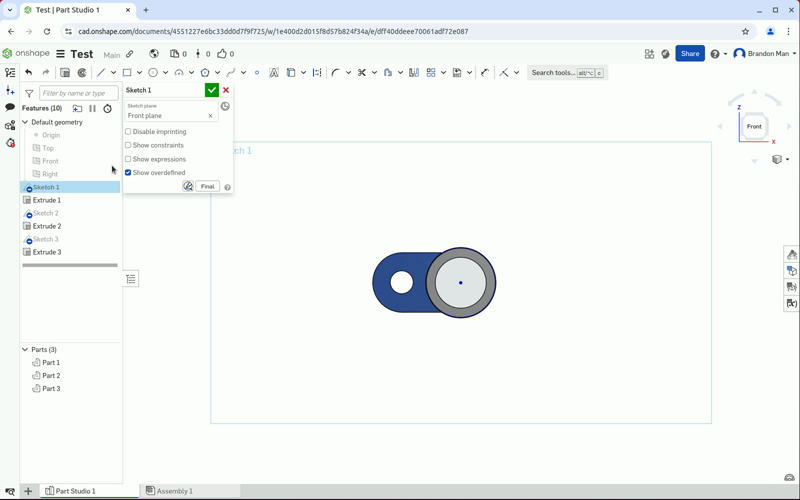
mouse_move(229, 92)
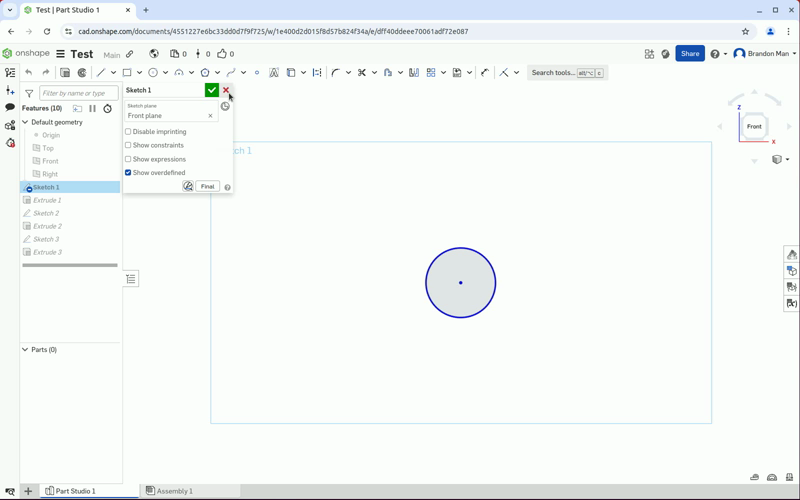
click(229, 92)
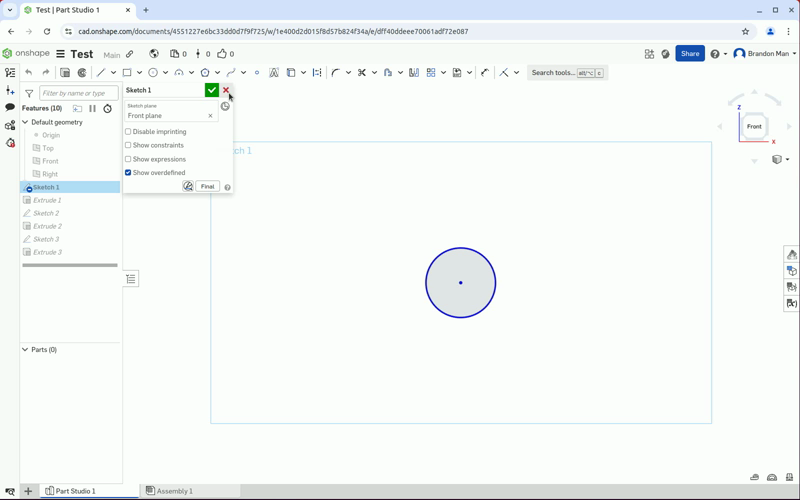
key(shift+s)
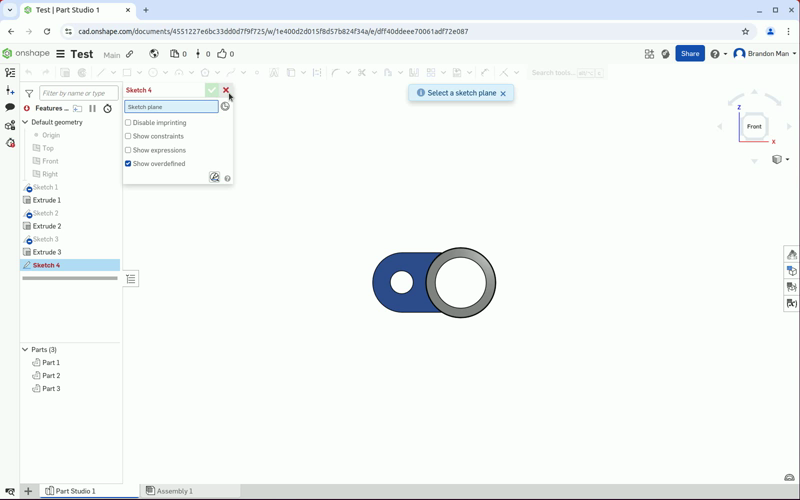
mouse_move(73, 163)
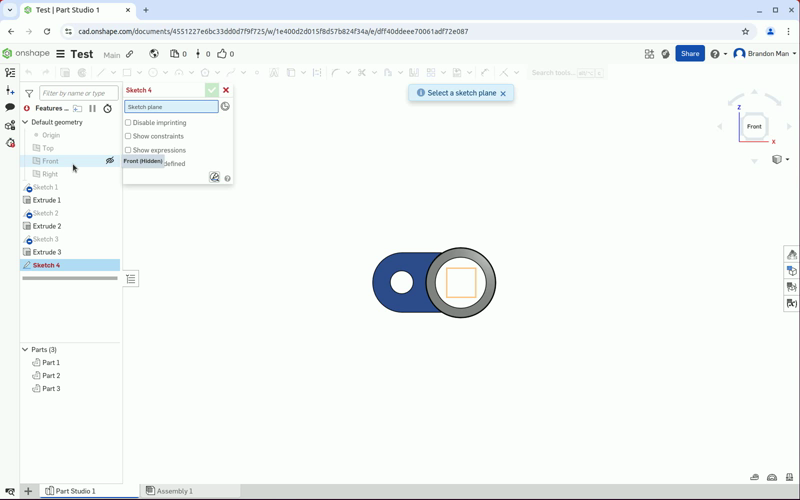
click(73, 163)
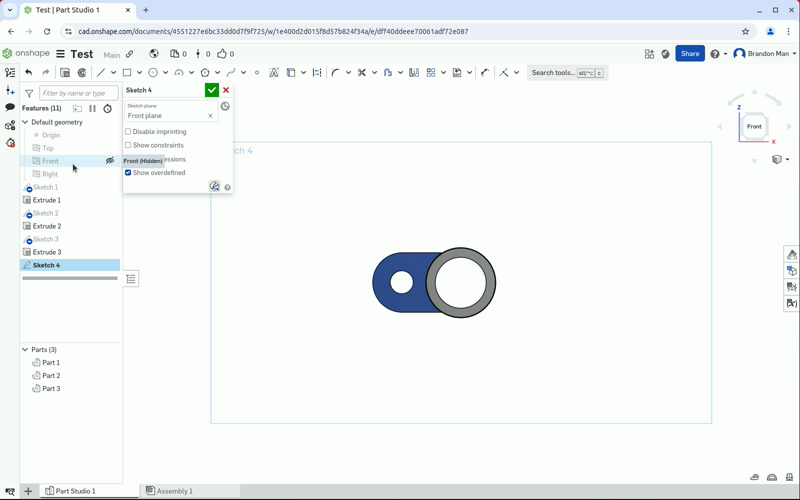
mouse_move(73, 352)
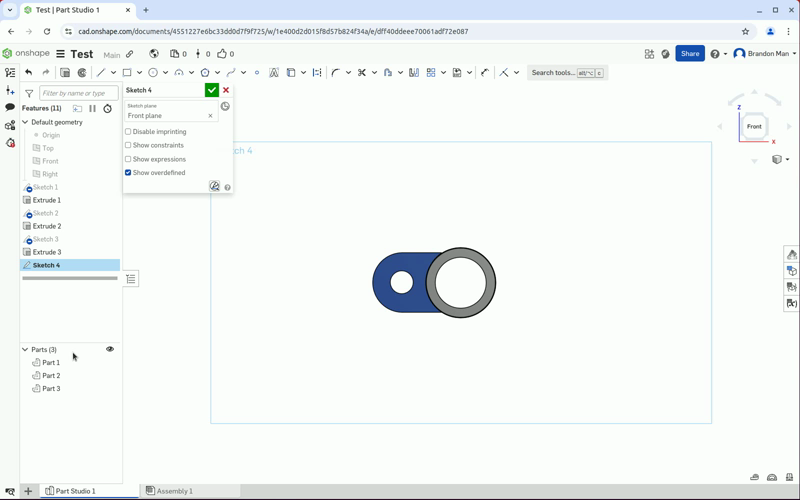
key(y)
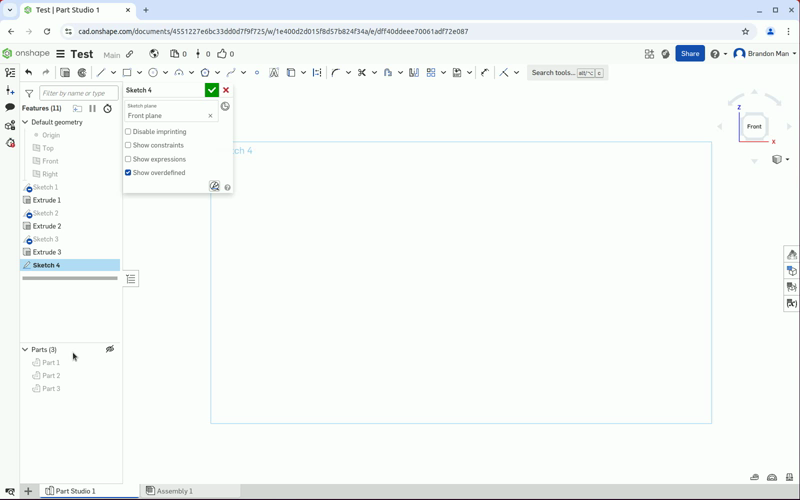
key(l)
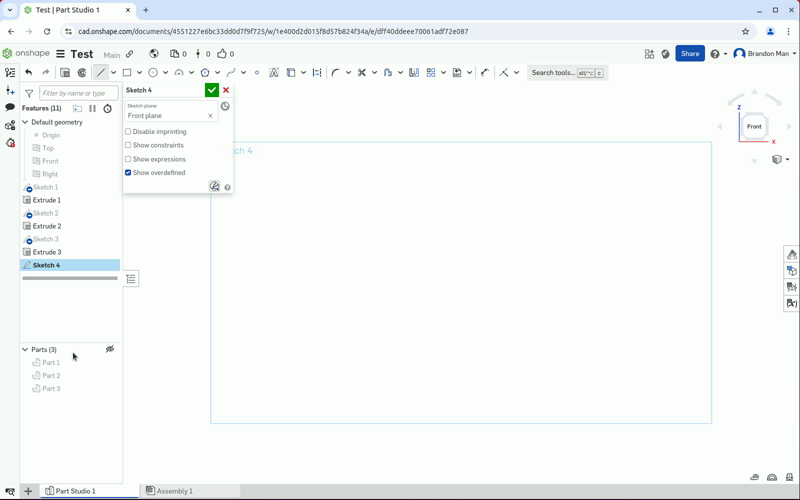
key_down(shift)
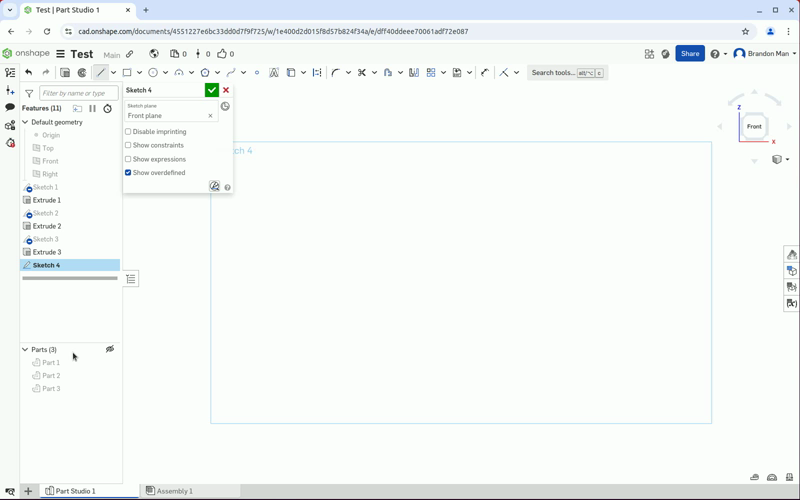
mouse_move(479, 312)
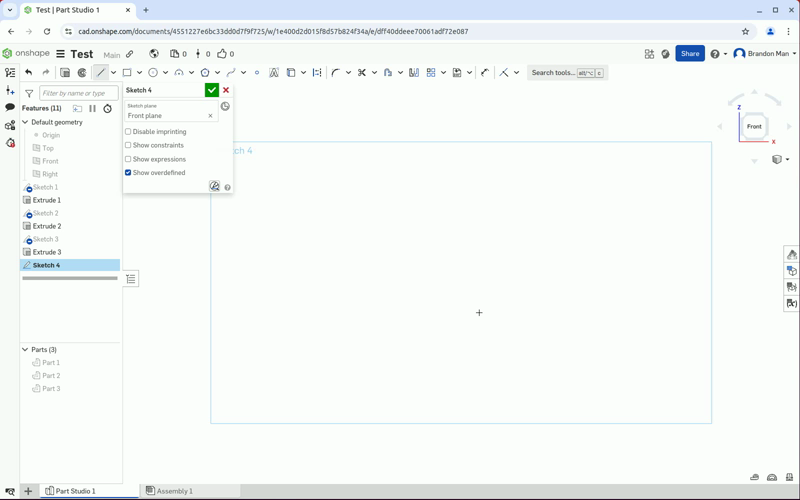
click(479, 312)
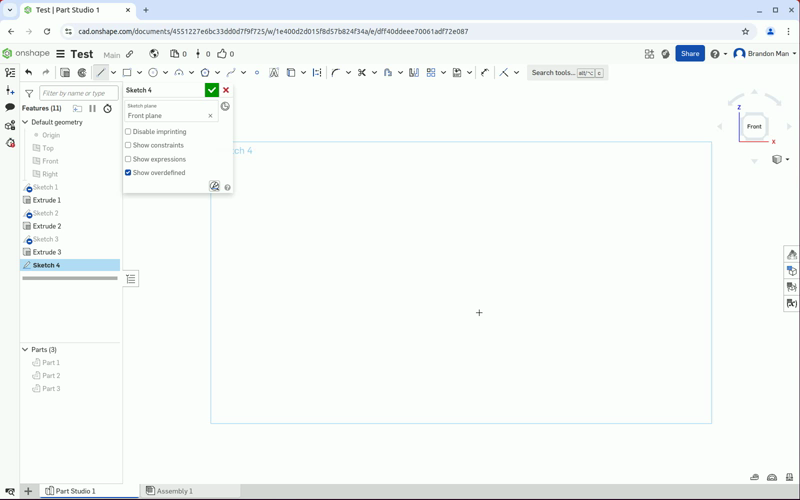
key_up(shift)
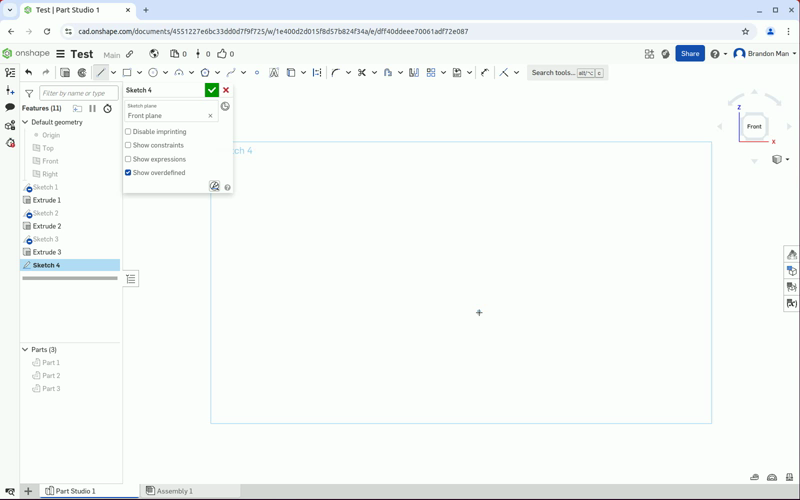
key_down(shift)
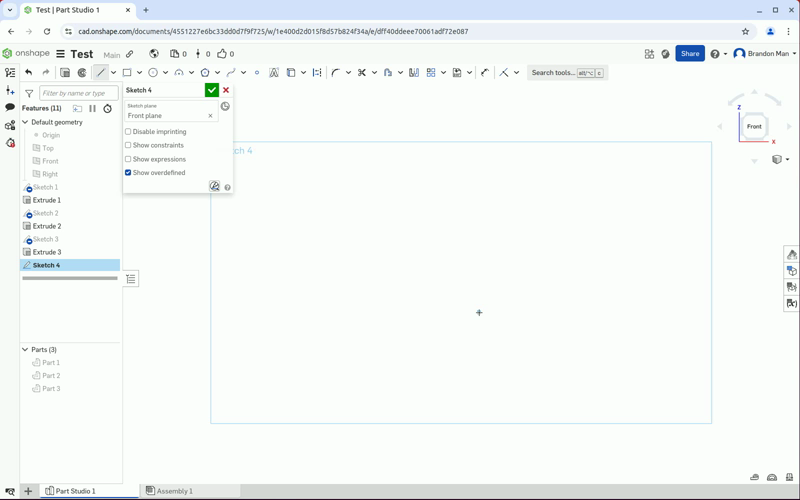
mouse_move(543, 312)
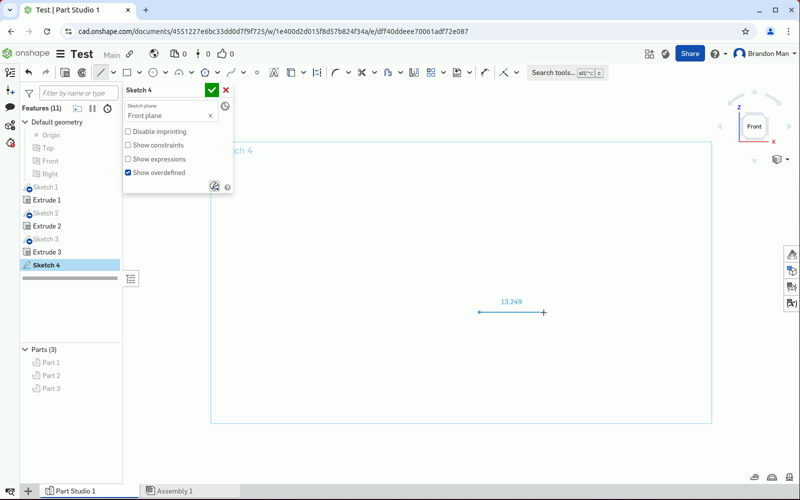
click(543, 312)
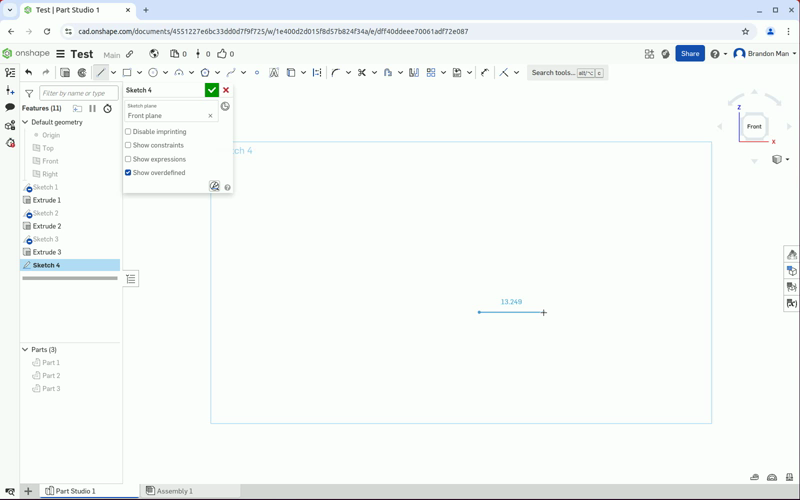
key_up(shift)
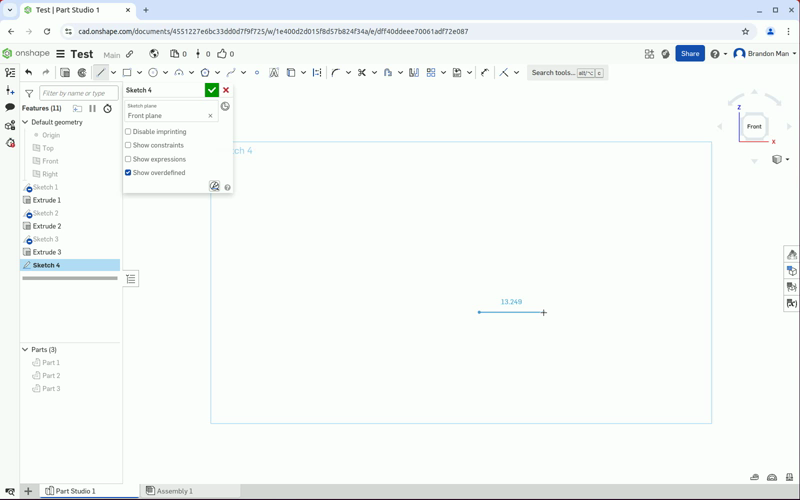
key(esc)
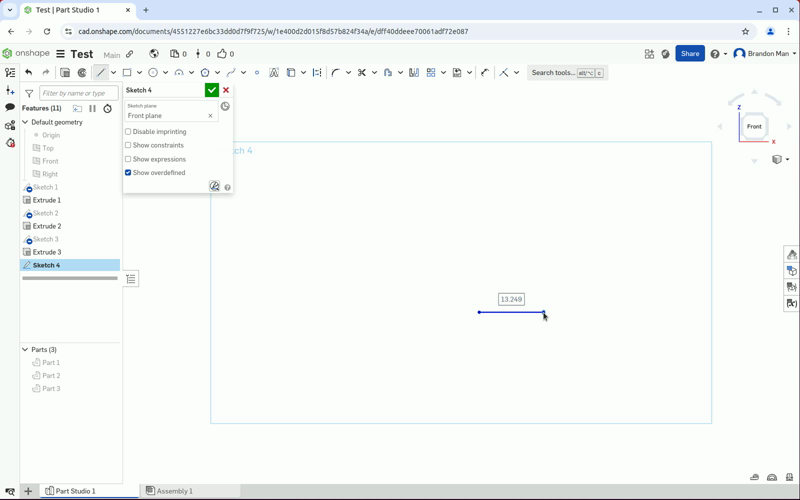
key(a)
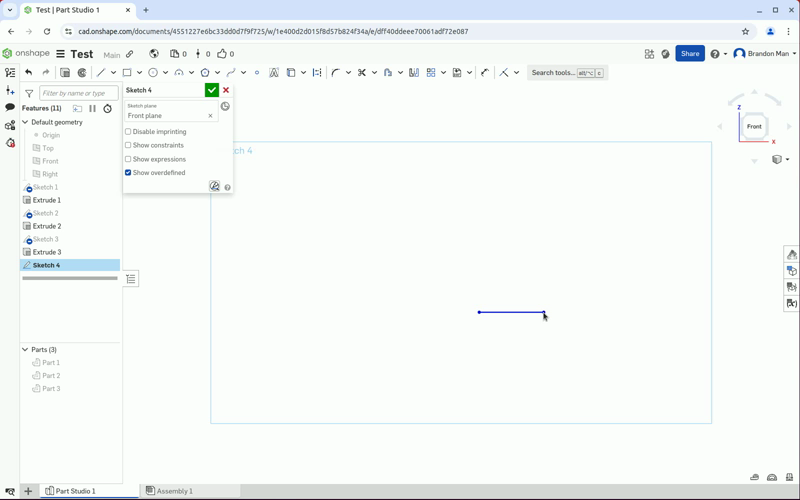
mouse_move(543, 312)
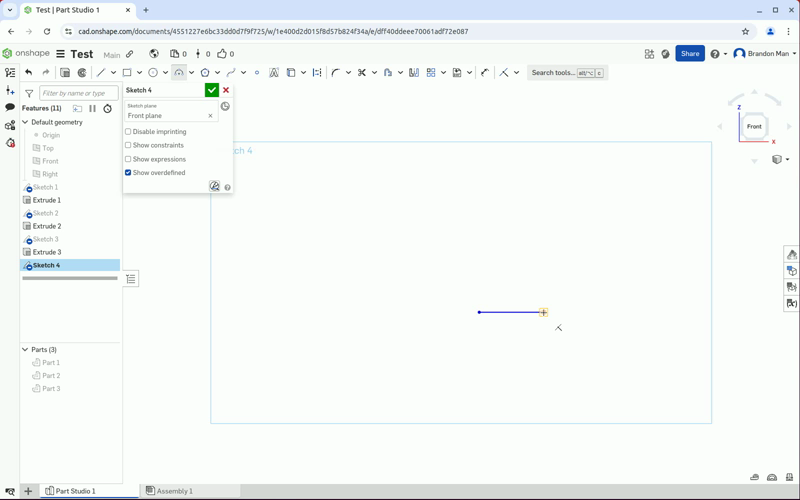
click(543, 312)
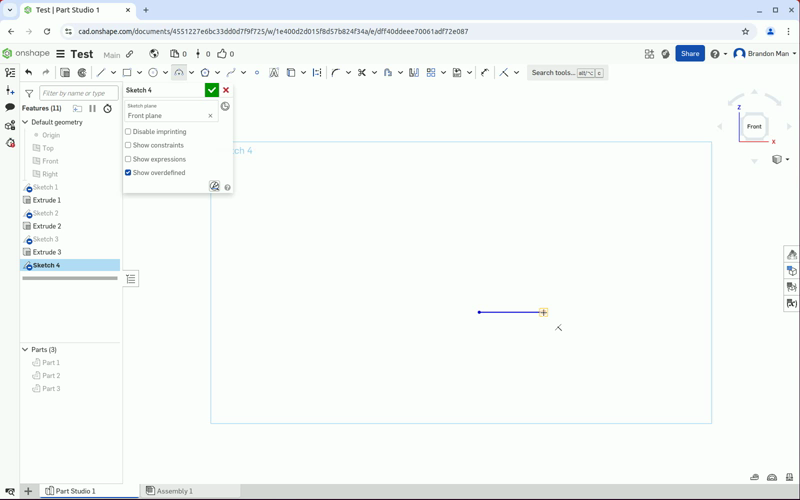
key_down(shift)
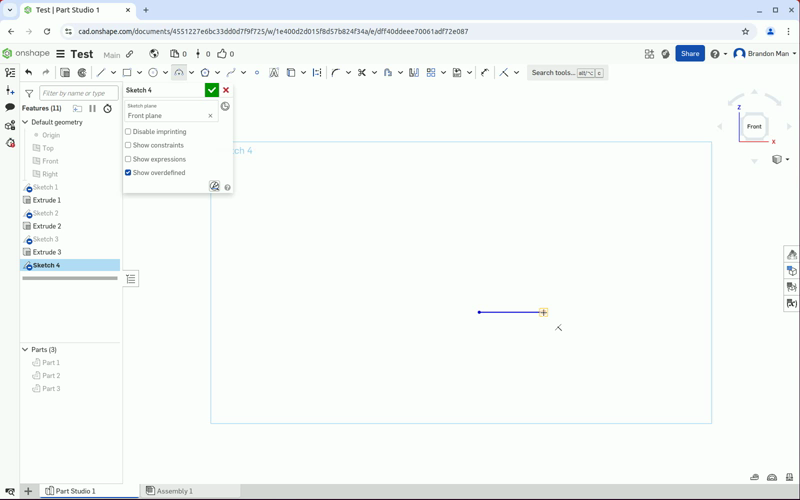
mouse_move(543, 253)
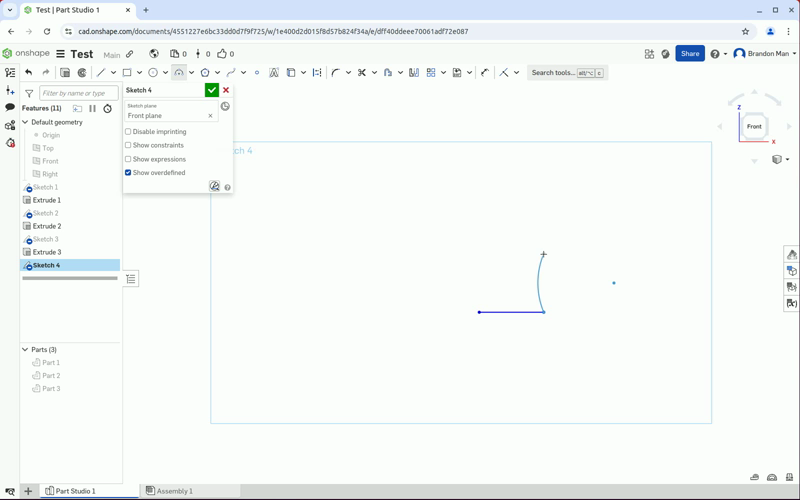
click(543, 253)
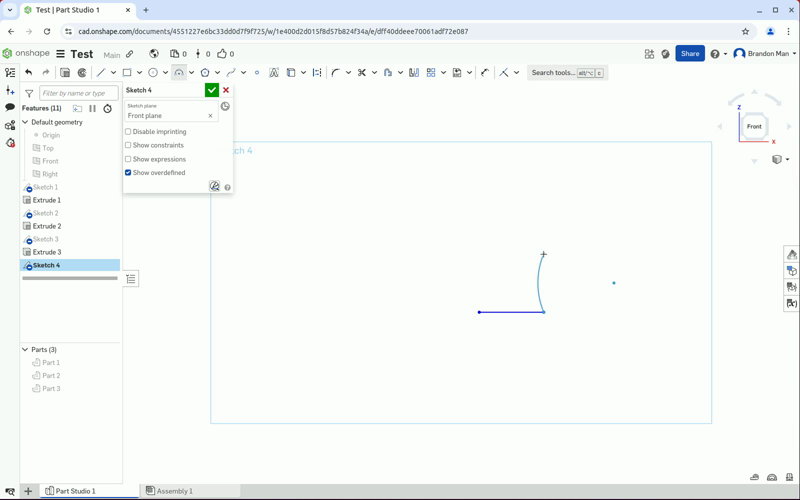
mouse_move(573, 282)
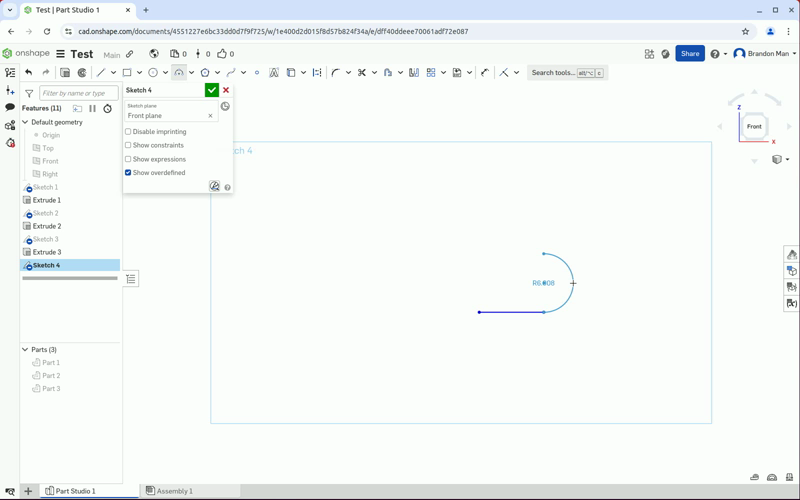
click(573, 282)
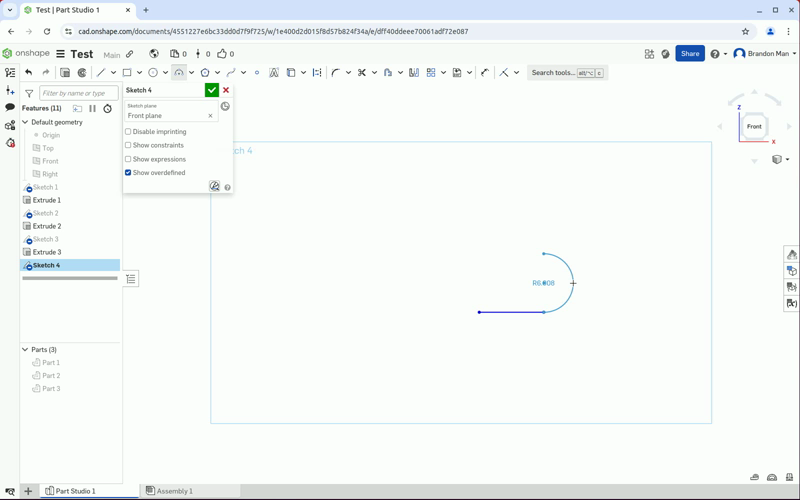
key_up(shift)
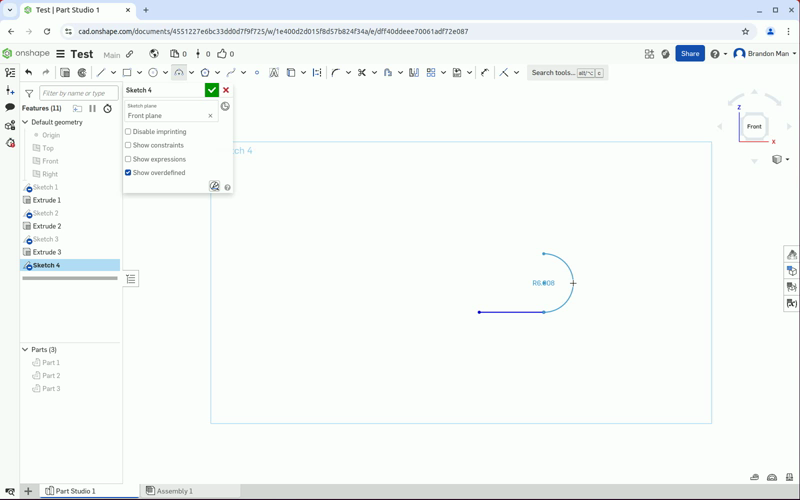
key(esc)
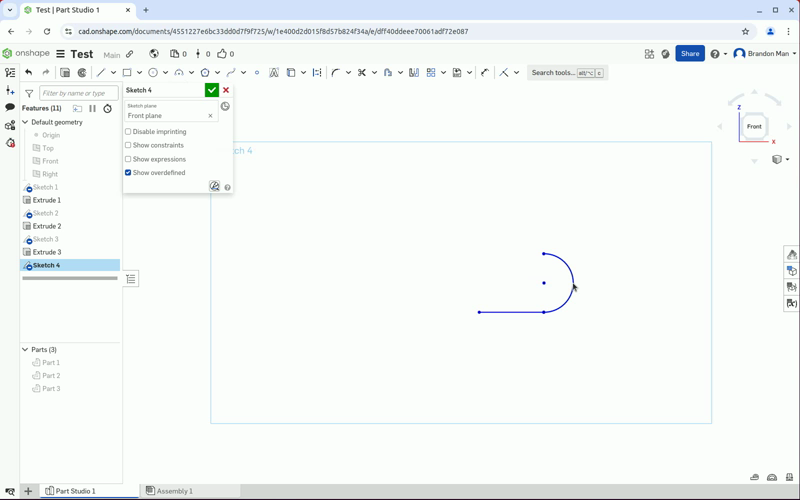
key(l)
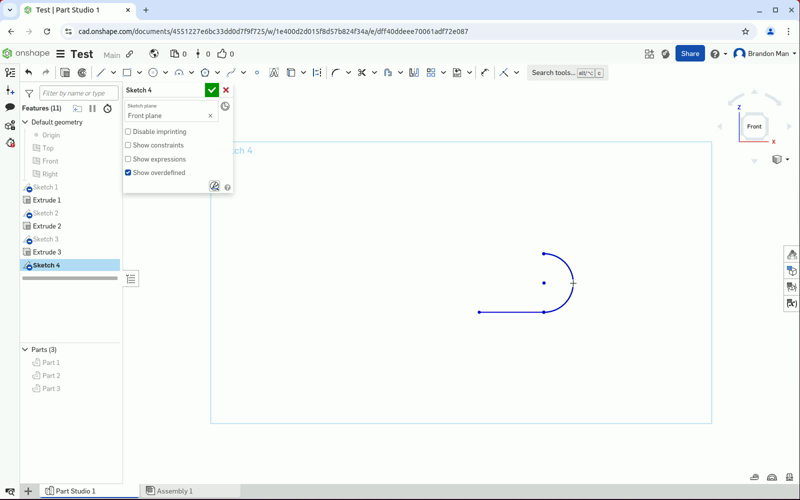
mouse_move(543, 253)
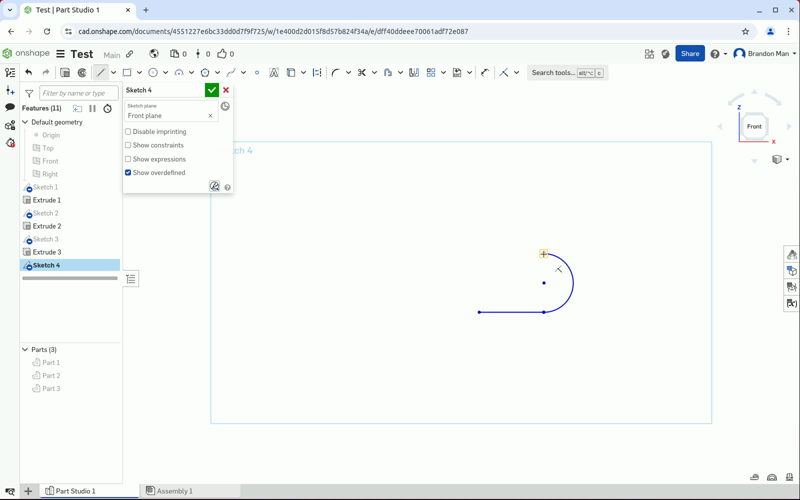
click(543, 253)
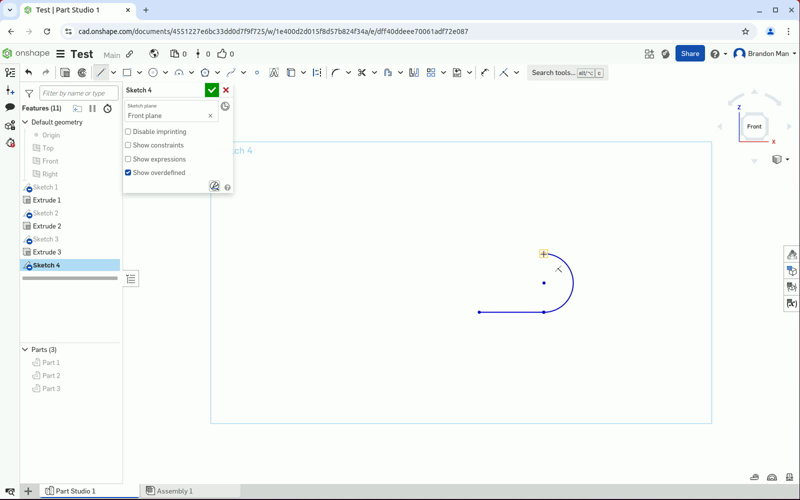
key_down(shift)
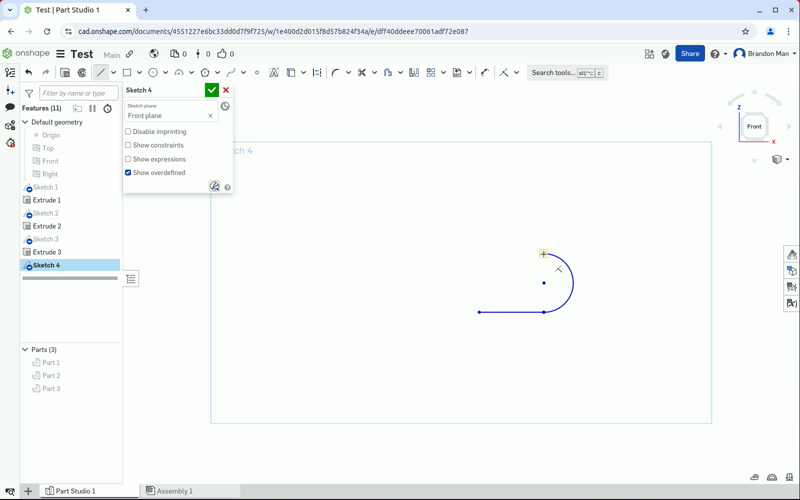
mouse_move(479, 253)
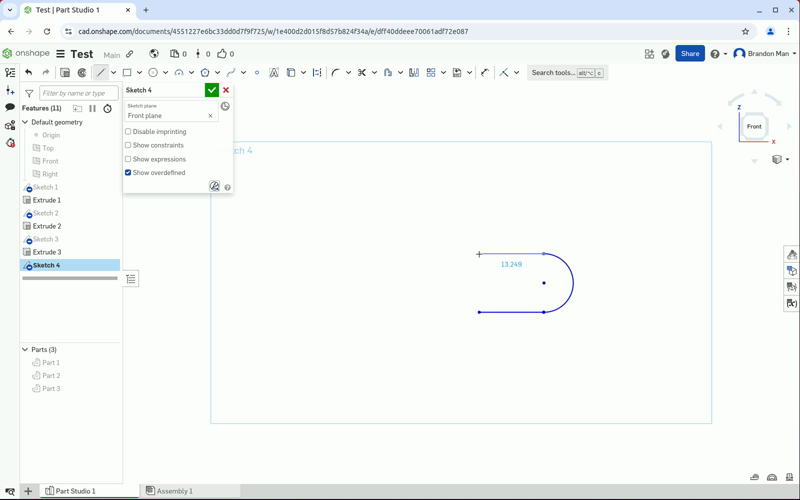
click(479, 253)
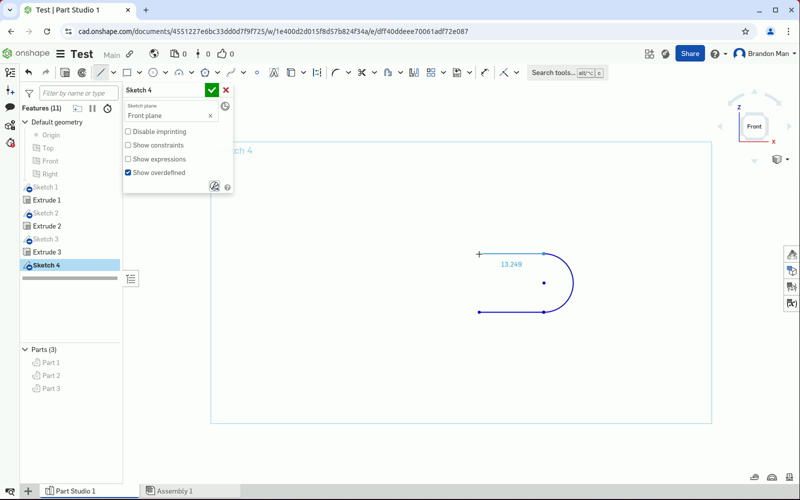
key_up(shift)
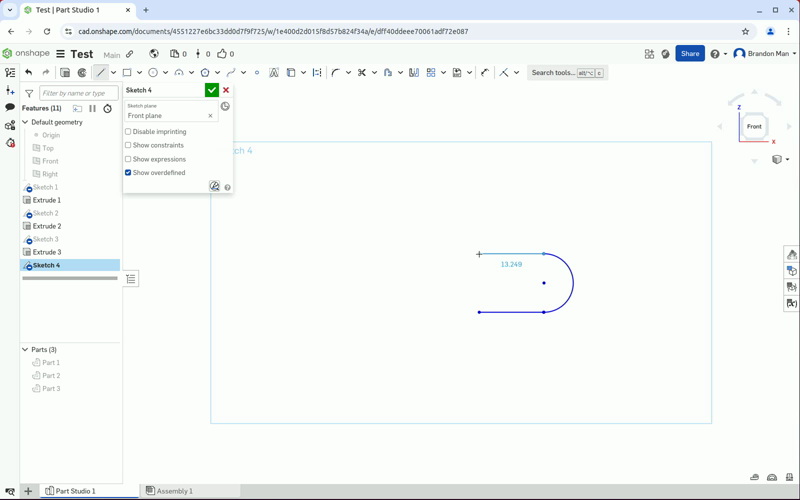
key(esc)
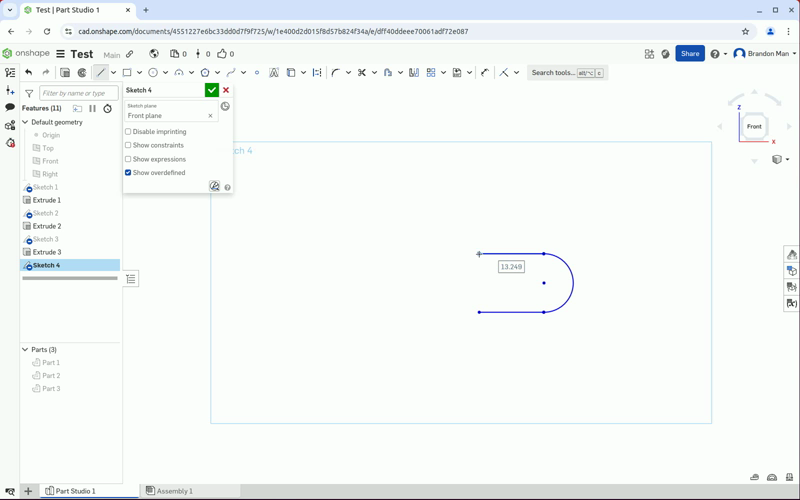
key(a)
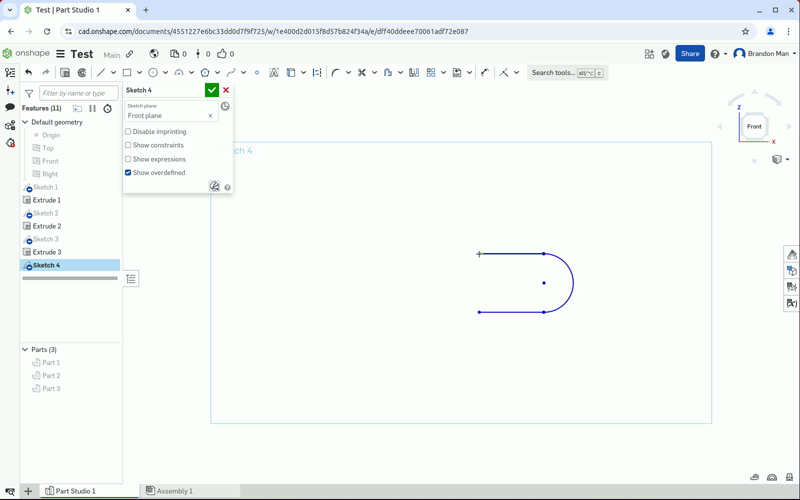
mouse_move(479, 253)
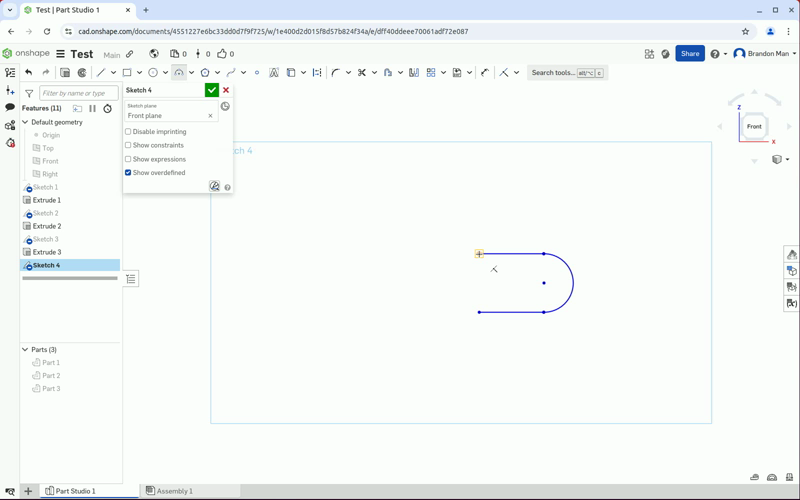
click(479, 253)
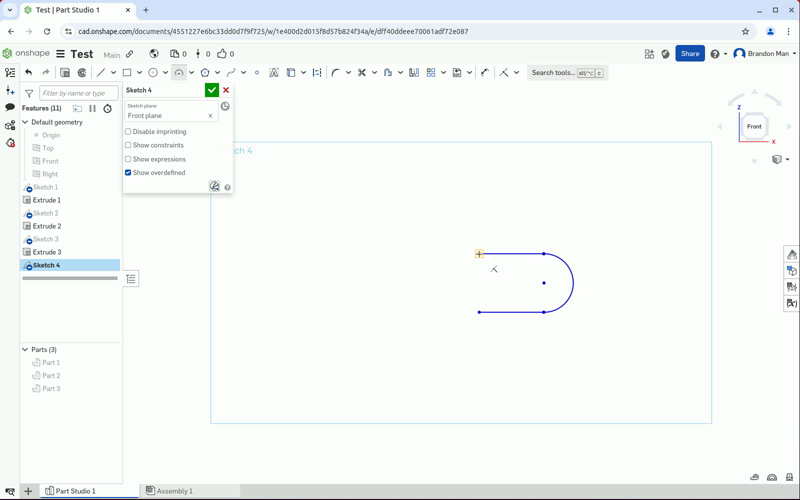
mouse_move(479, 312)
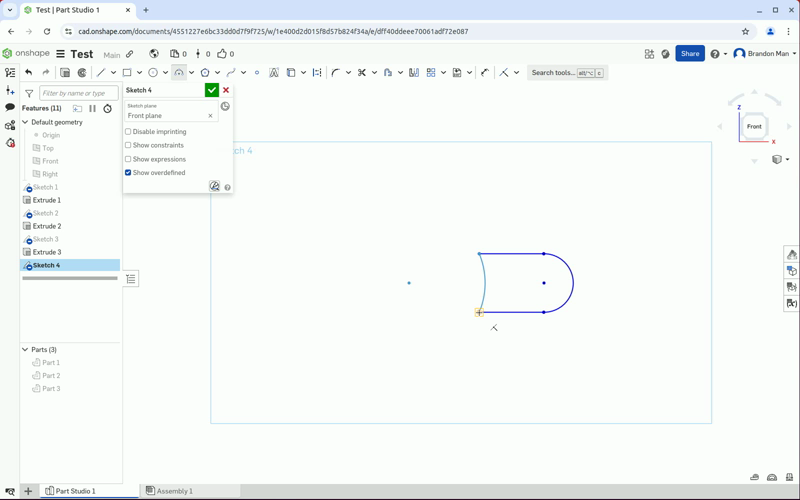
click(479, 312)
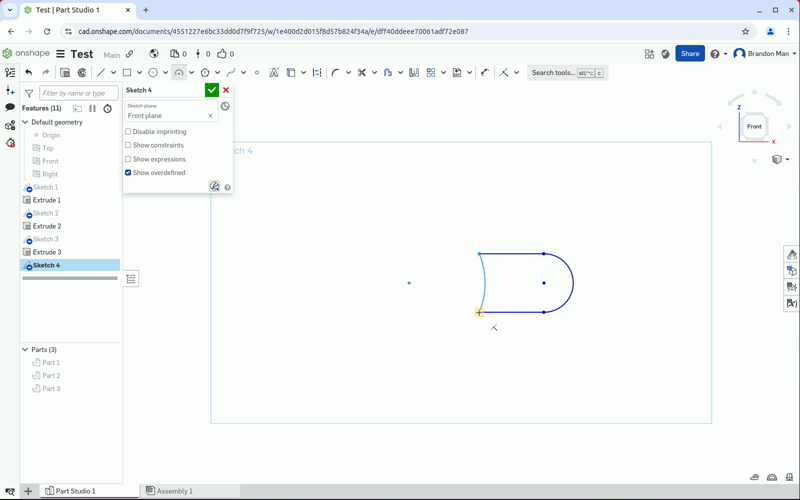
key_down(shift)
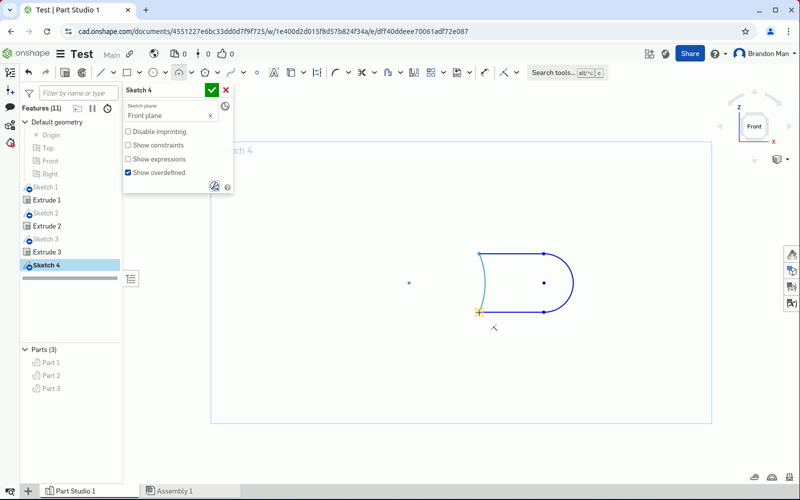
mouse_move(495, 282)
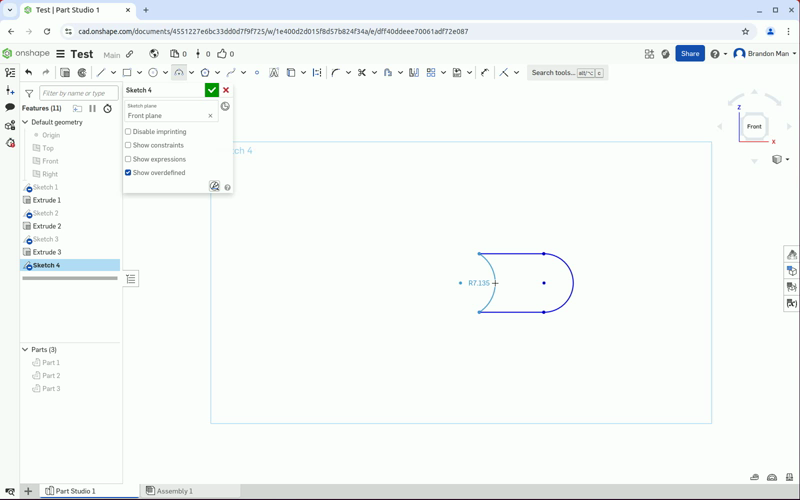
click(495, 282)
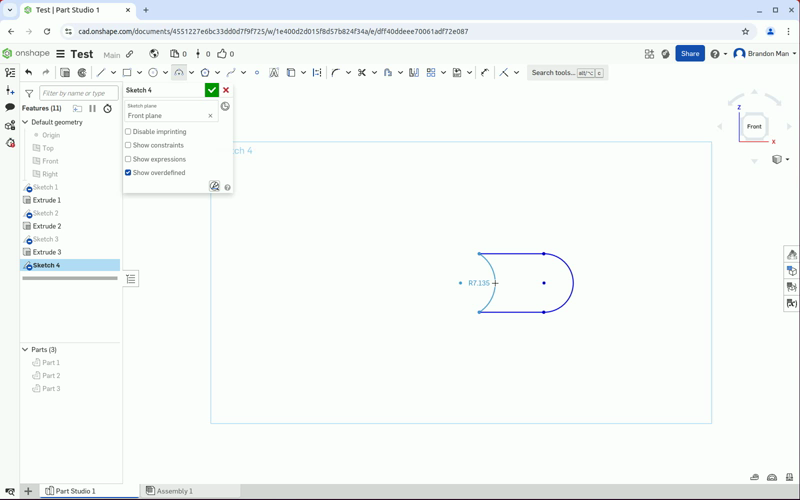
key_up(shift)
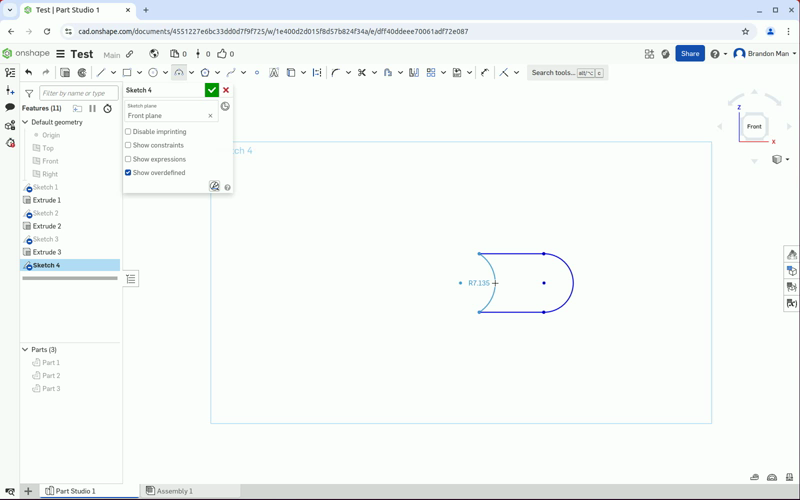
key(esc)
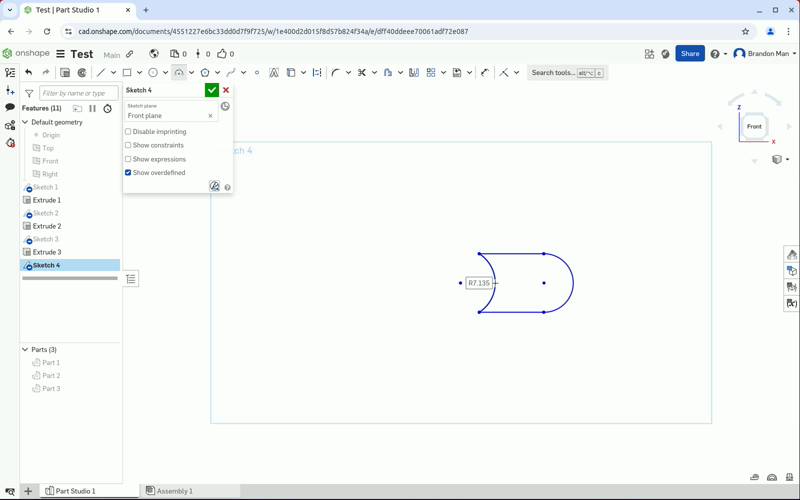
key(l)
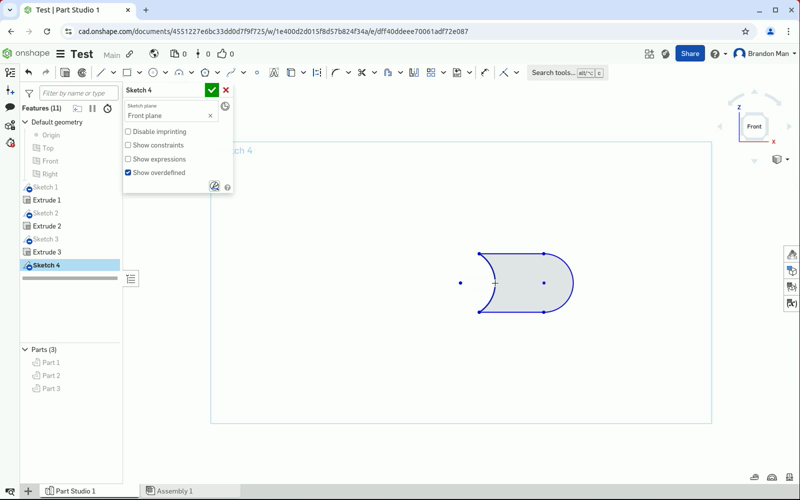
key_down(shift)
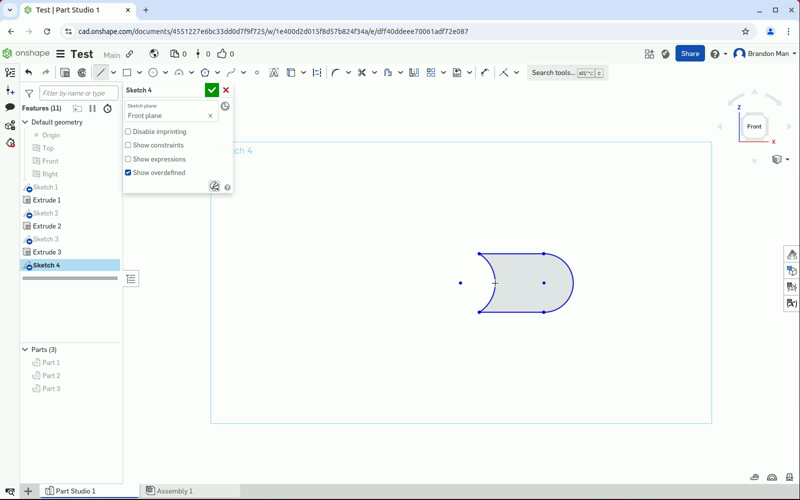
mouse_move(512, 294)
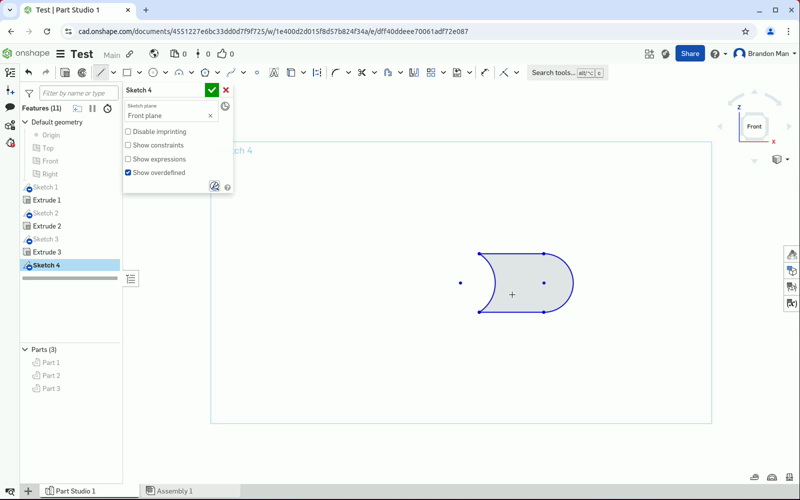
click(512, 294)
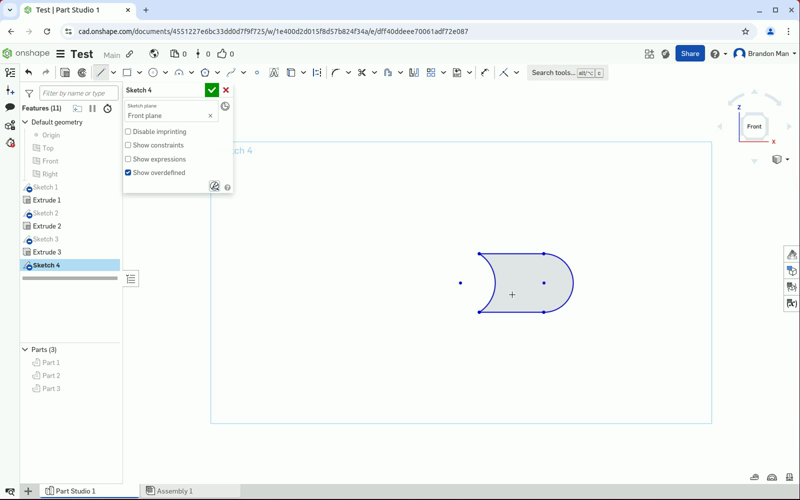
key_up(shift)
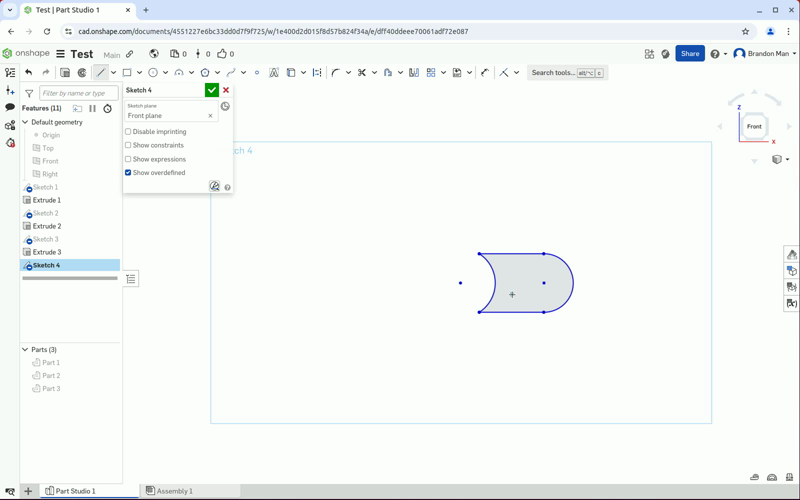
key_down(shift)
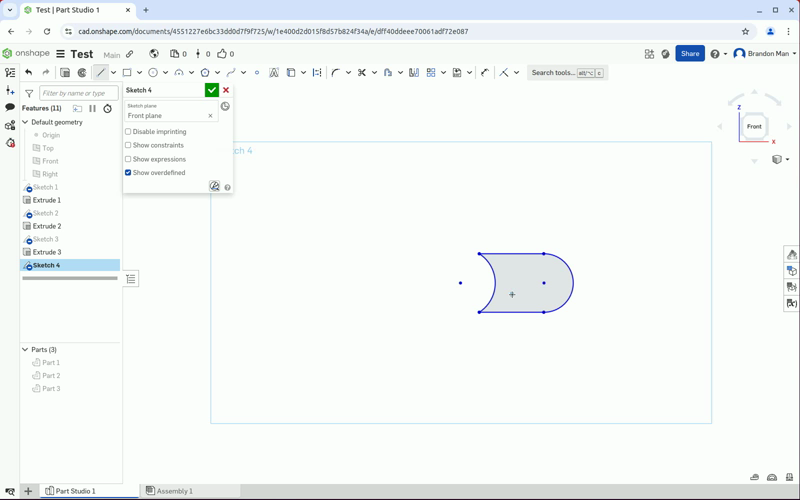
mouse_move(542, 294)
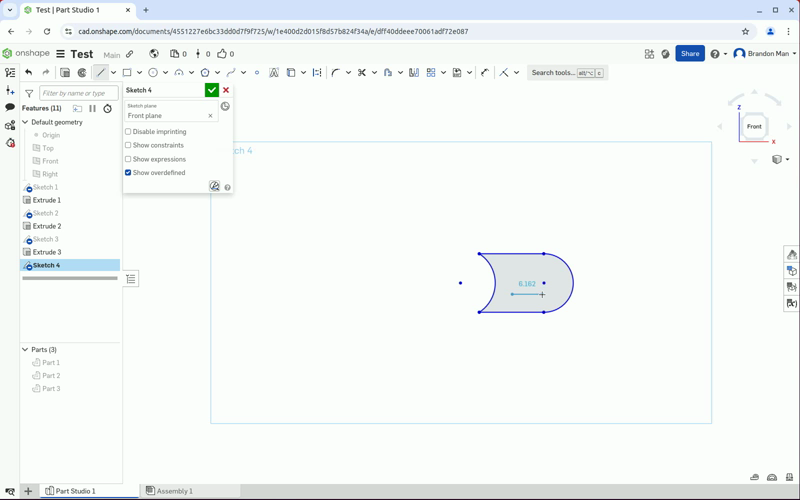
mouse_move(543, 294)
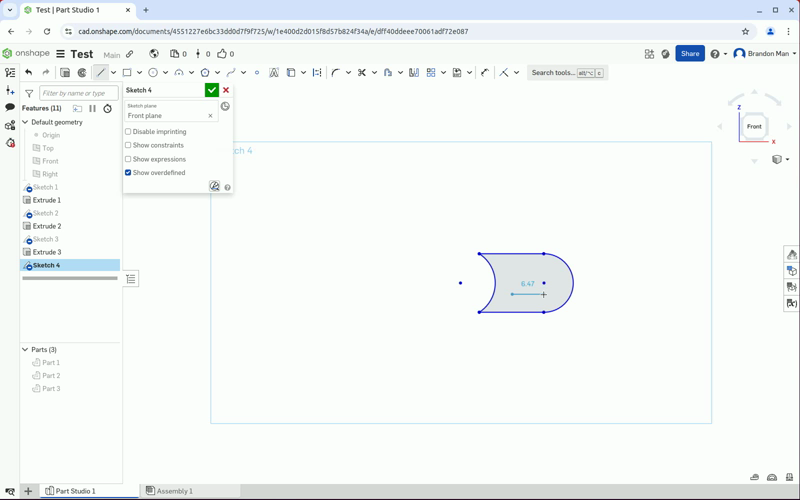
click(543, 294)
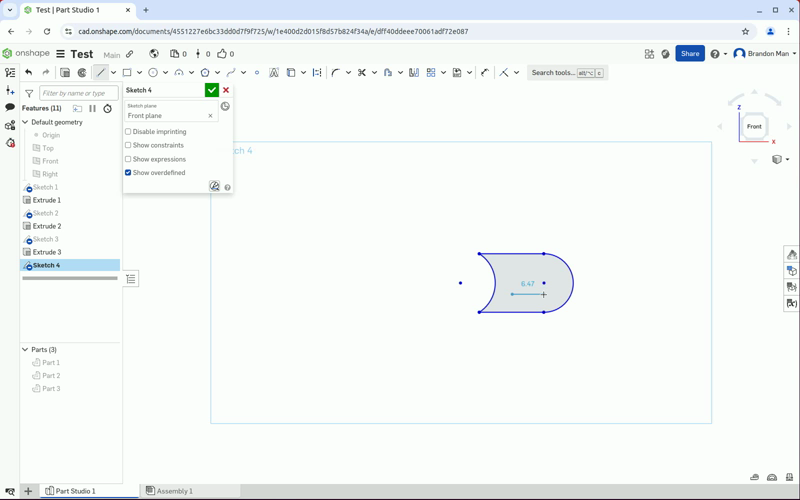
key_up(shift)
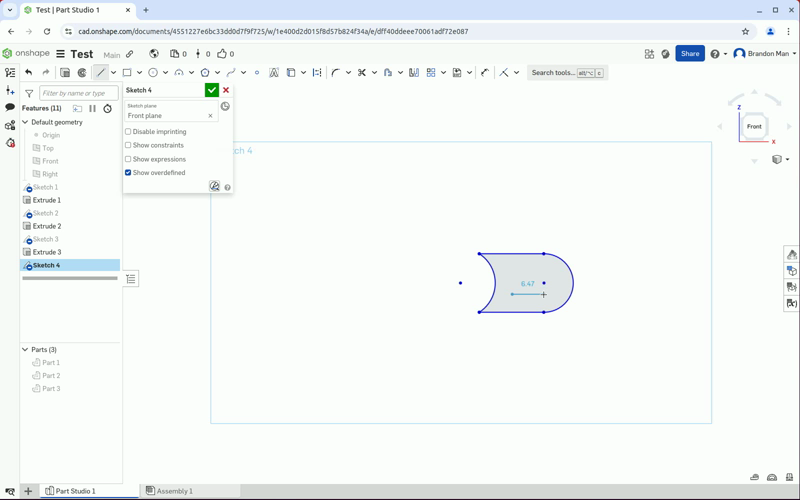
key(esc)
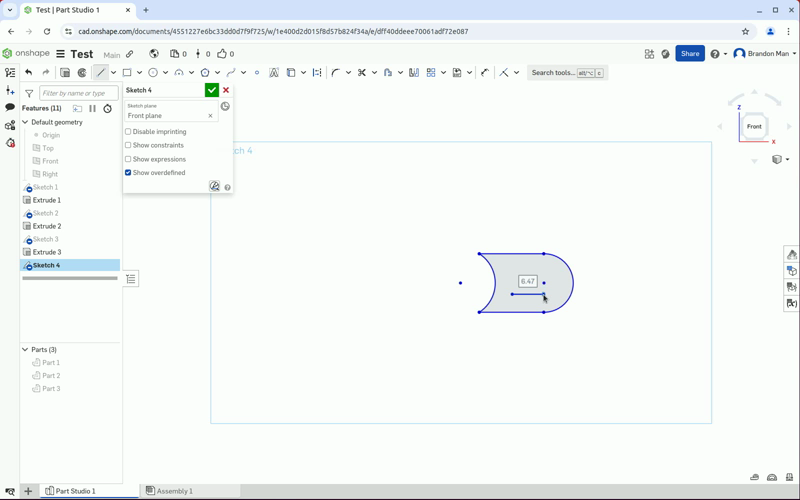
key(a)
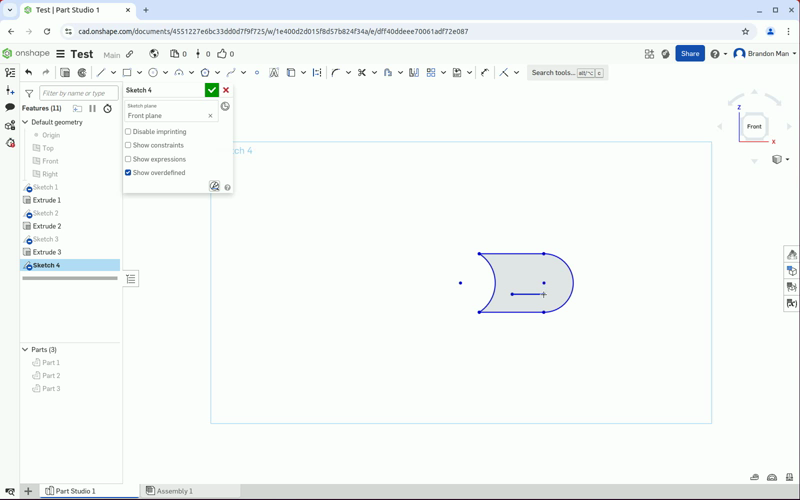
mouse_move(543, 294)
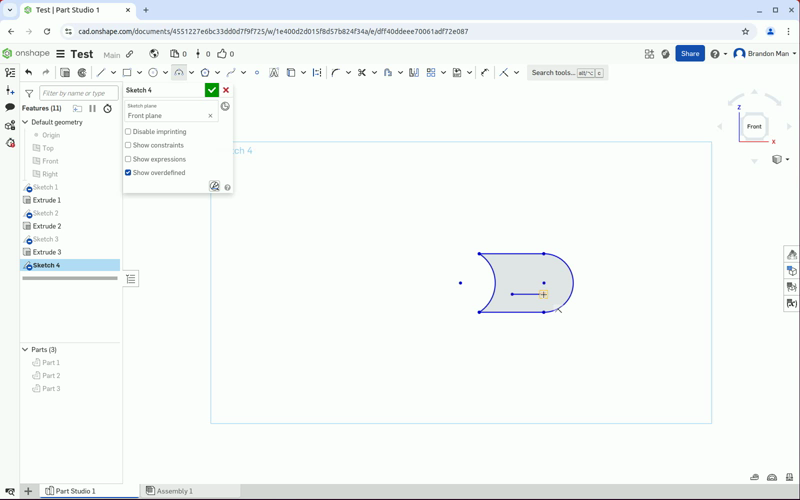
click(543, 294)
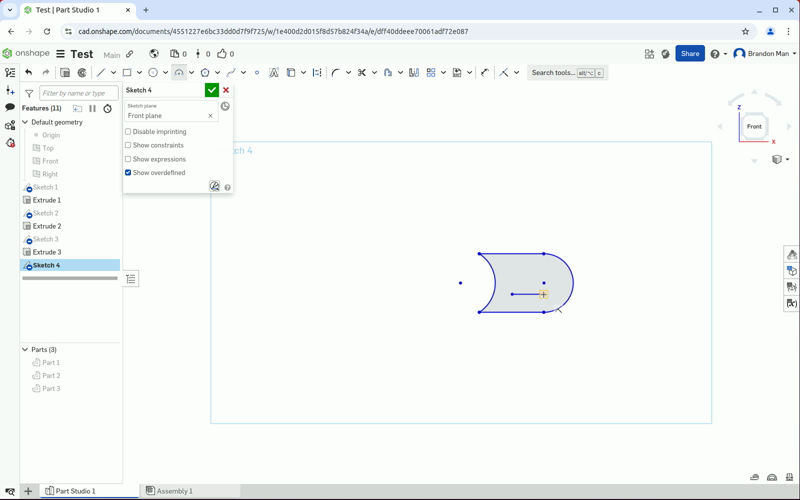
key_down(shift)
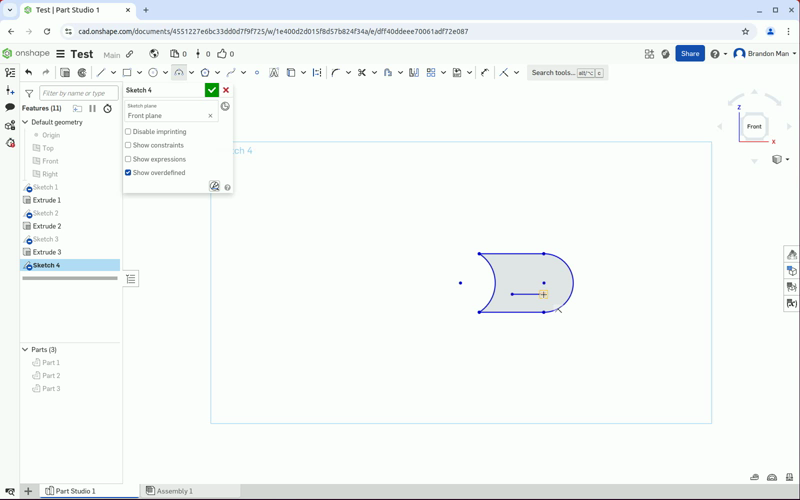
mouse_move(543, 271)
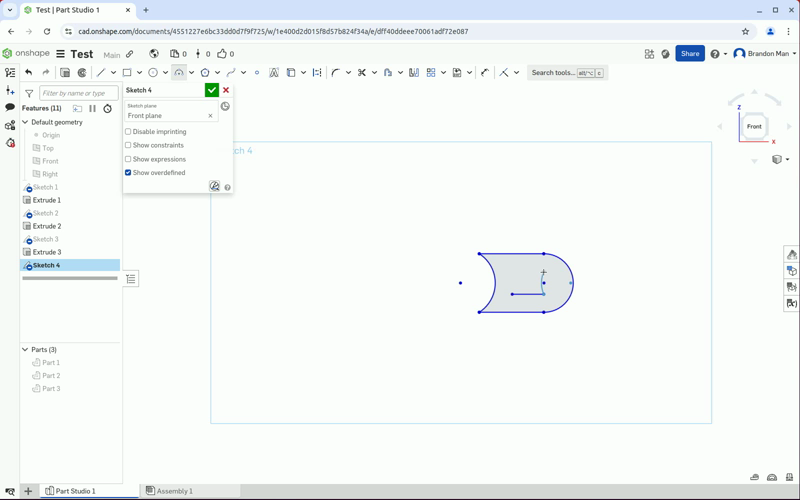
click(543, 271)
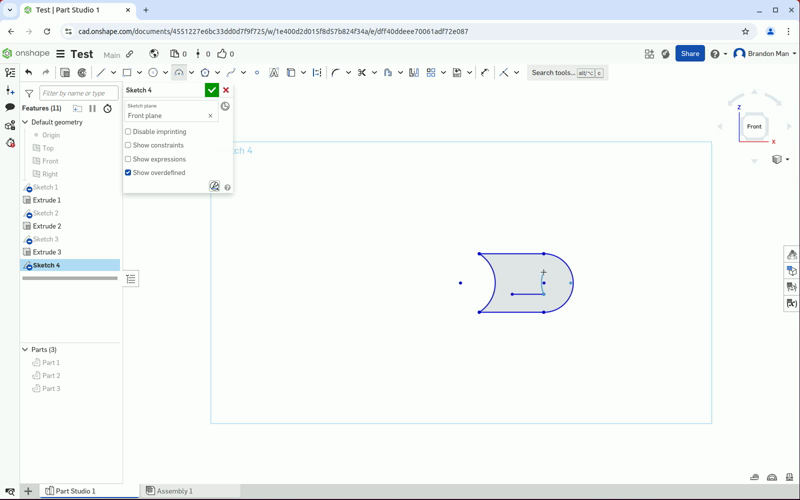
mouse_move(555, 282)
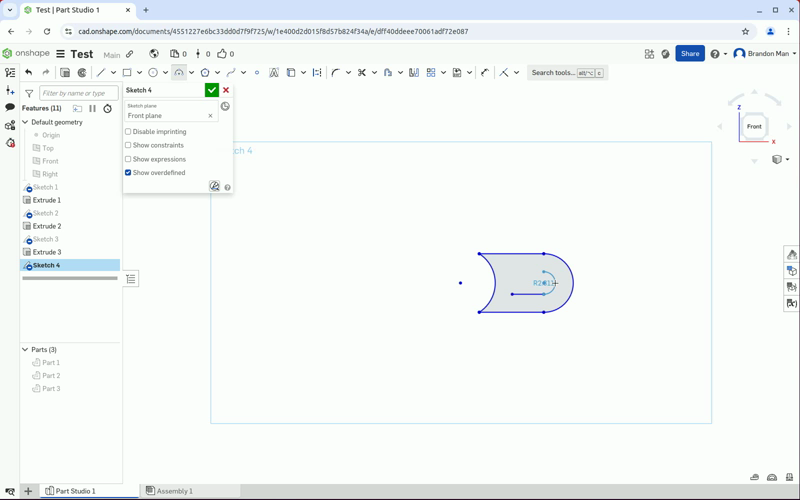
click(555, 282)
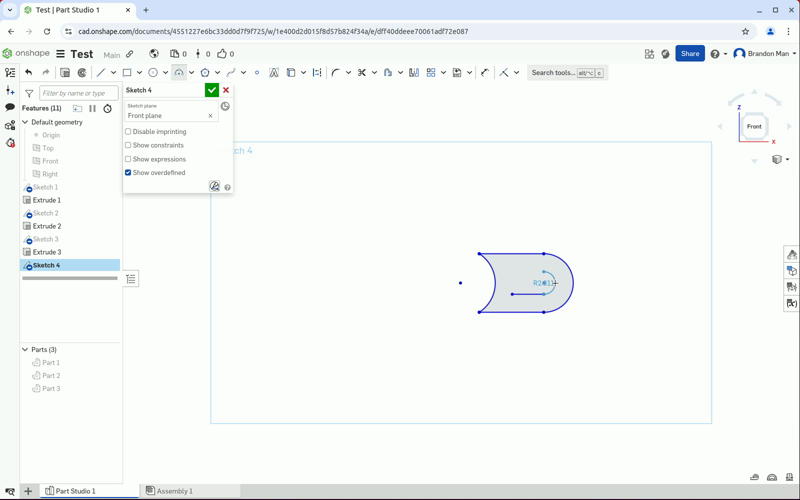
key_up(shift)
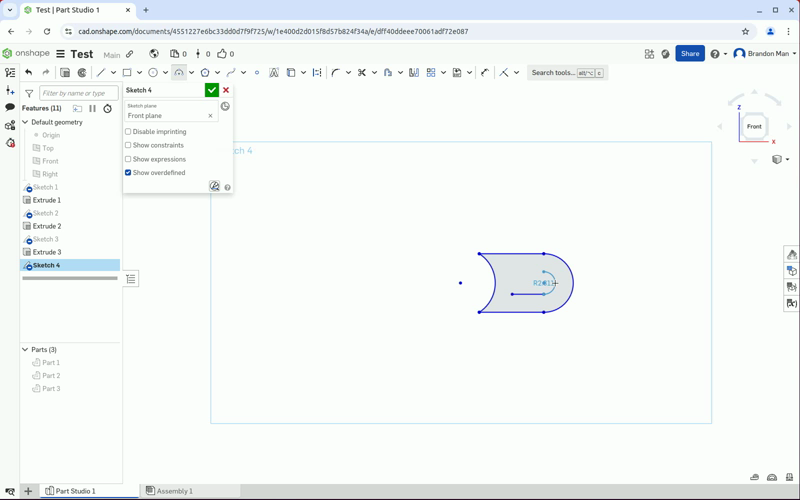
key(esc)
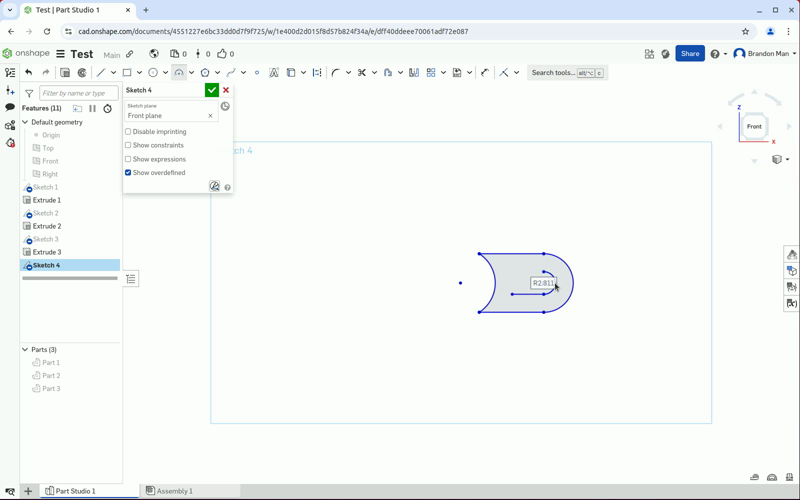
key(l)
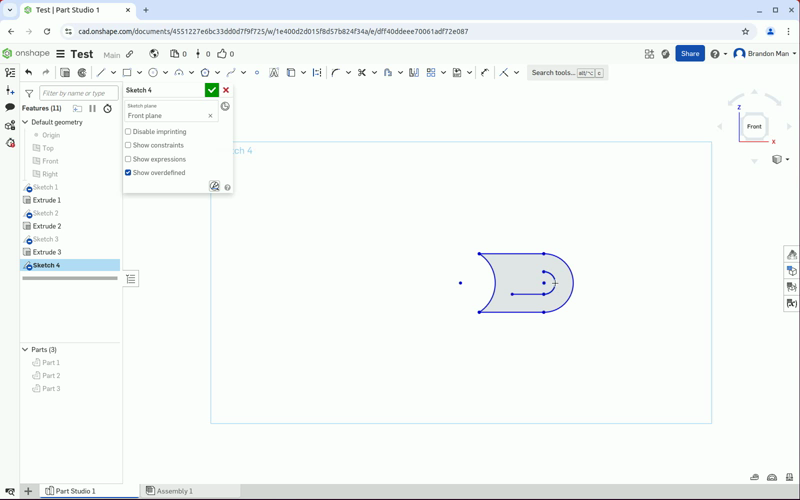
mouse_move(543, 271)
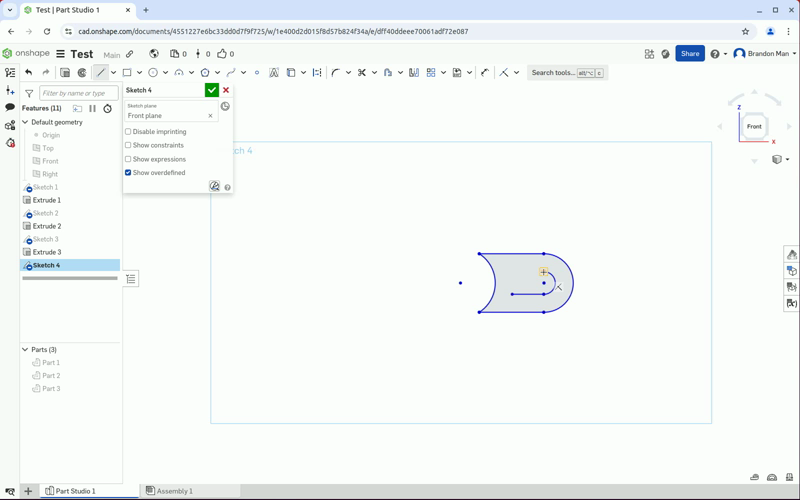
click(543, 271)
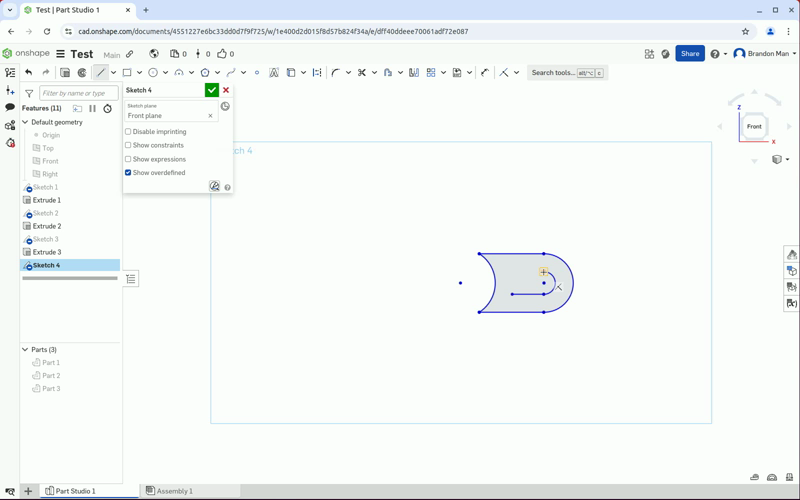
key_down(shift)
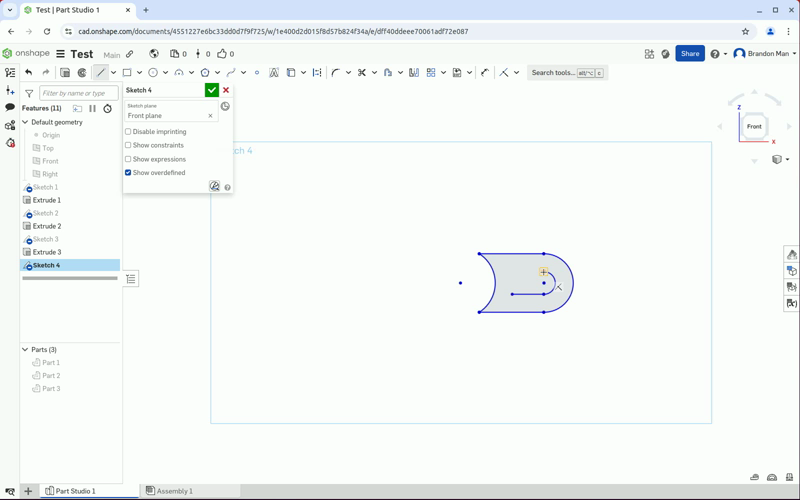
mouse_move(573, 271)
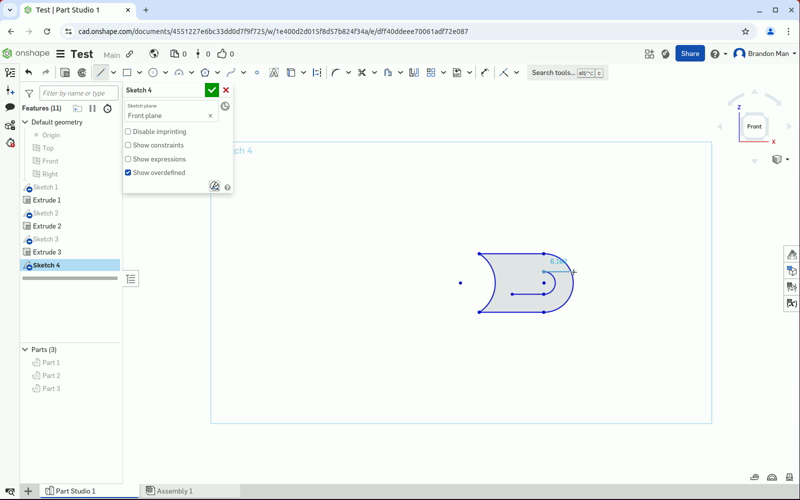
mouse_move(512, 271)
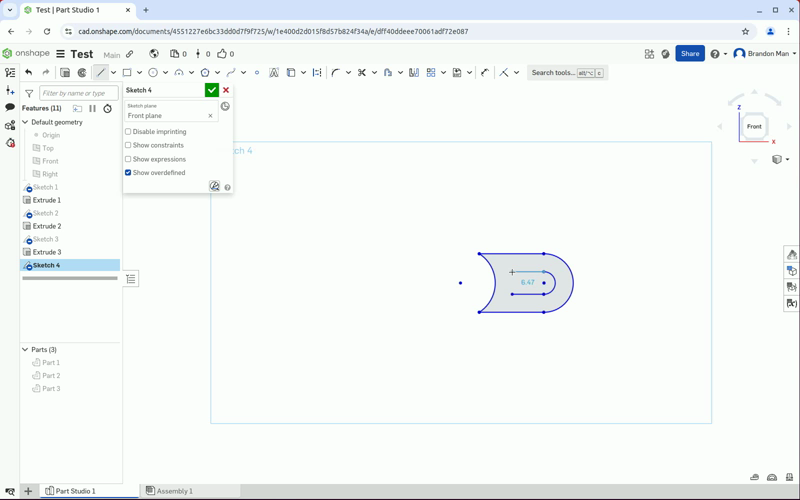
click(512, 271)
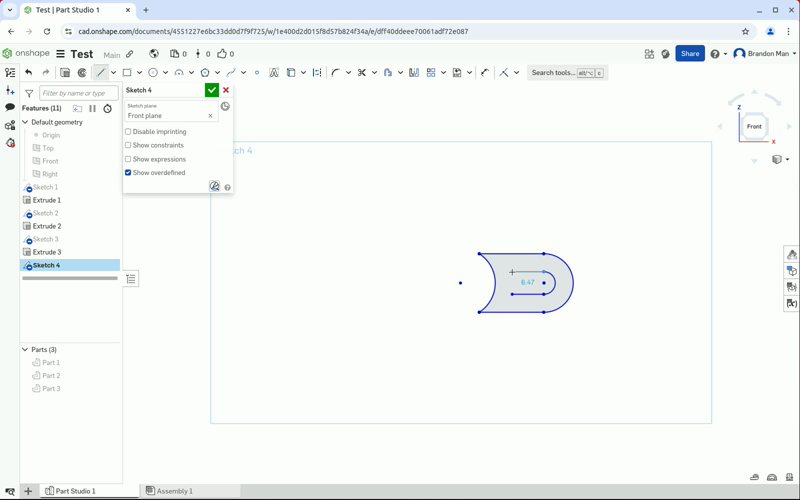
key_up(shift)
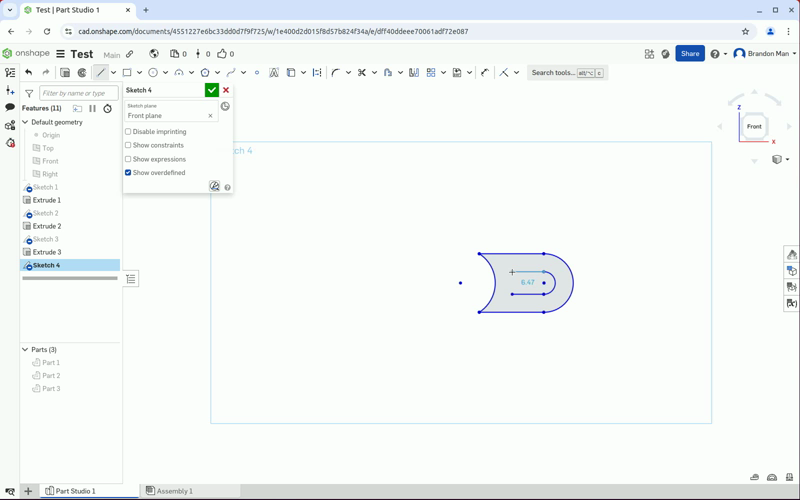
key(esc)
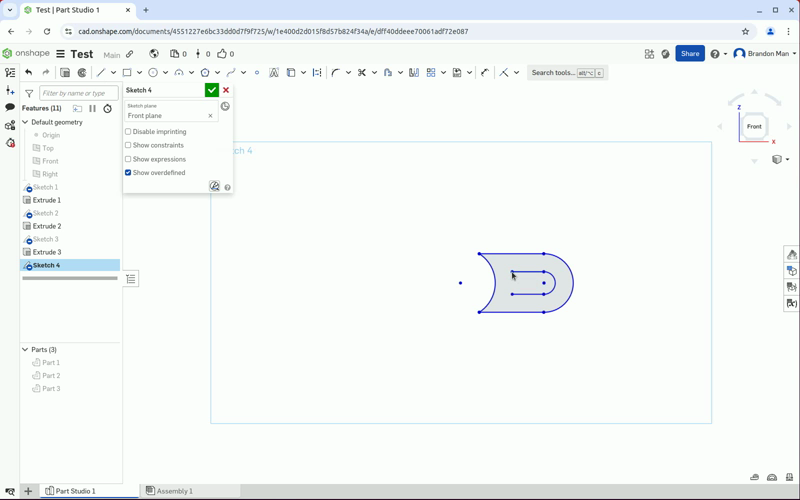
key(a)
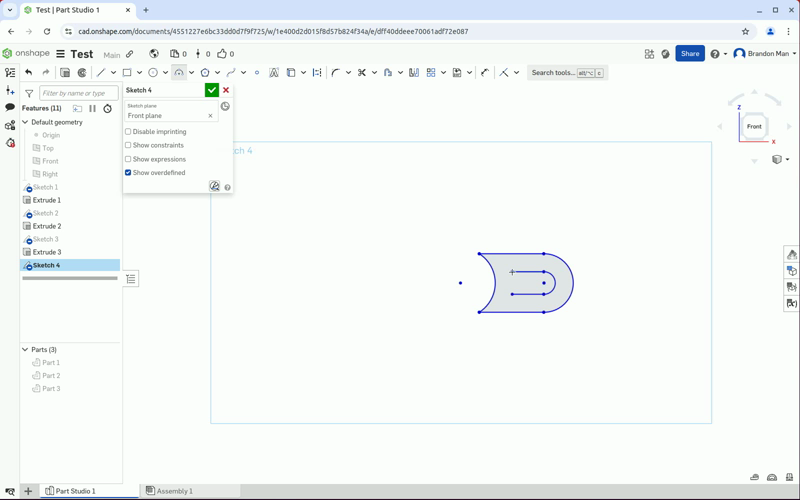
mouse_move(512, 271)
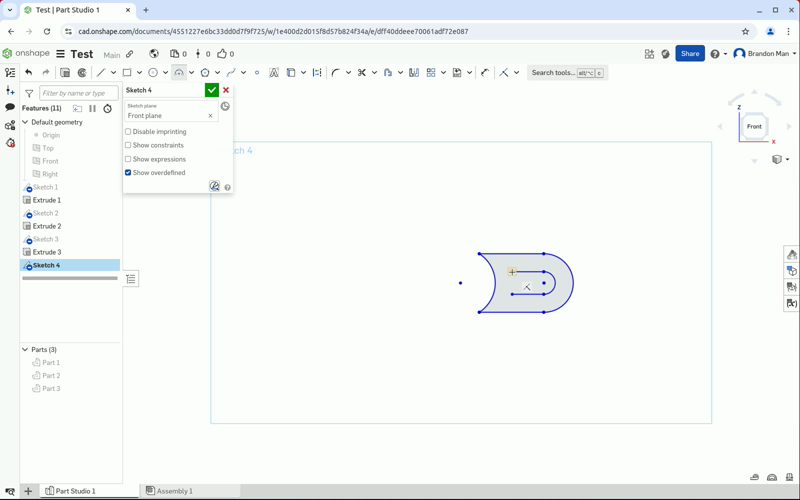
click(512, 271)
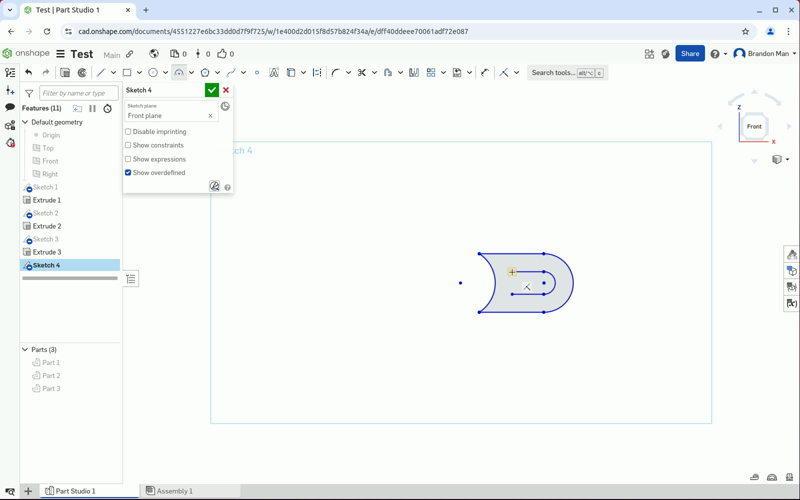
mouse_move(512, 294)
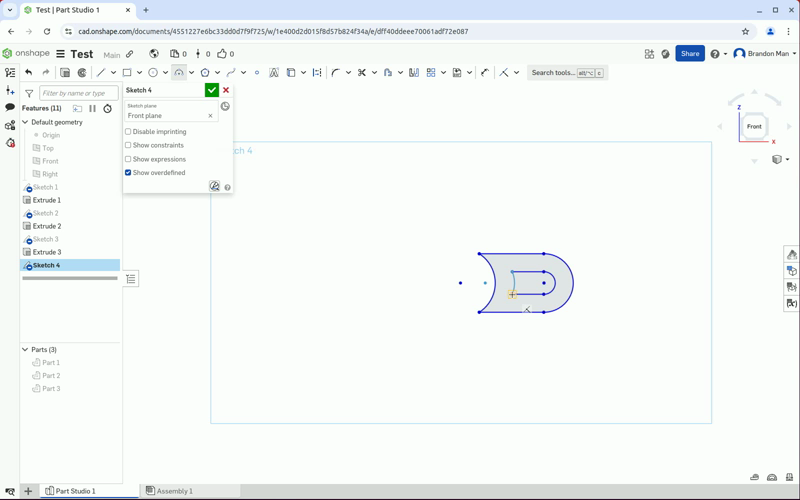
click(512, 294)
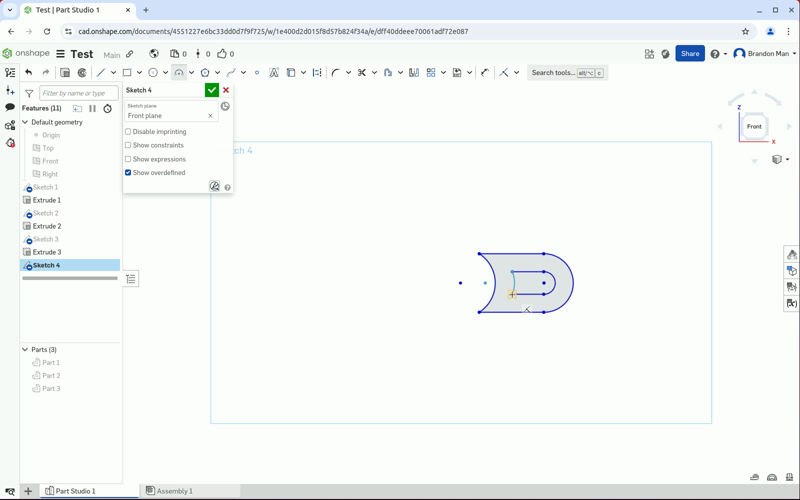
key_down(shift)
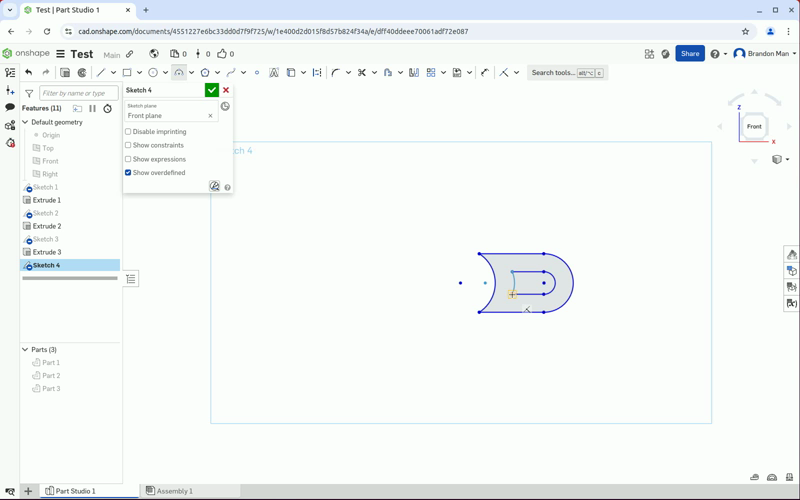
mouse_move(500, 282)
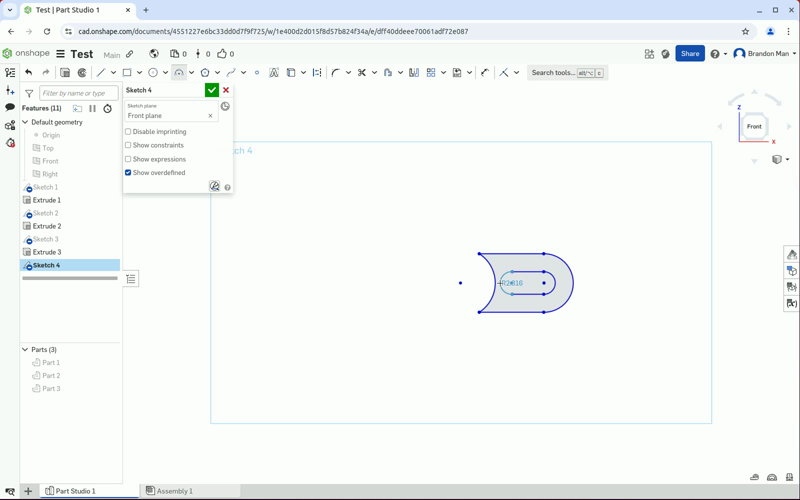
click(500, 282)
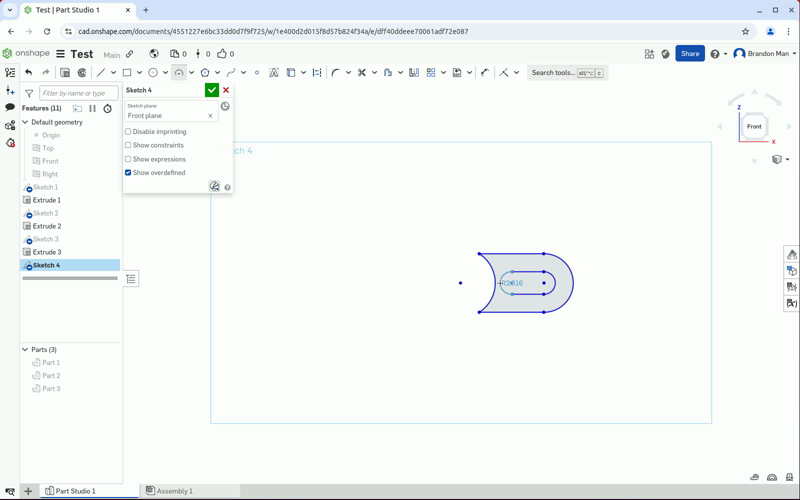
key_up(shift)
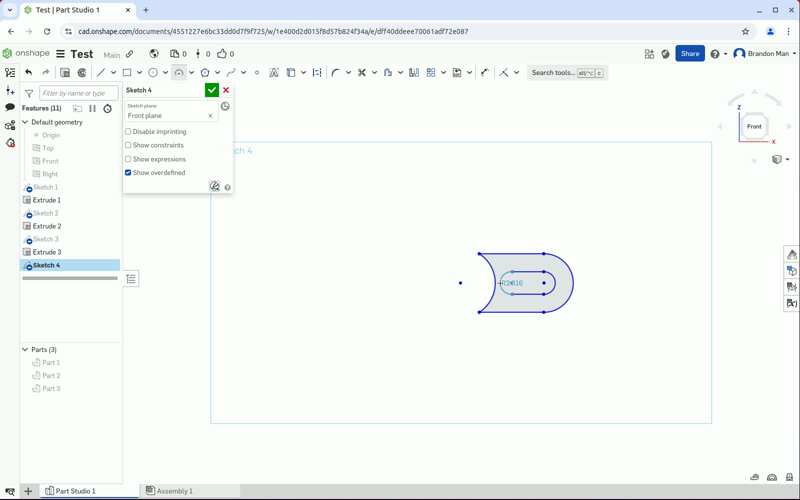
key(esc)
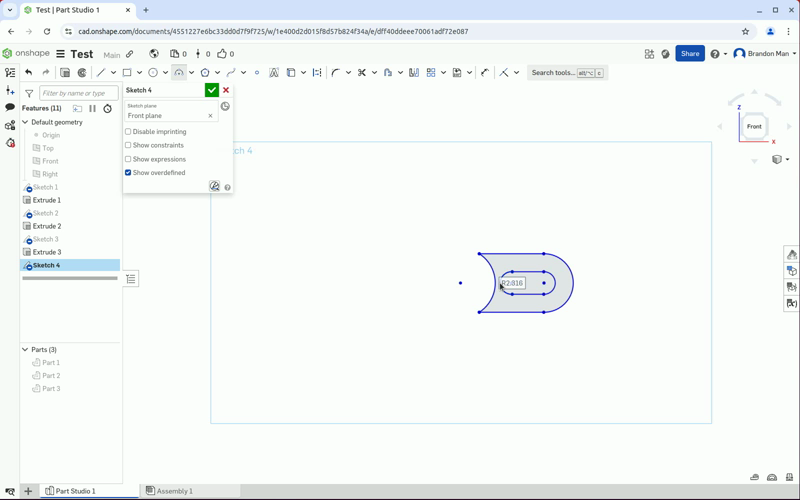
mouse_move(564, 287)
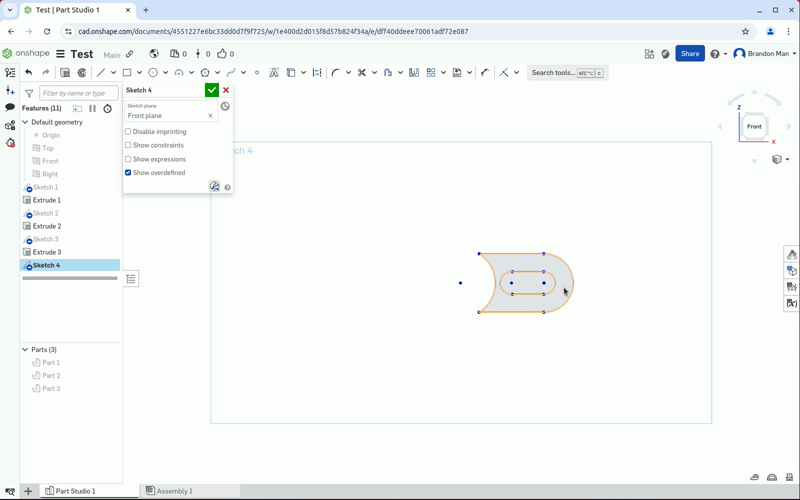
click(564, 287)
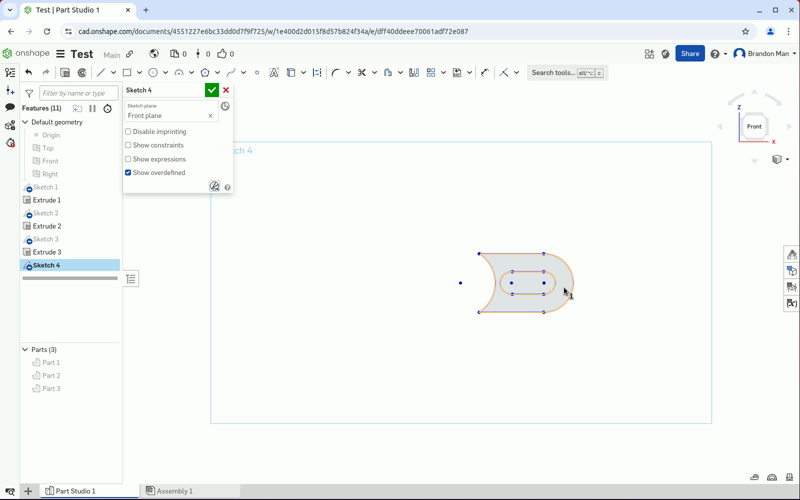
mouse_move(73, 352)
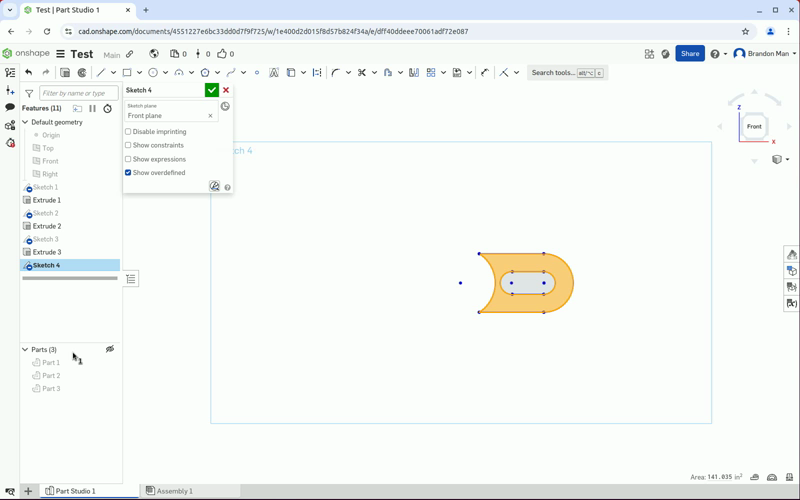
key(shift+y)
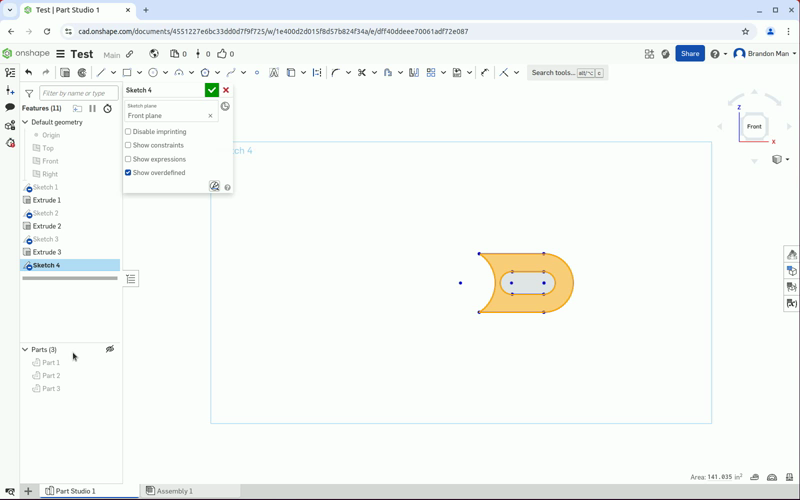
key(shift+e)
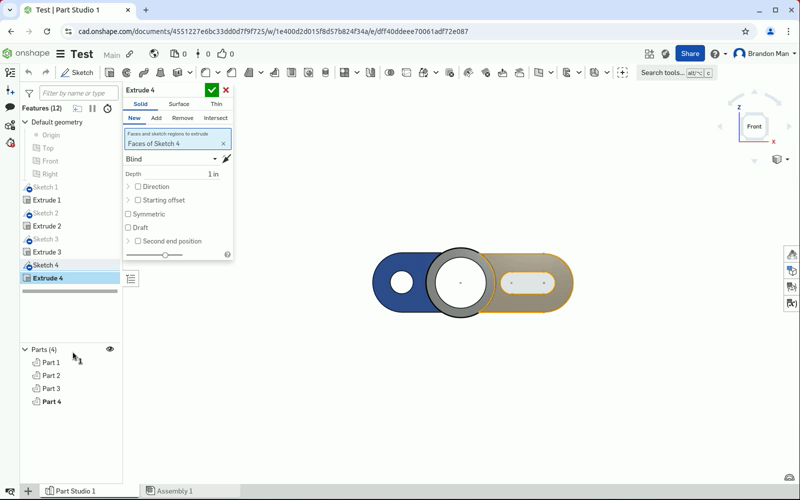
mouse_move(143, 106)
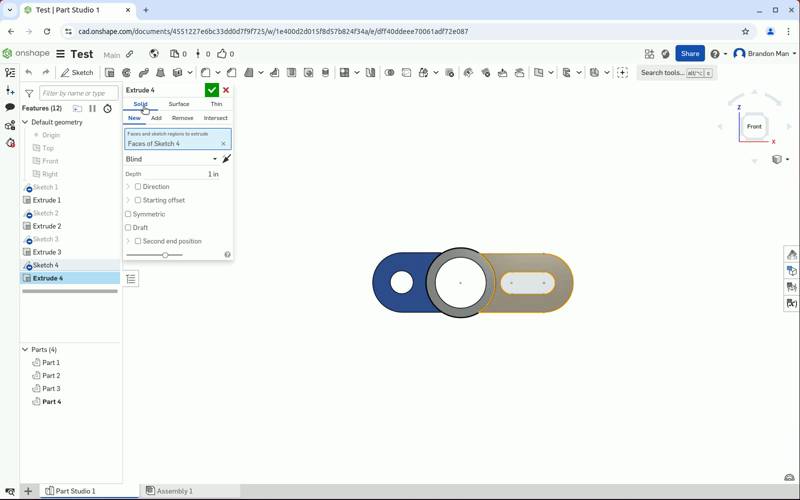
click(143, 106)
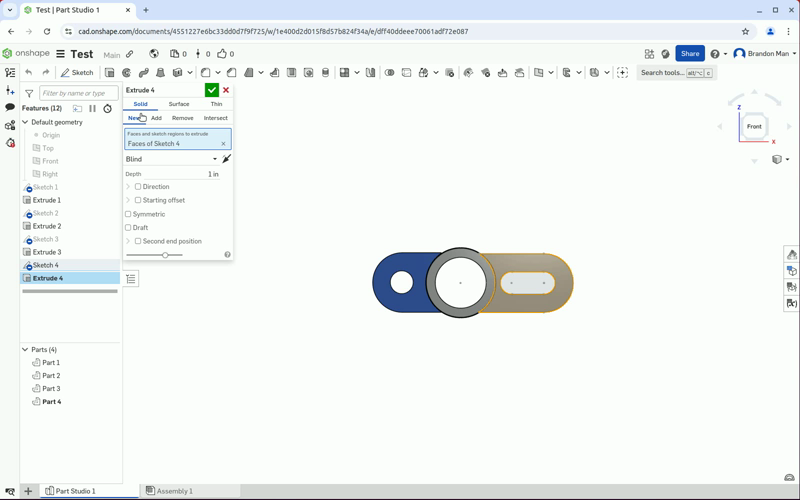
mouse_move(137, 120)
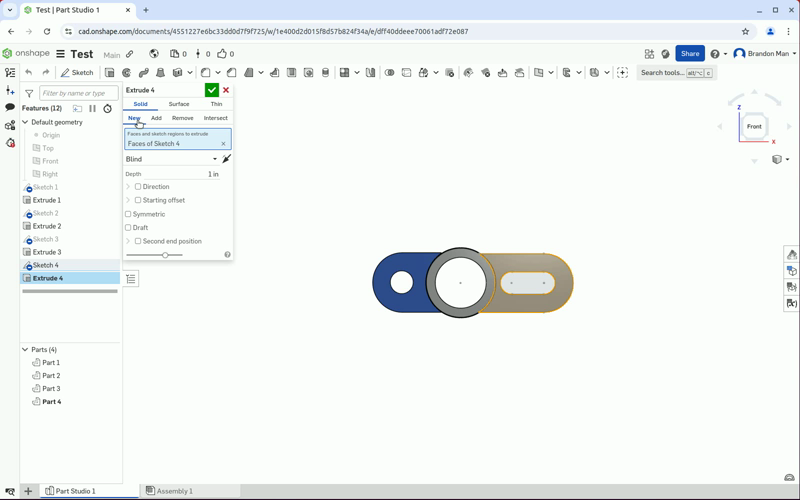
click(137, 120)
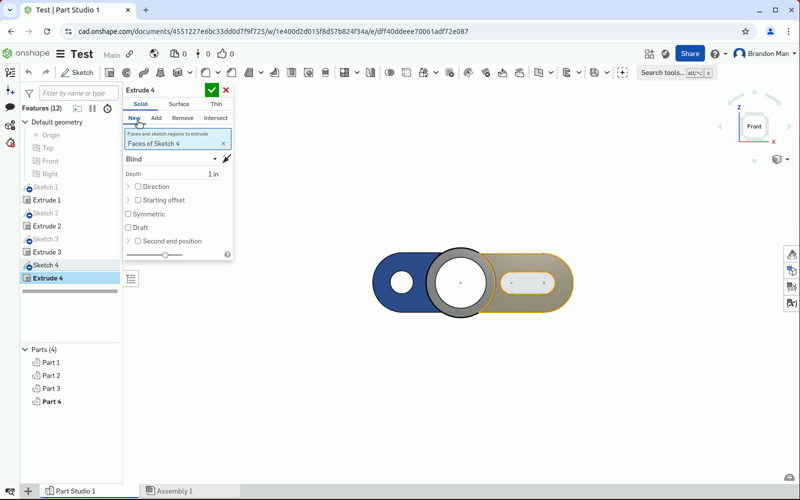
key(tab, 4)
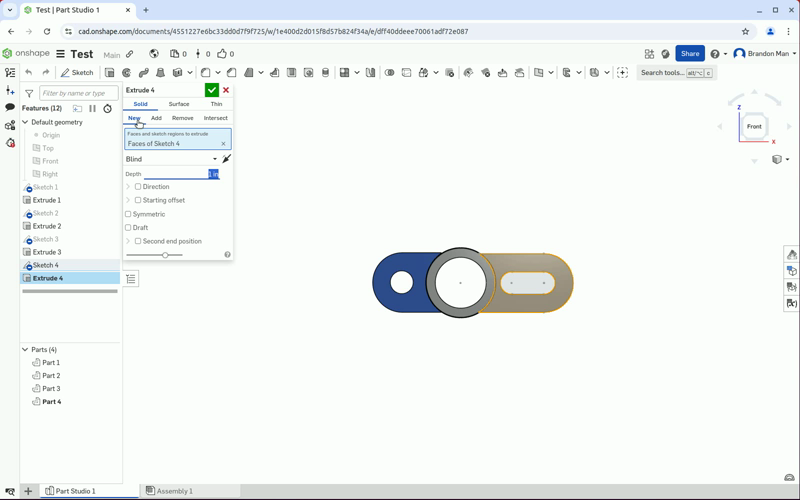
text(6.018)
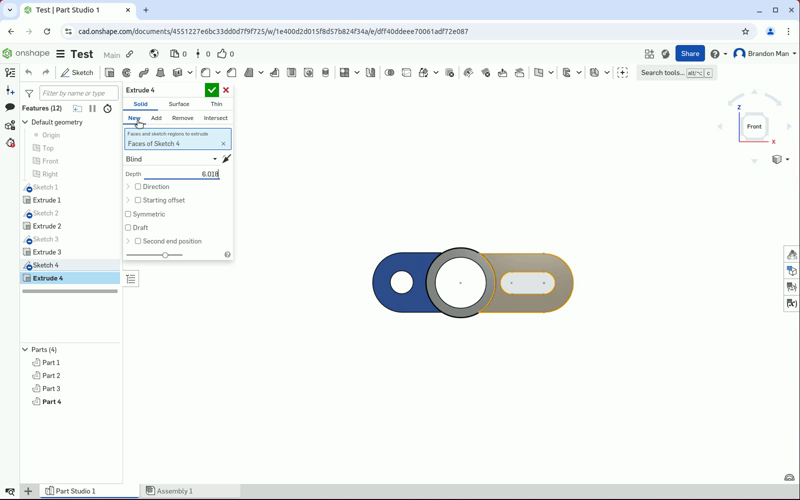
key(enter)
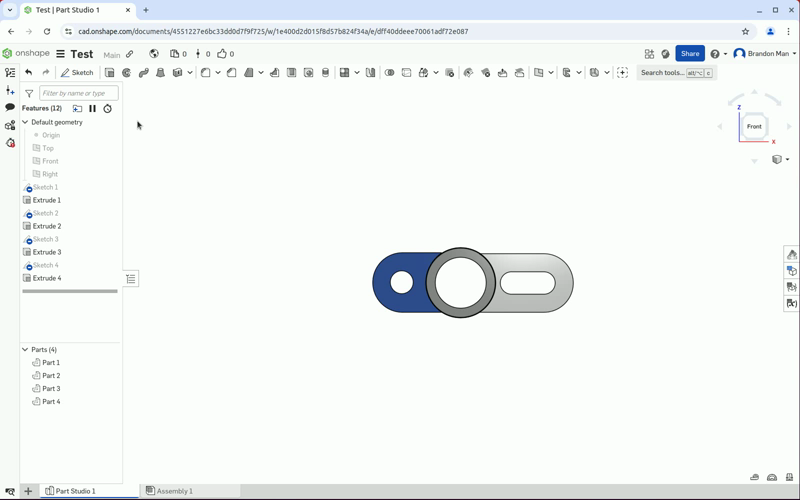
key(shift+h)
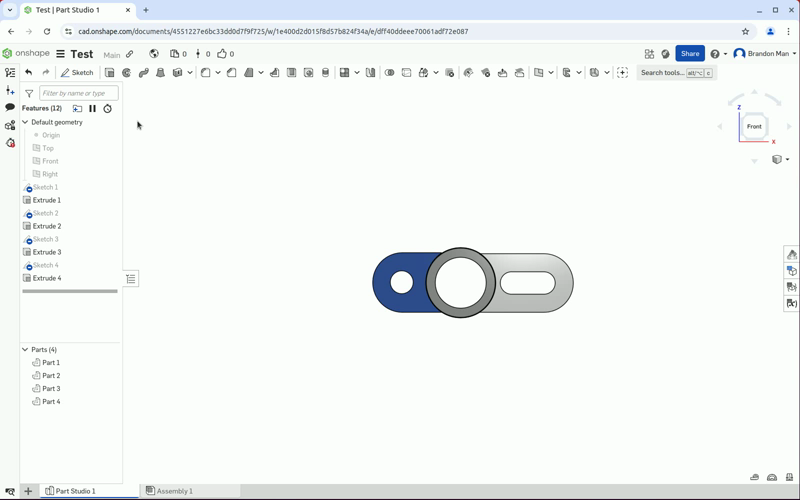
key(shift+h)
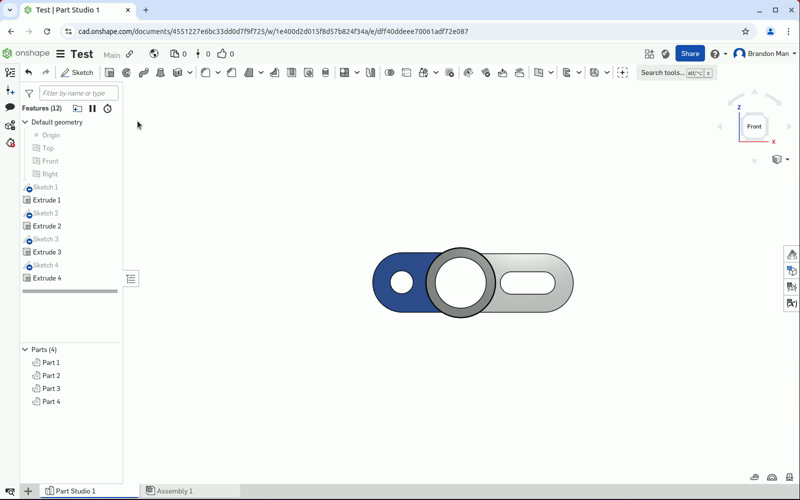
mouse_move(73, 189)
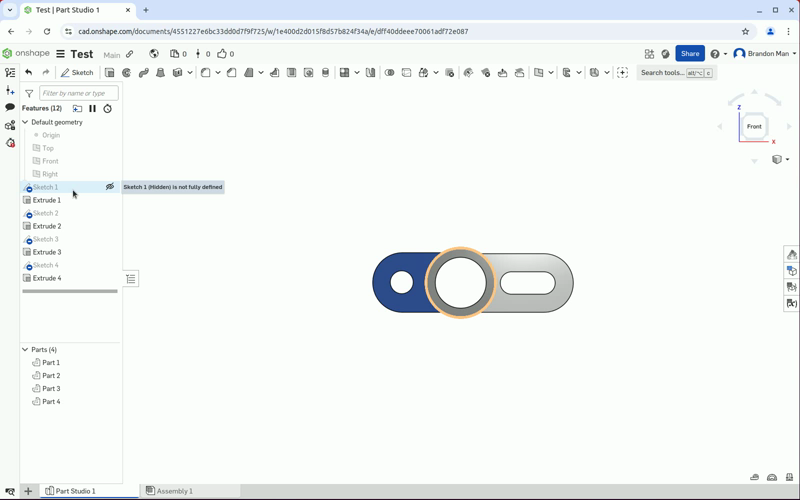
click(73, 189)
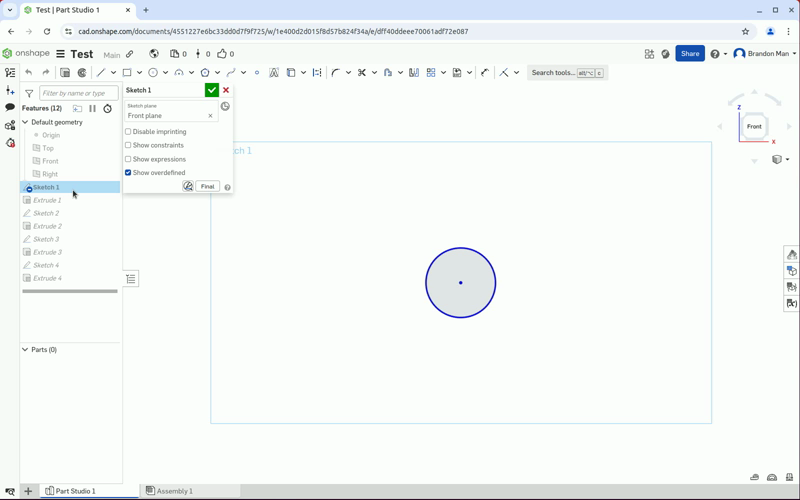
mouse_move(229, 92)
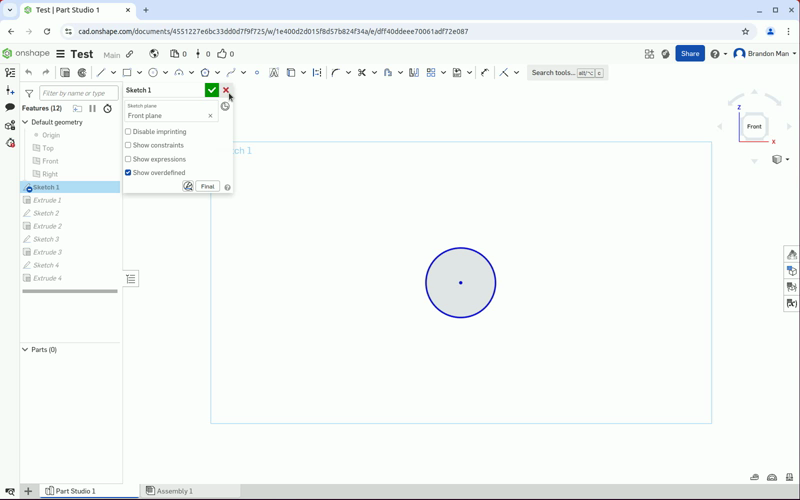
click(229, 92)
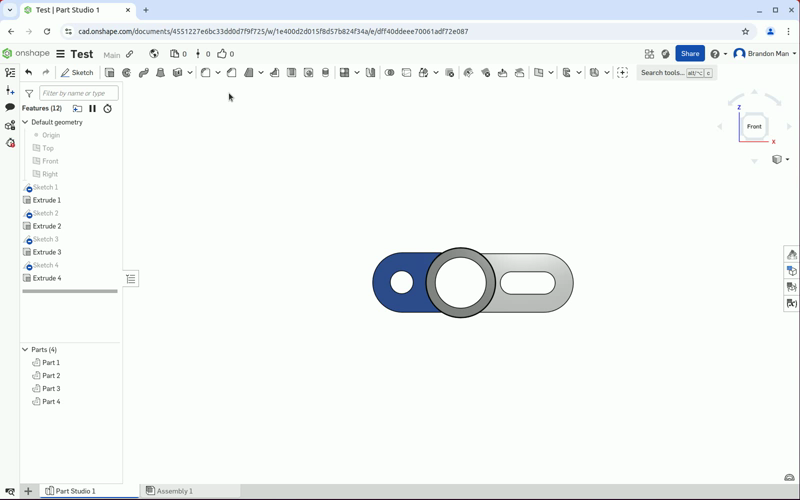
mouse_move(541, 75)
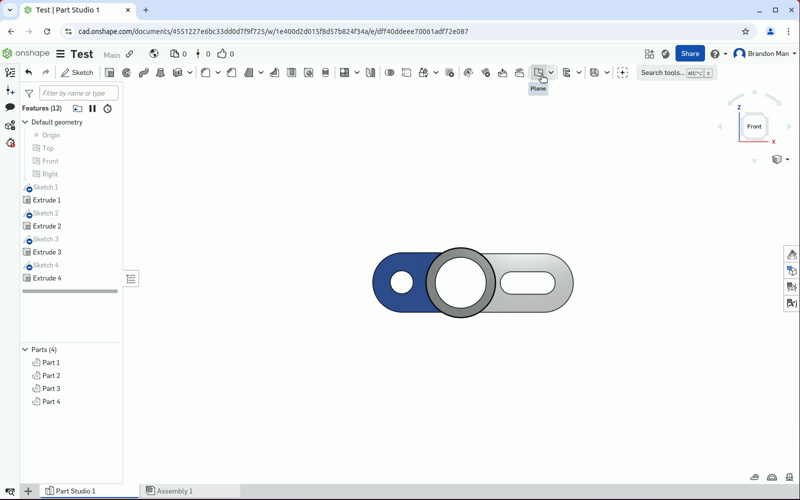
click(541, 75)
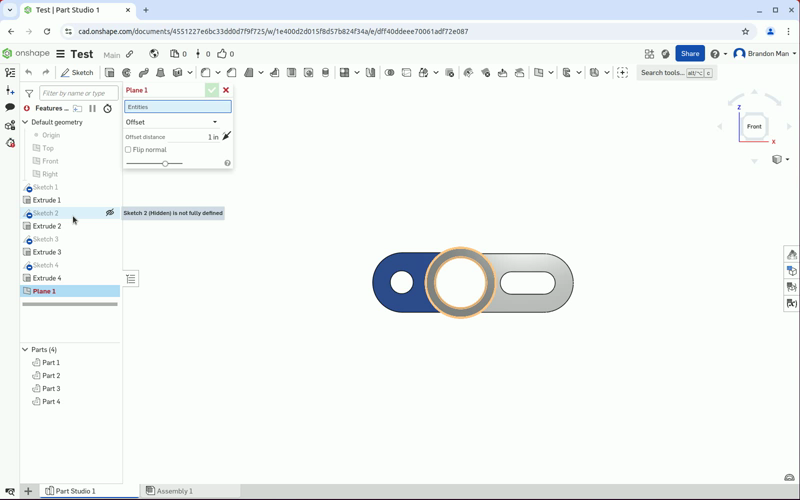
scroll(3)
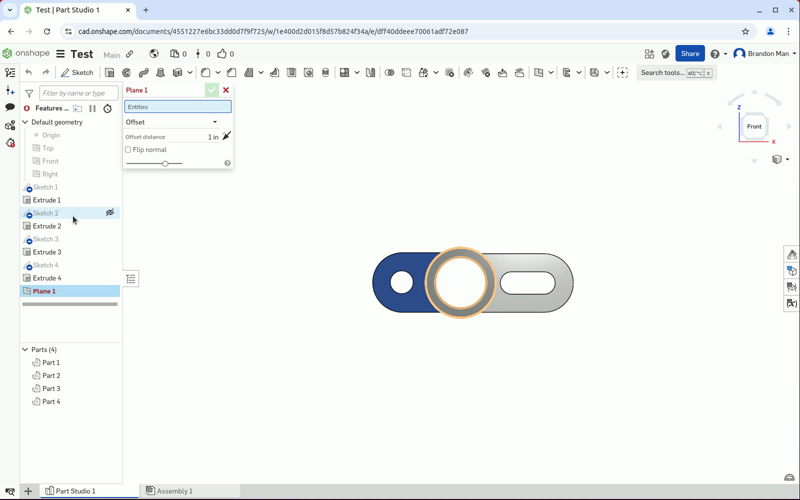
mouse_move(73, 163)
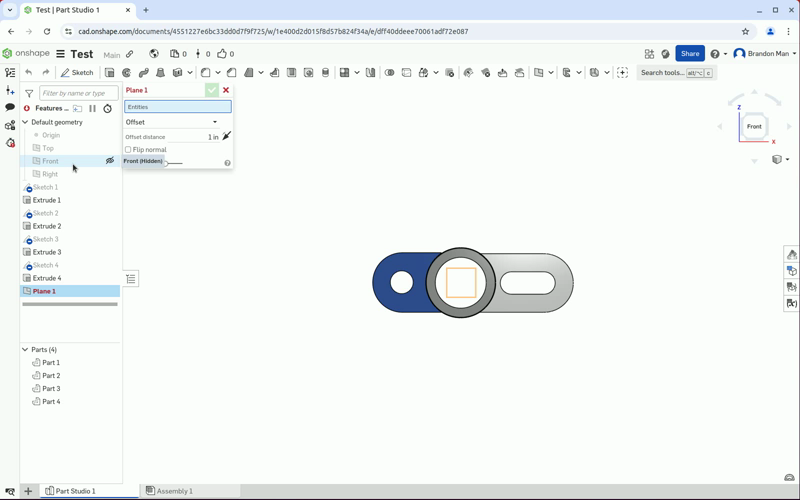
click(73, 163)
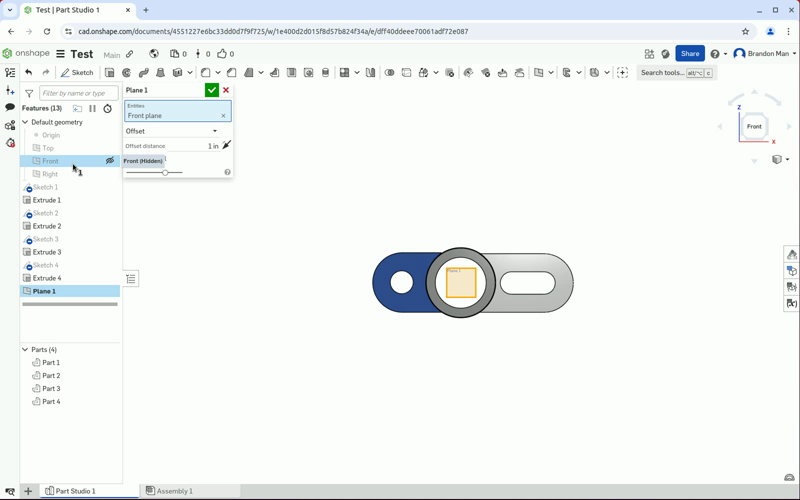
key(tab, 2)
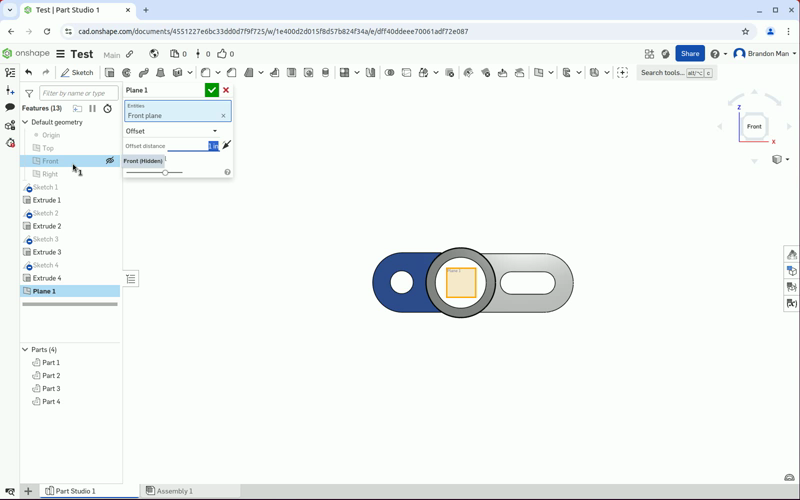
text(6.008)
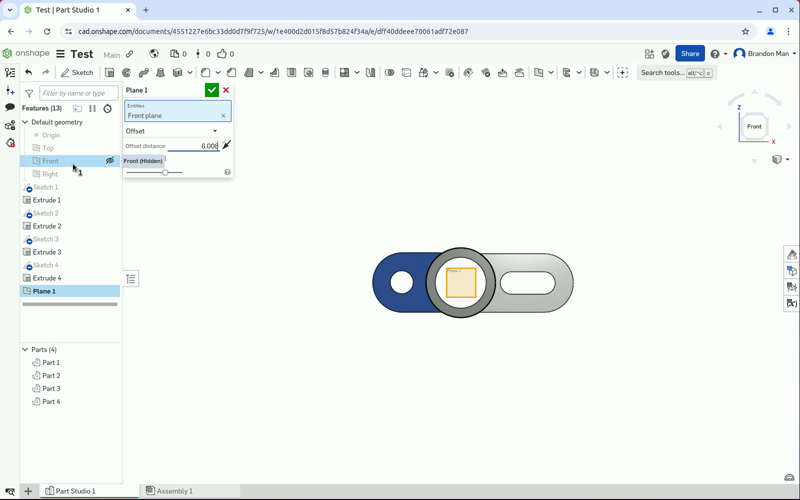
key(enter, 2)
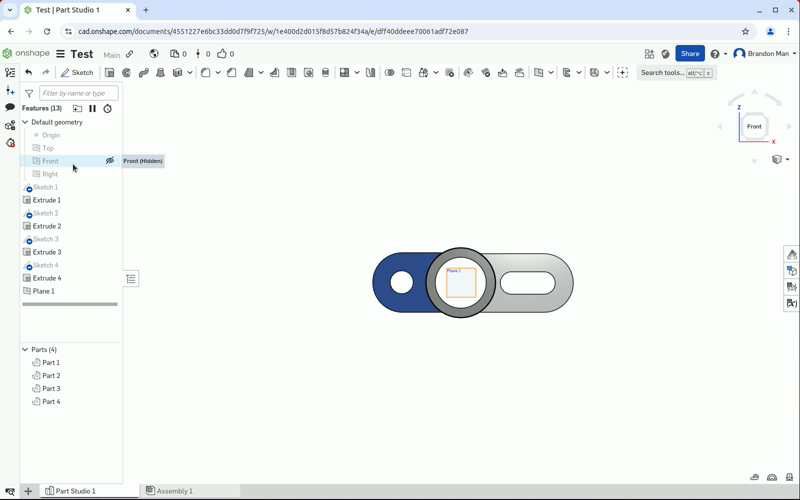
key(shift+s)
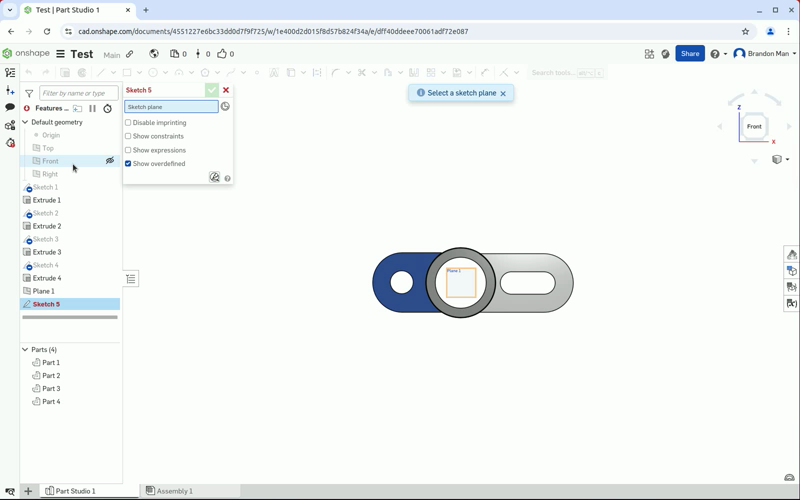
mouse_move(73, 293)
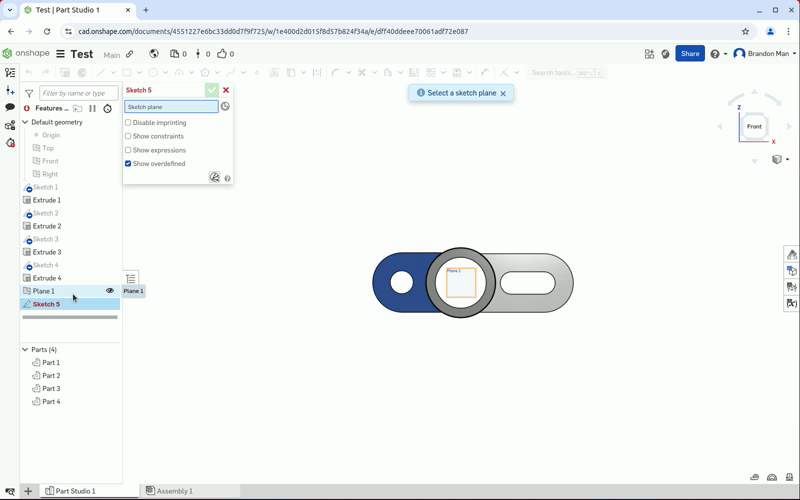
click(73, 293)
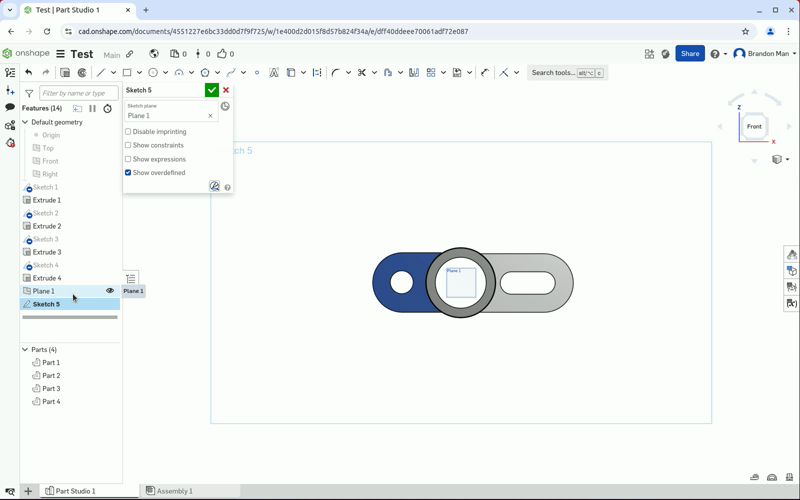
mouse_move(73, 352)
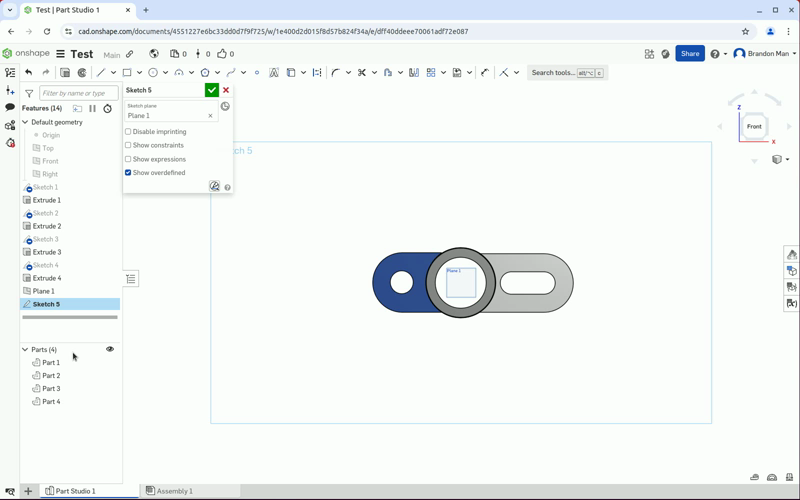
key(y)
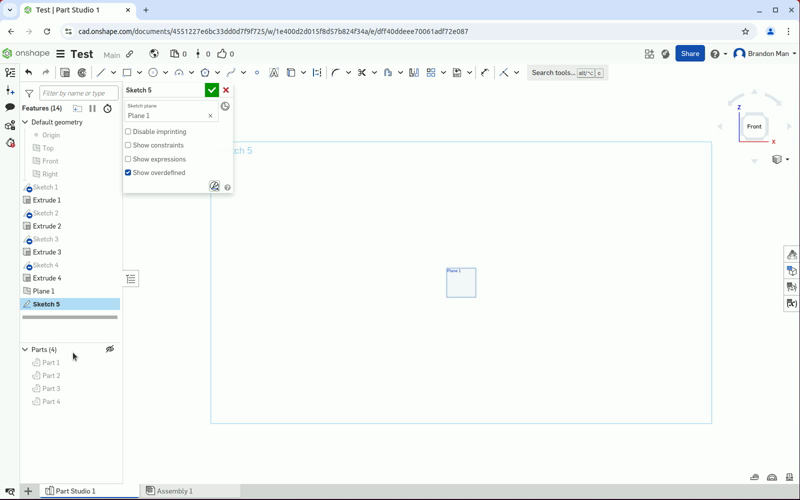
key(c)
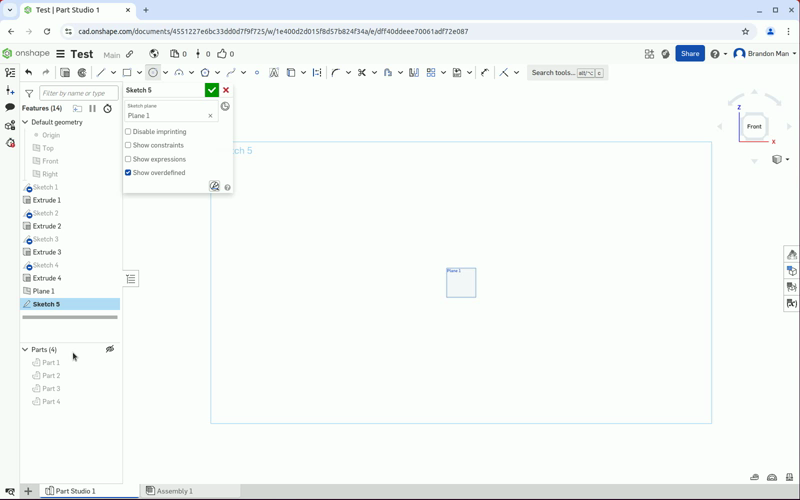
key_down(shift)
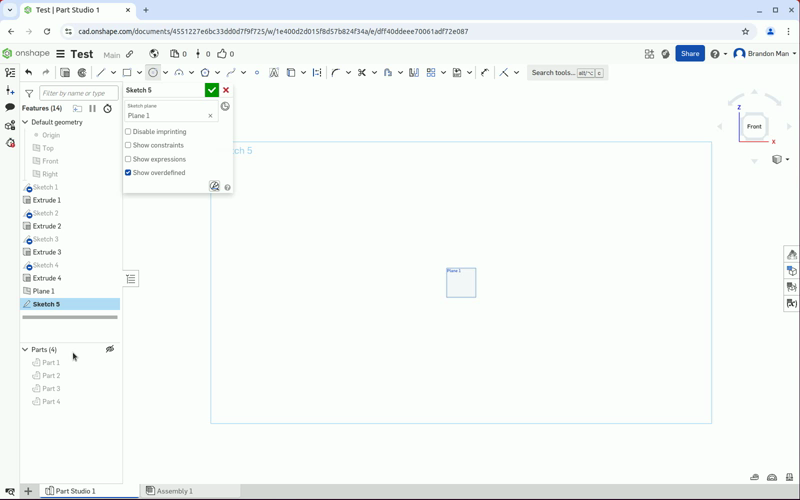
mouse_move(460, 282)
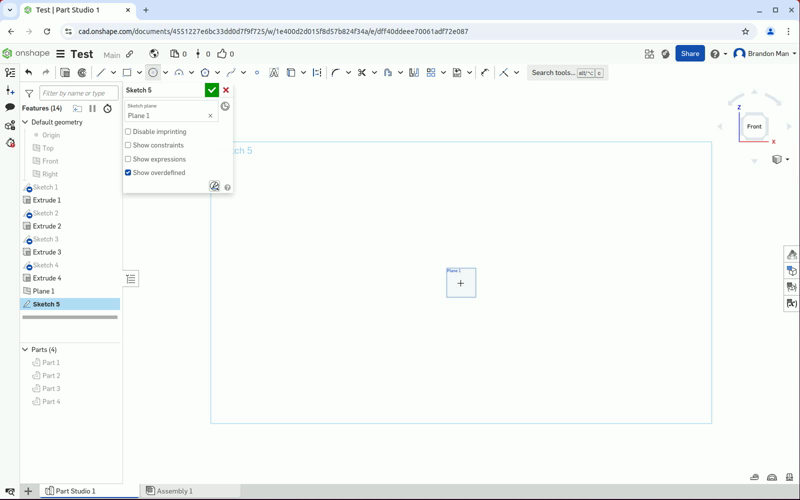
click(460, 282)
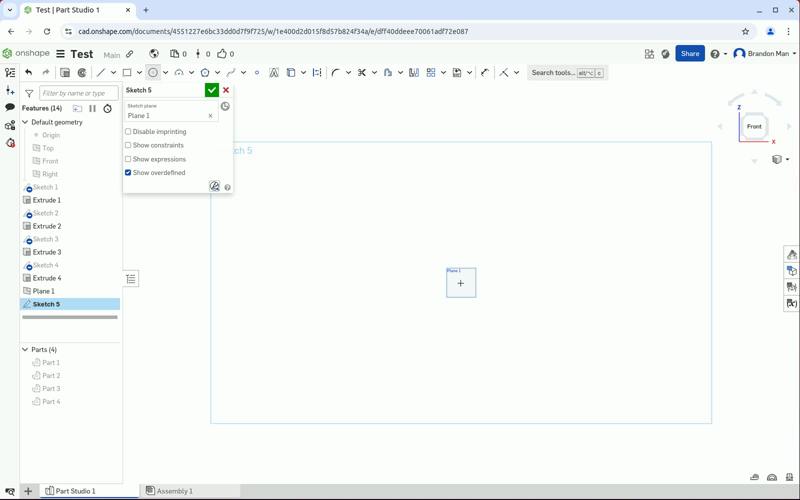
key_up(shift)
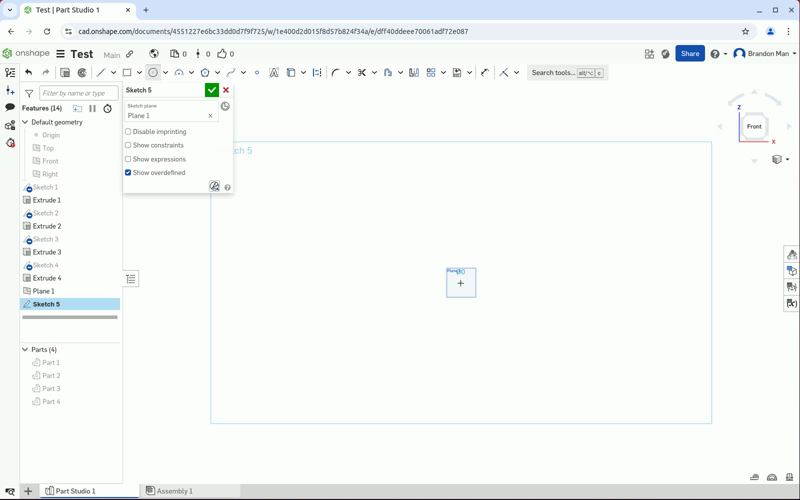
mouse_move(495, 282)
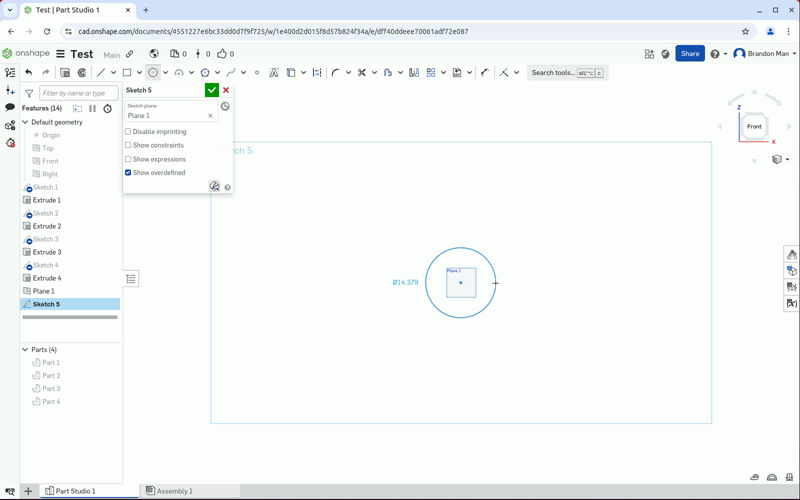
click(495, 282)
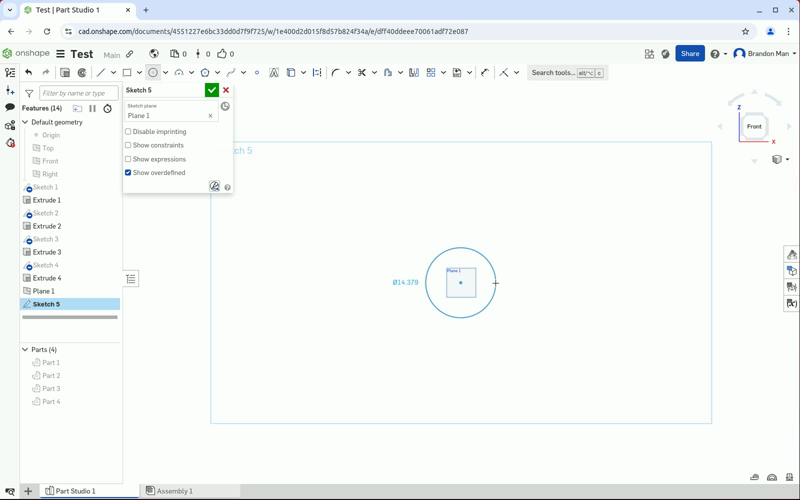
key(esc)
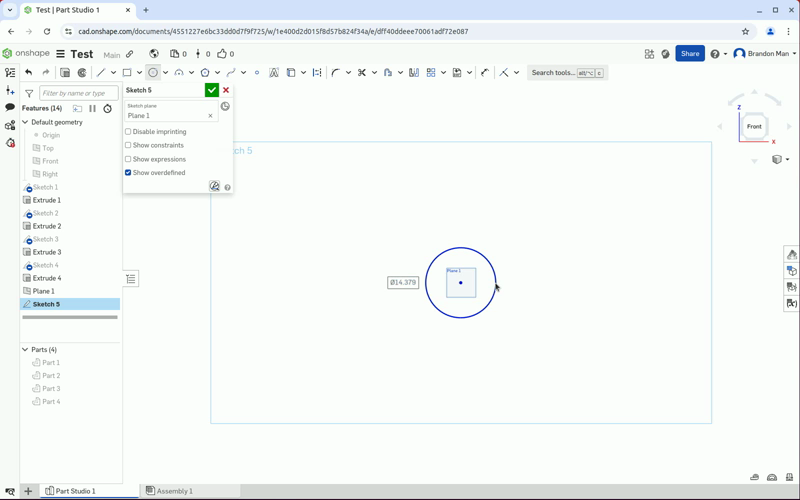
key(c)
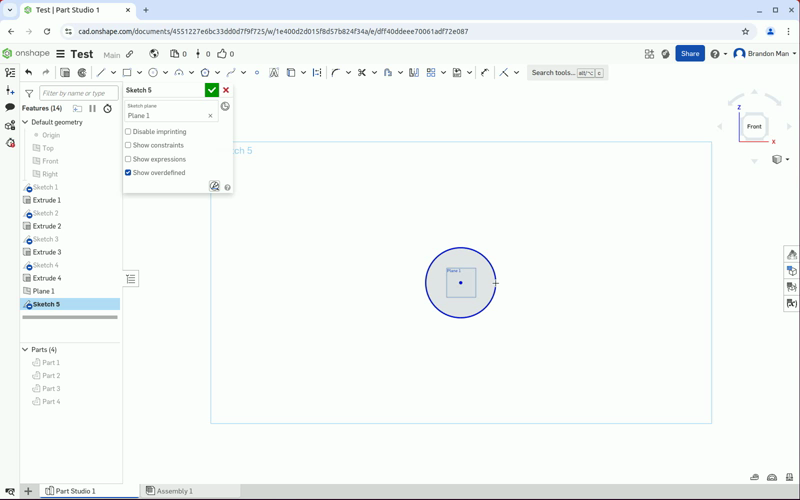
key_down(shift)
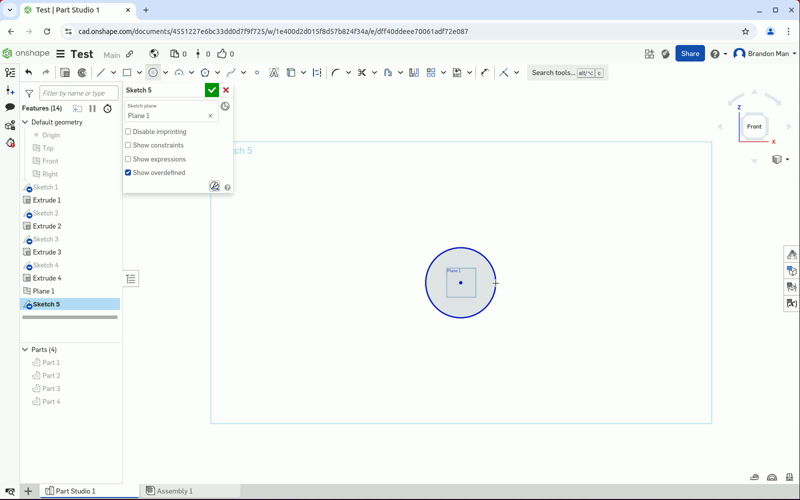
mouse_move(460, 282)
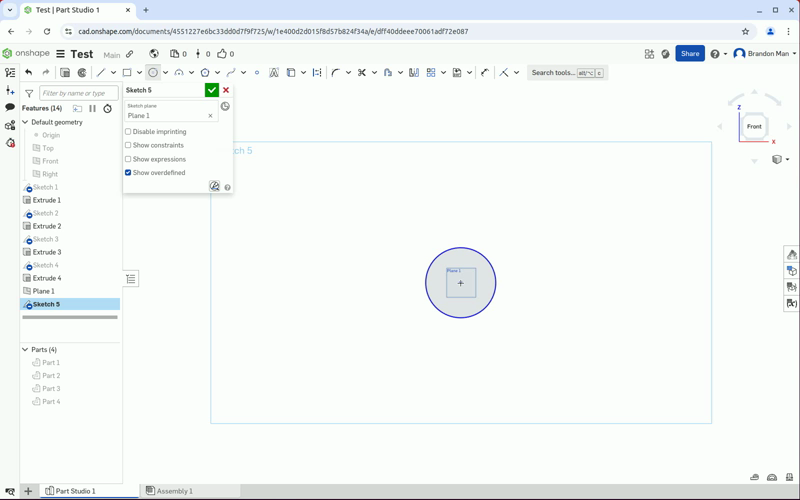
click(460, 282)
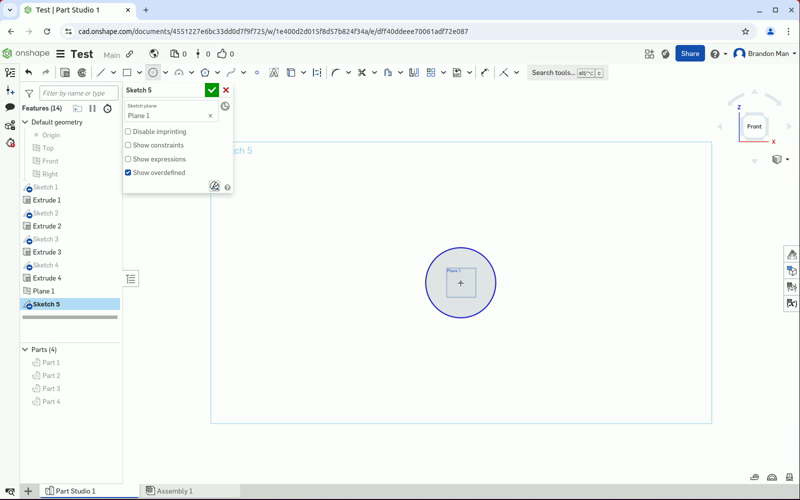
key_up(shift)
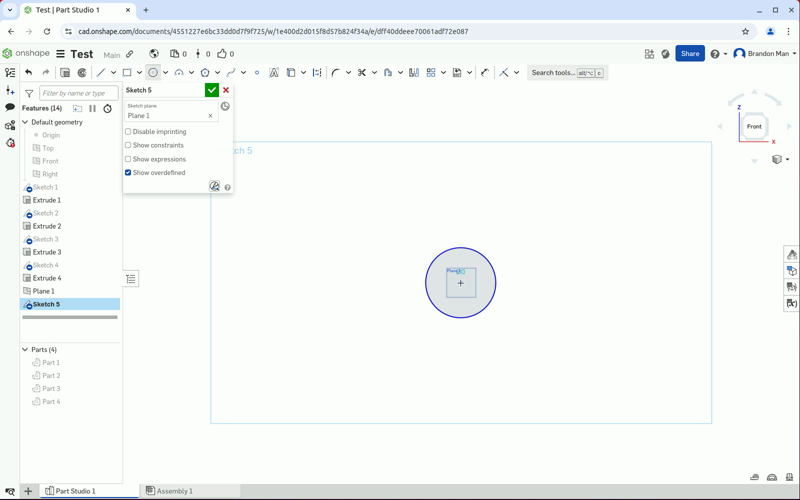
mouse_move(486, 282)
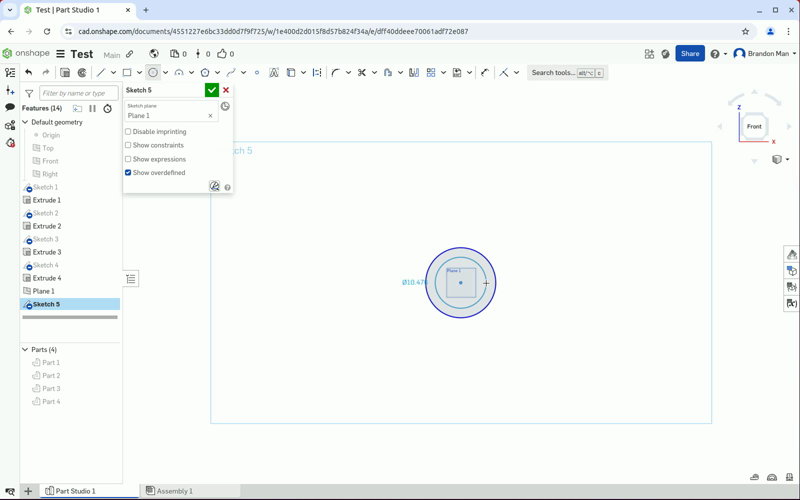
click(486, 282)
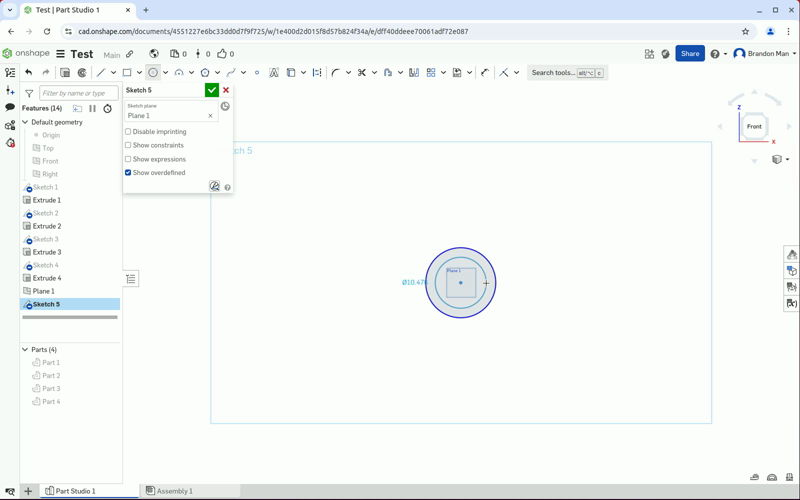
key(esc)
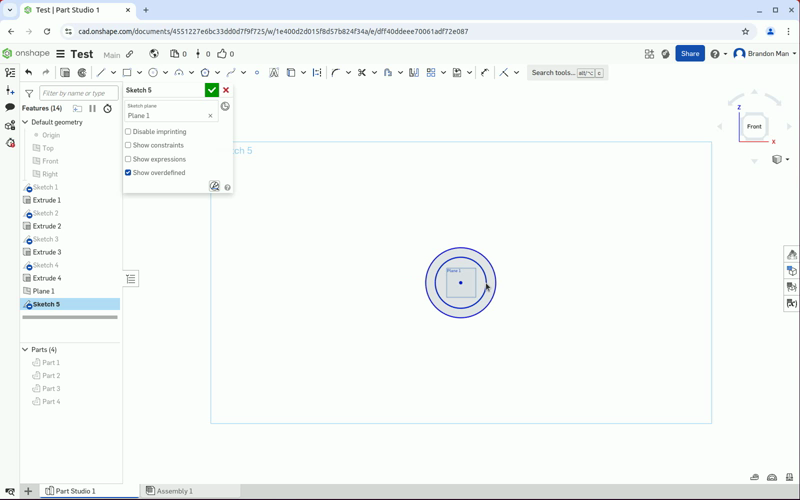
mouse_move(441, 302)
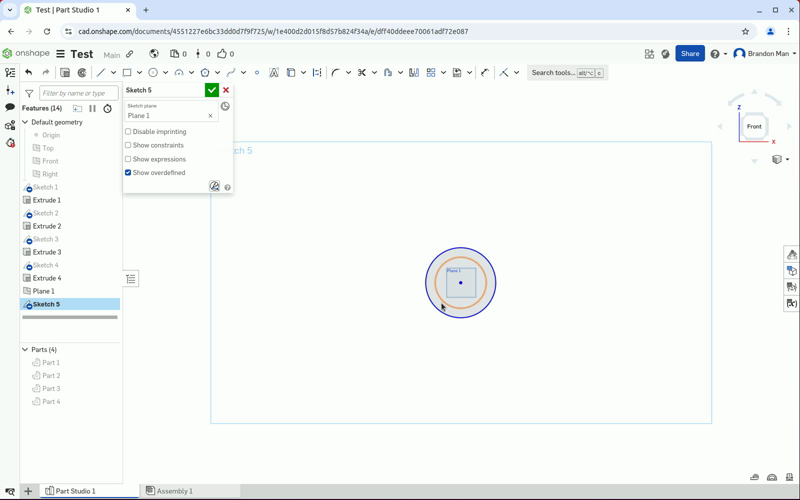
click(441, 302)
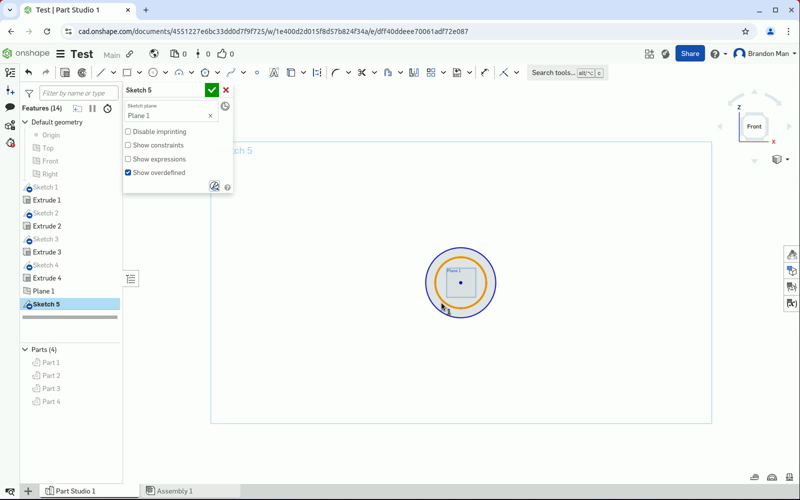
mouse_move(73, 352)
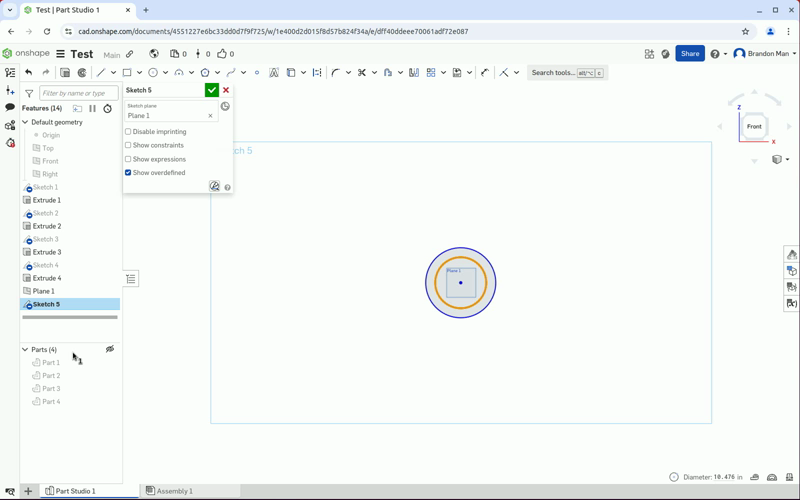
key(shift+y)
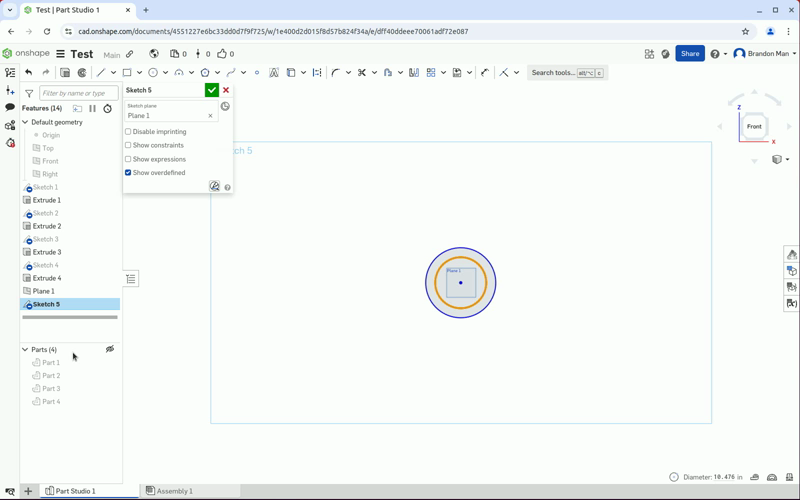
key(shift+e)
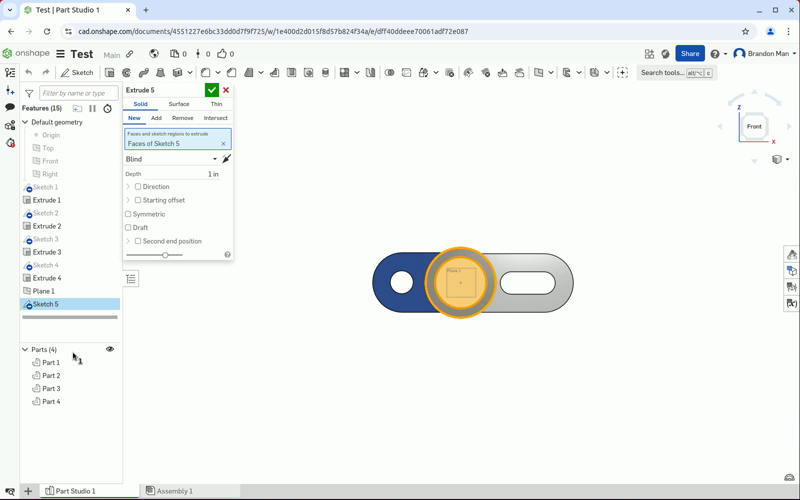
mouse_move(143, 106)
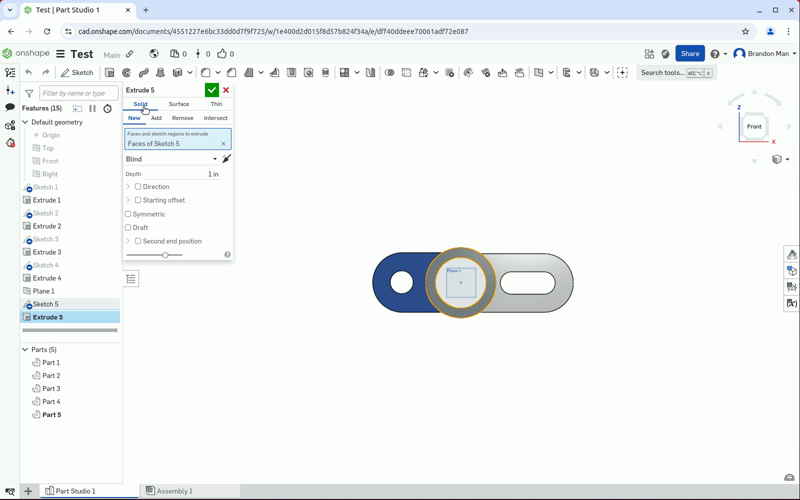
click(143, 106)
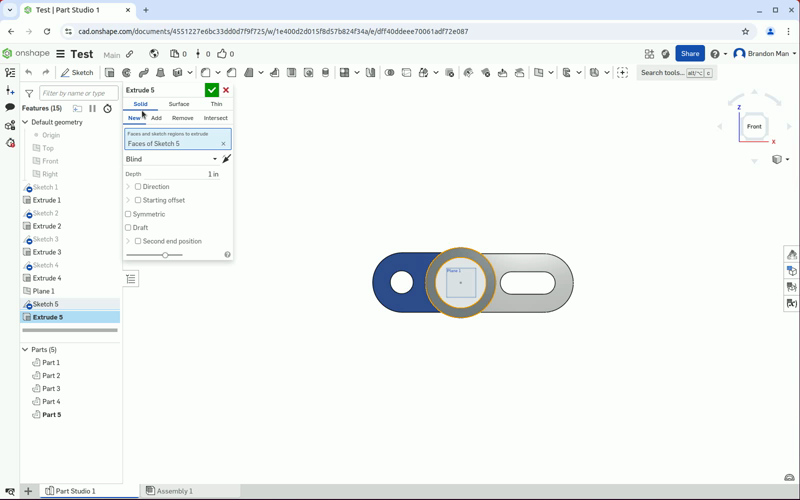
mouse_move(137, 120)
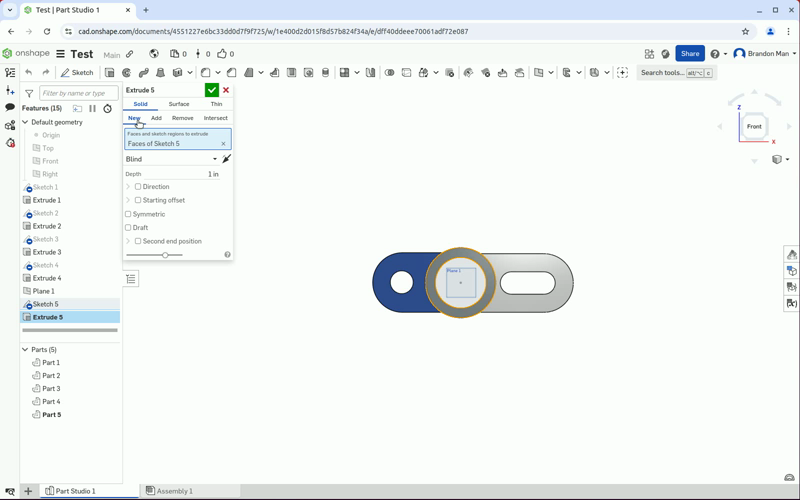
click(137, 120)
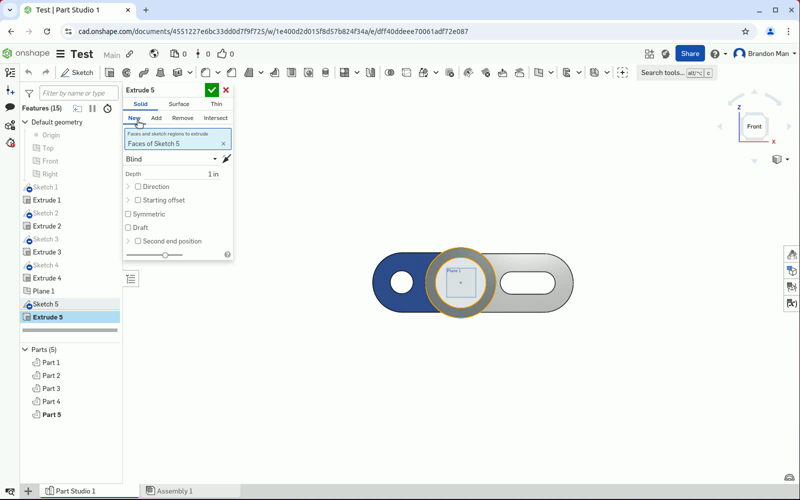
key(tab, 4)
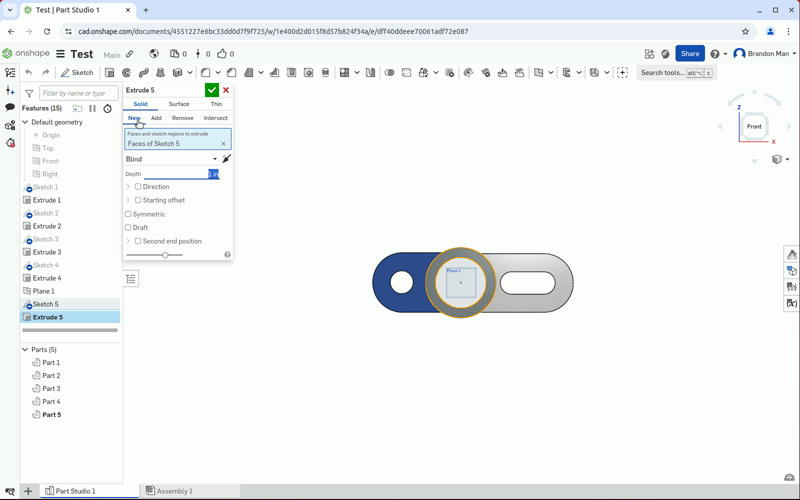
text(6.018)
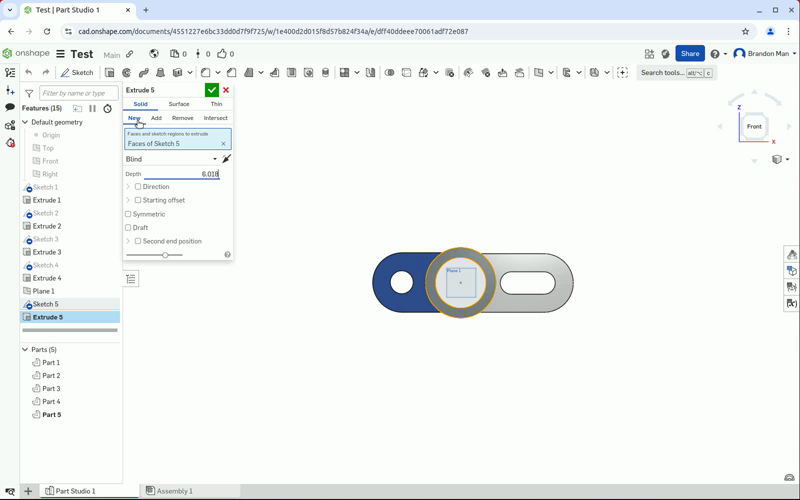
key(enter)
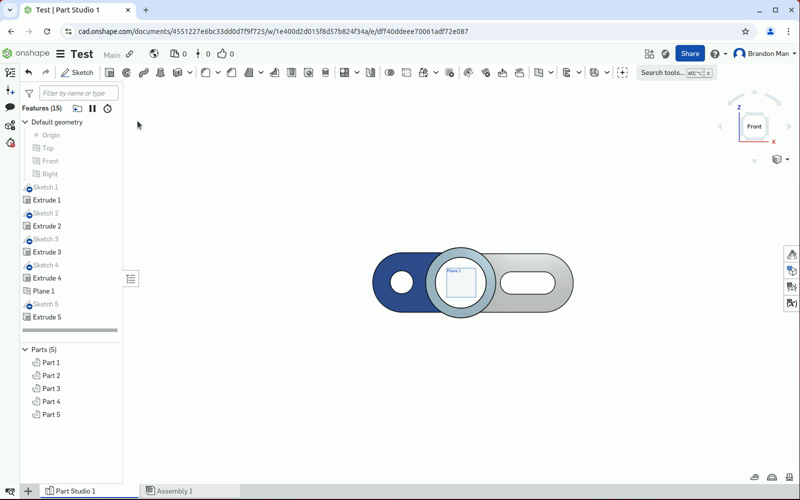
key(shift+h)
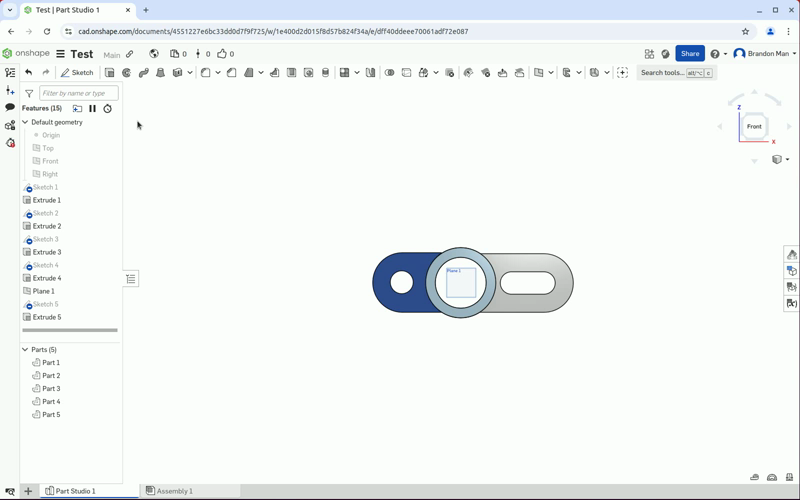
key(shift+h)
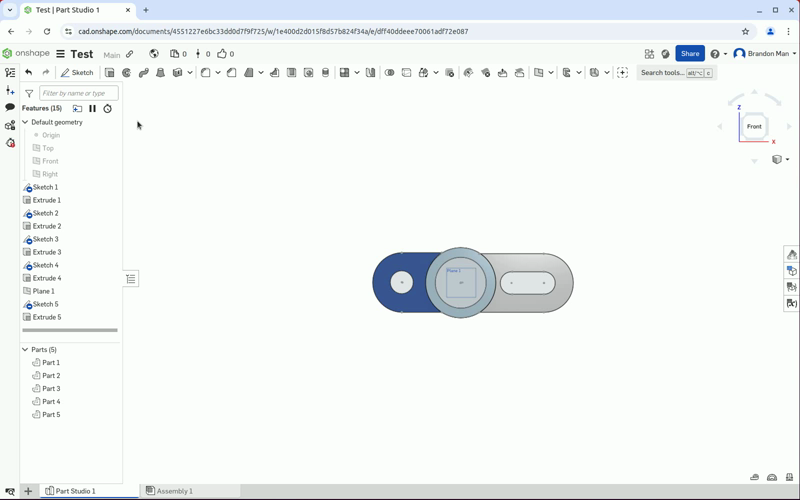
key(shift+7)
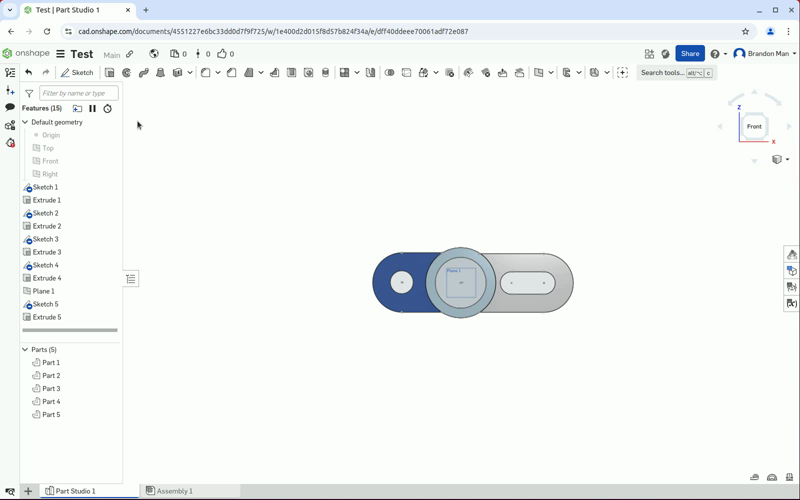
key(left, 2)
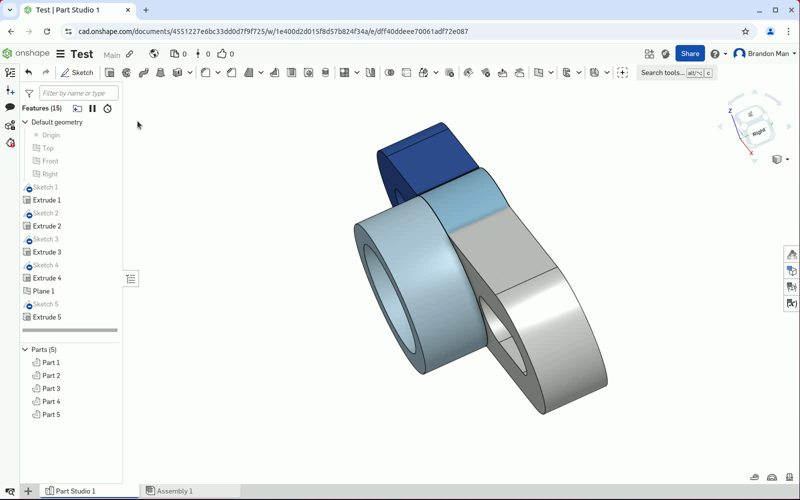
key(down, 2)
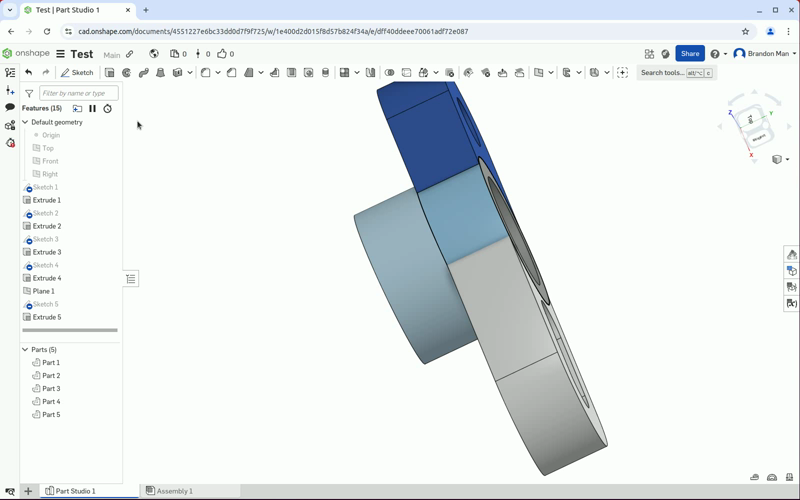
key(up, 2)
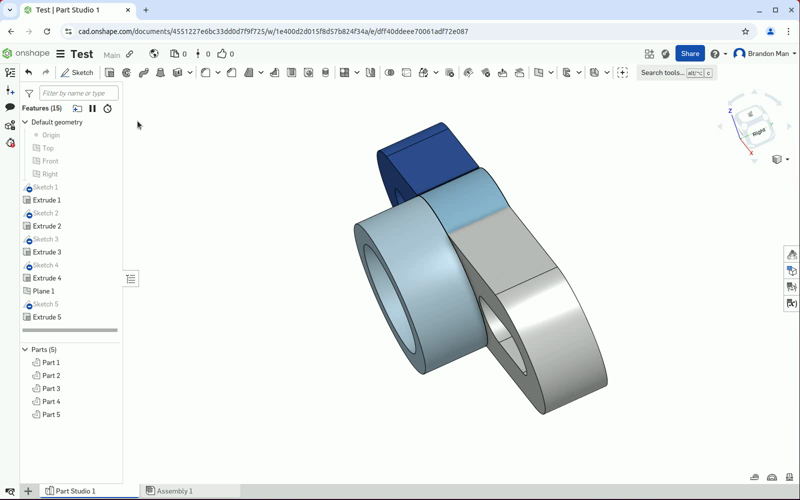
key(right, 2)
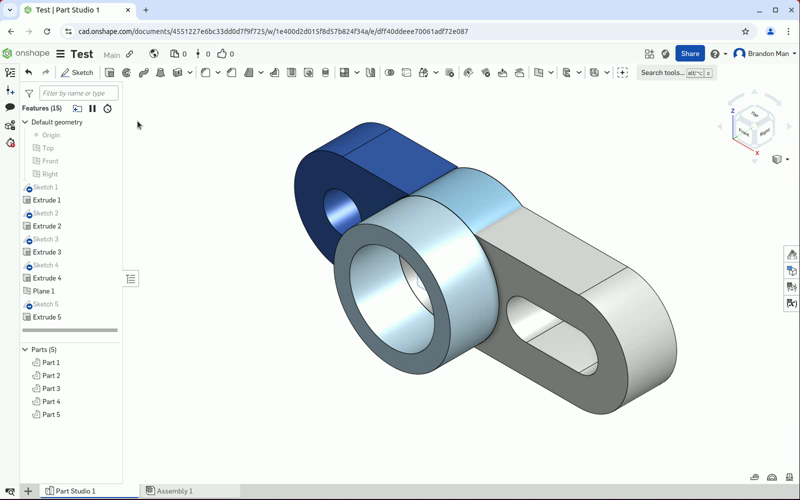
mouse_move(73, 189)
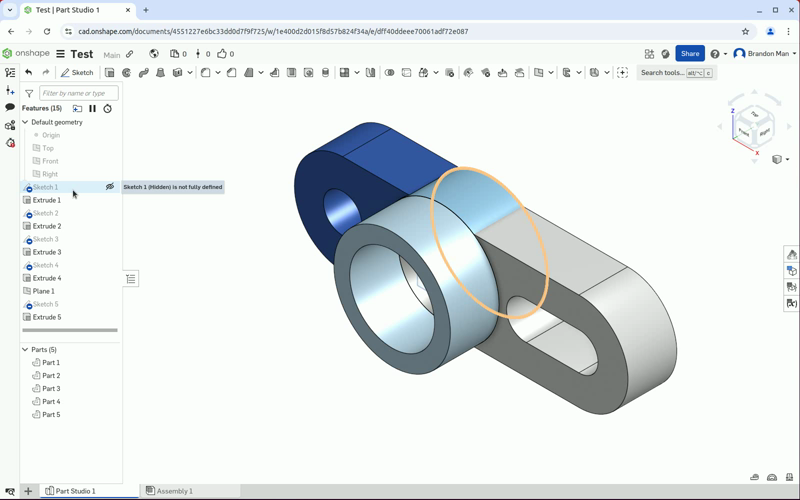
click(73, 189)